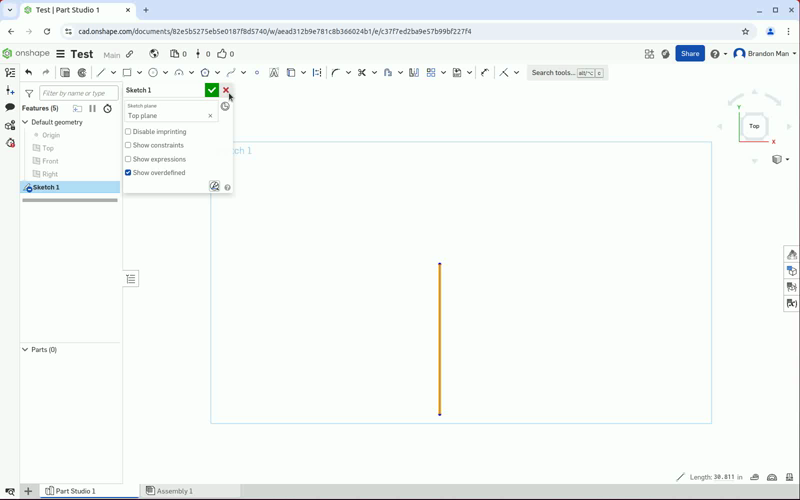
key(shift+h)
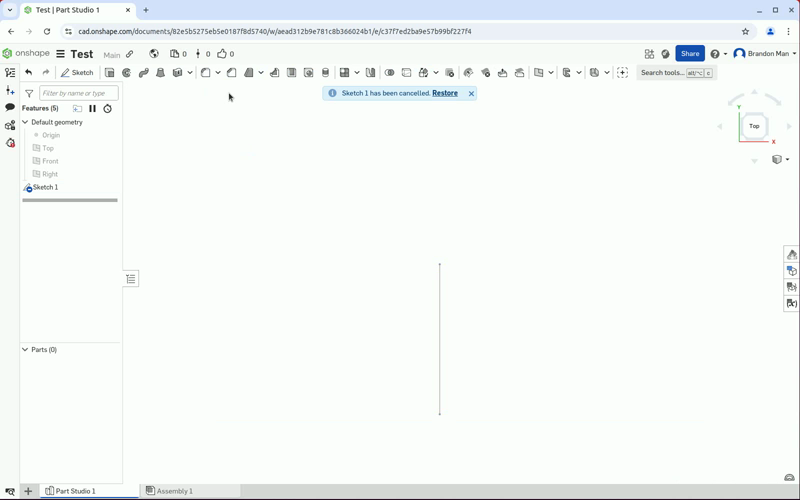
key(shift+s)
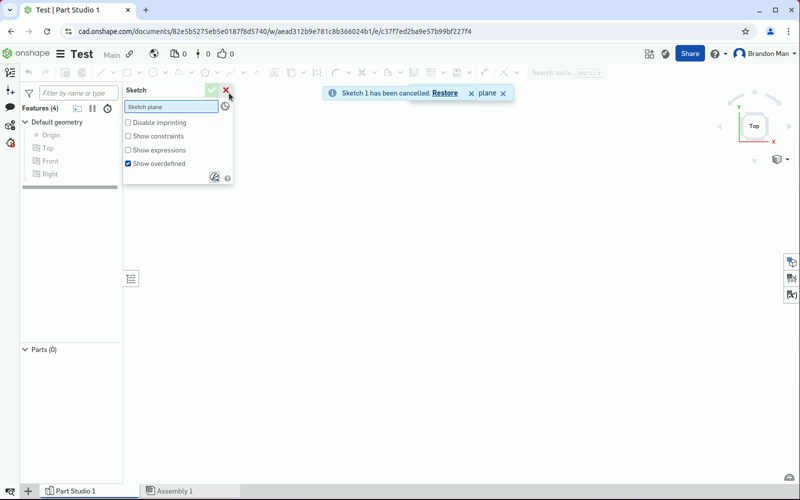
mouse_move(73, 150)
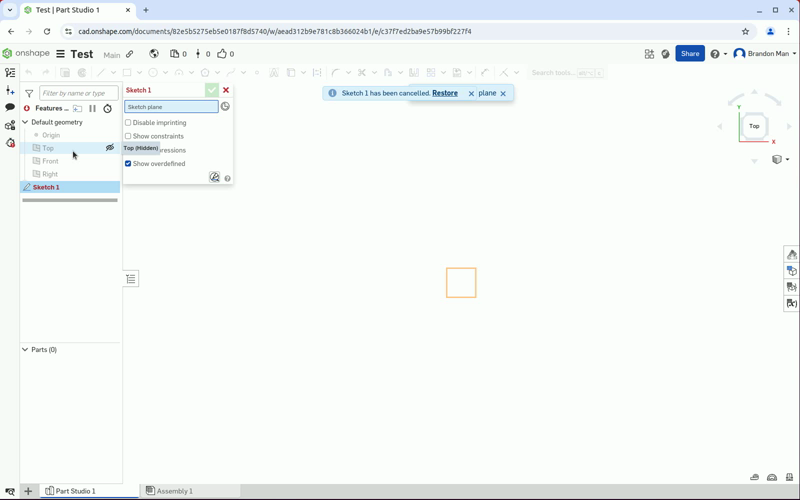
click(73, 150)
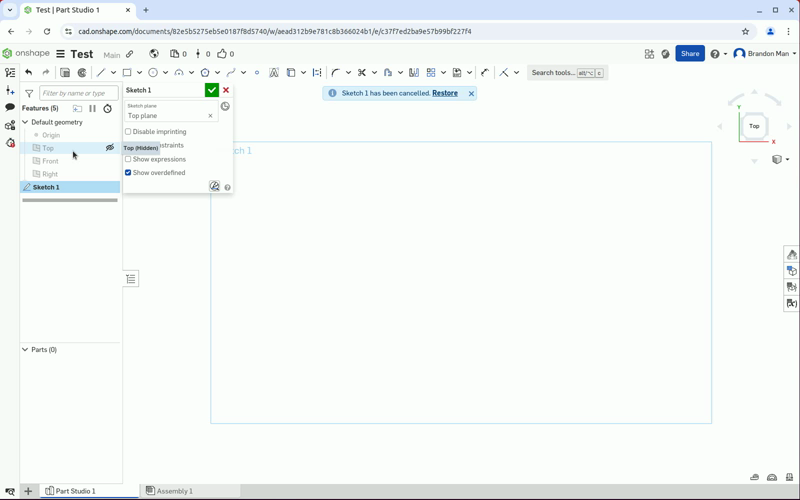
mouse_move(73, 352)
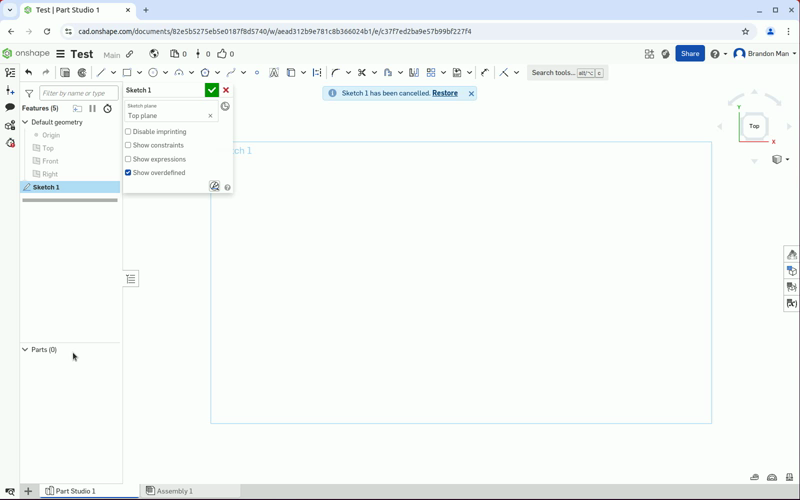
key(y)
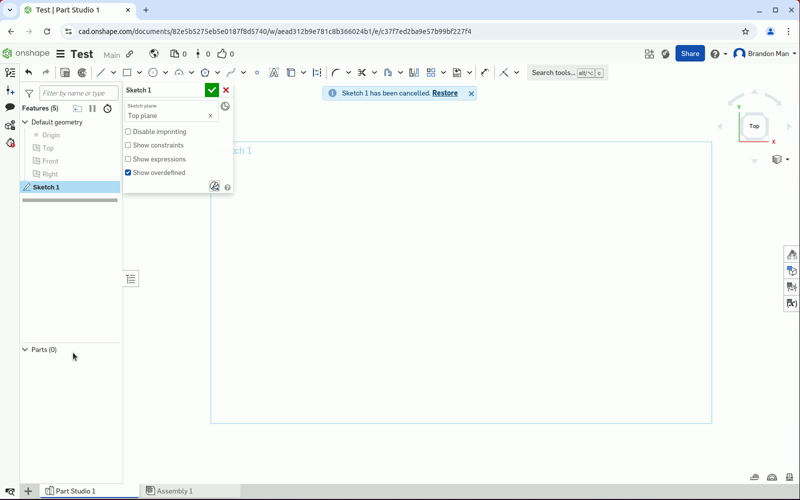
key(l)
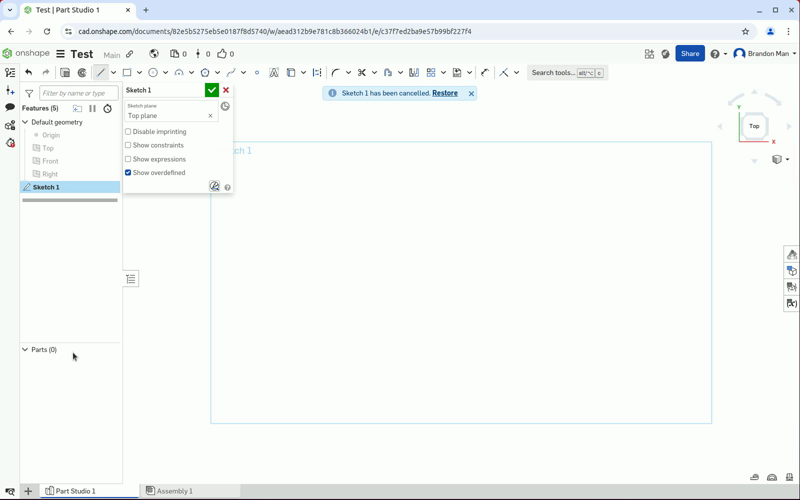
key_down(shift)
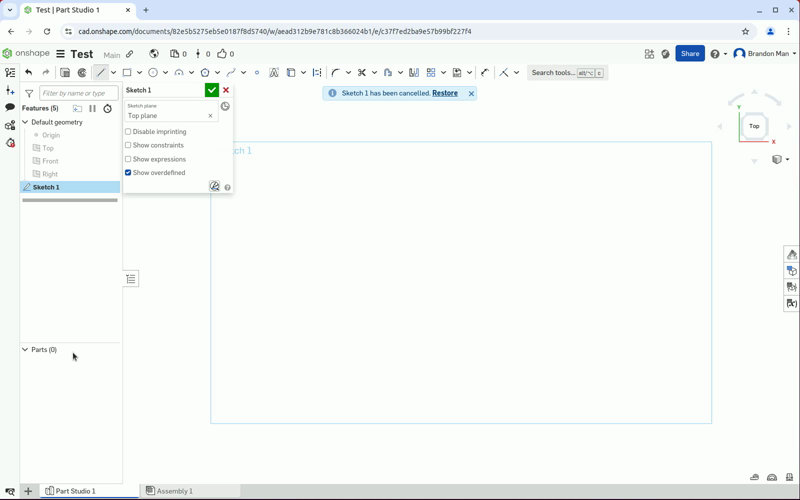
mouse_move(348, 395)
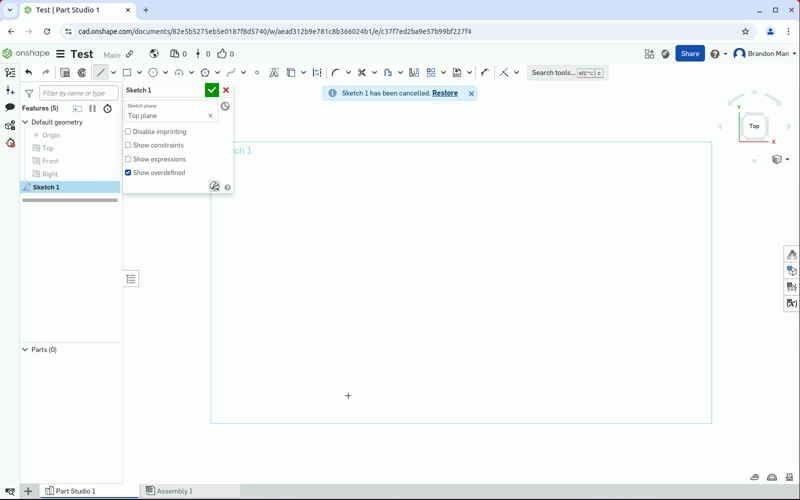
click(348, 395)
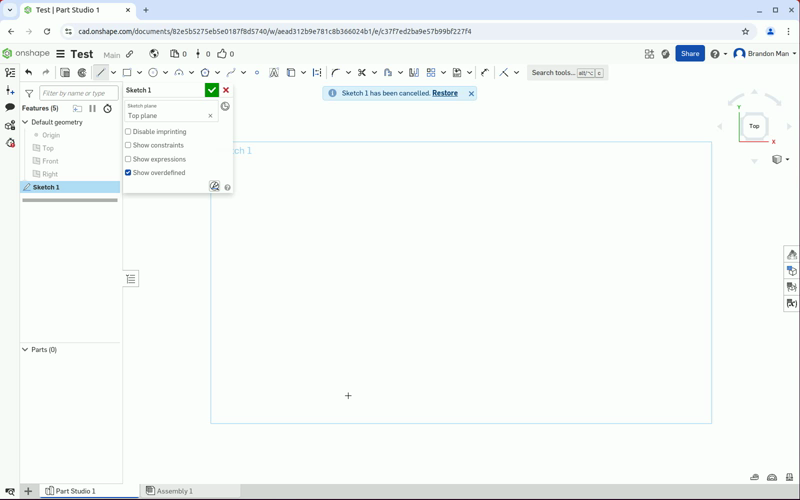
key_up(shift)
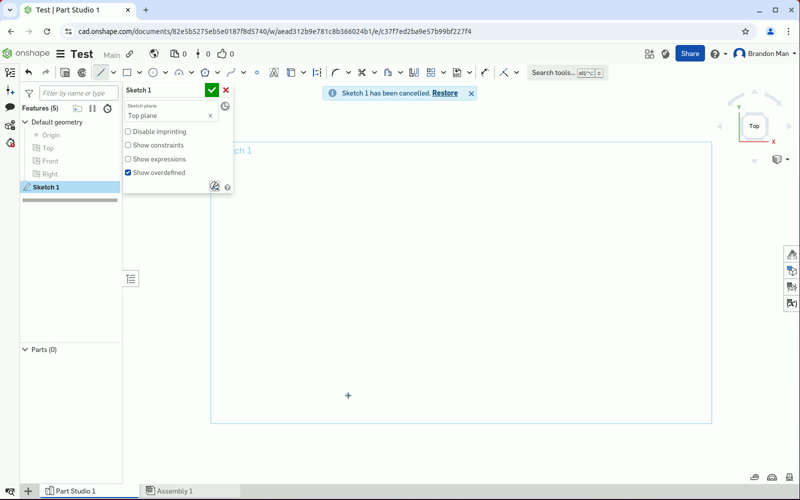
key_down(shift)
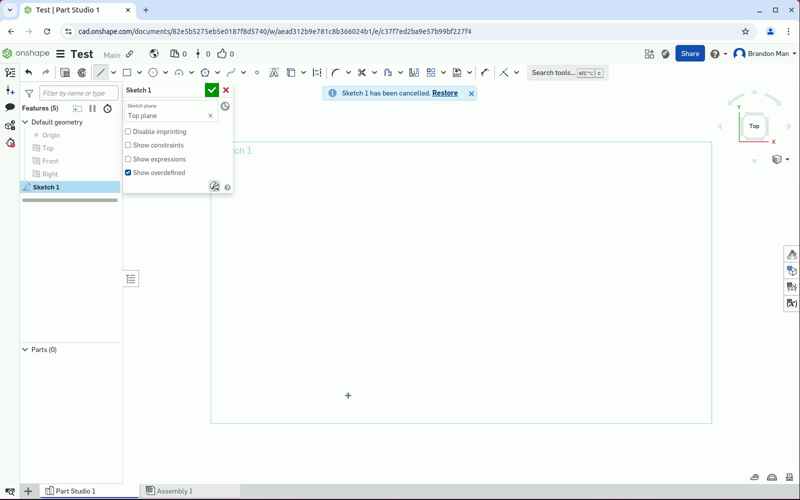
mouse_move(572, 395)
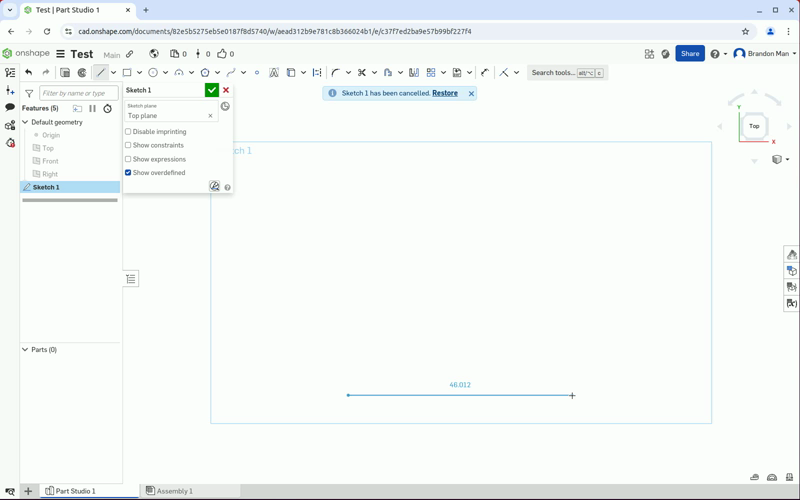
click(572, 395)
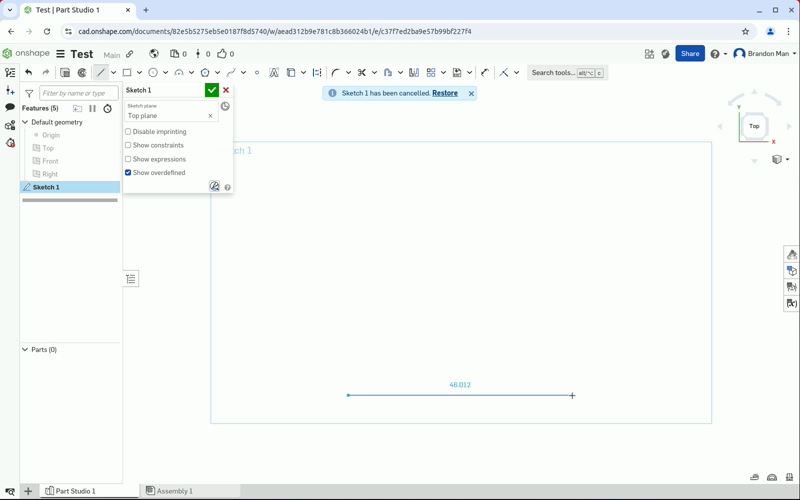
key_up(shift)
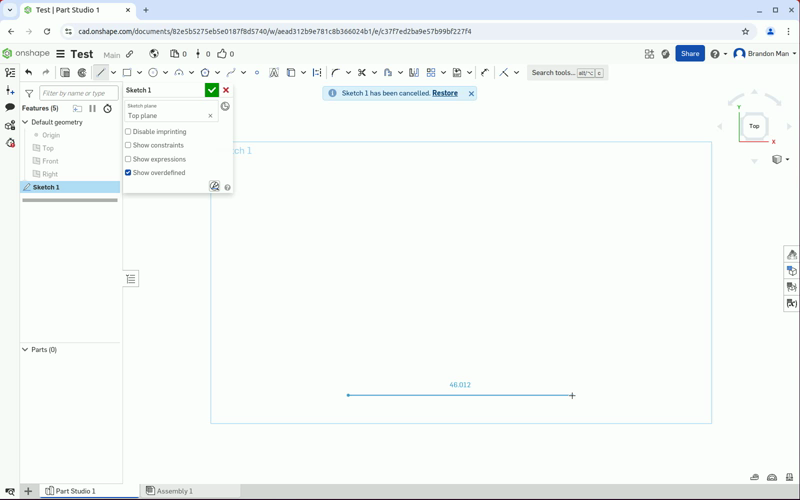
key_down(shift)
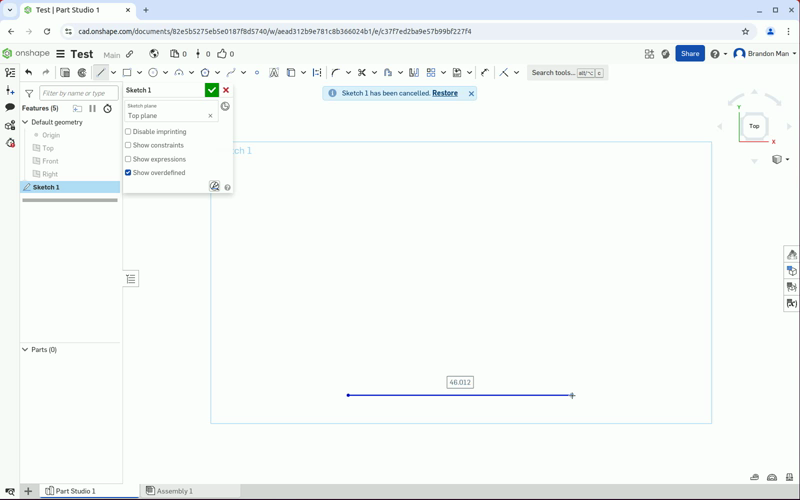
mouse_move(572, 171)
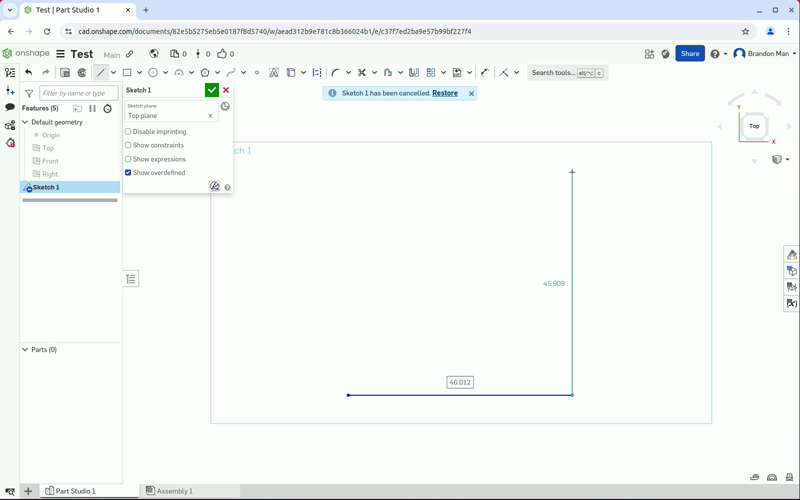
click(572, 171)
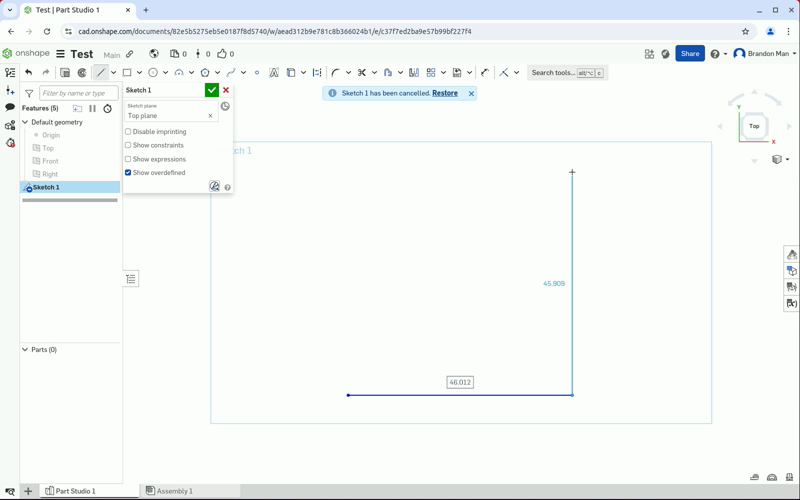
key_up(shift)
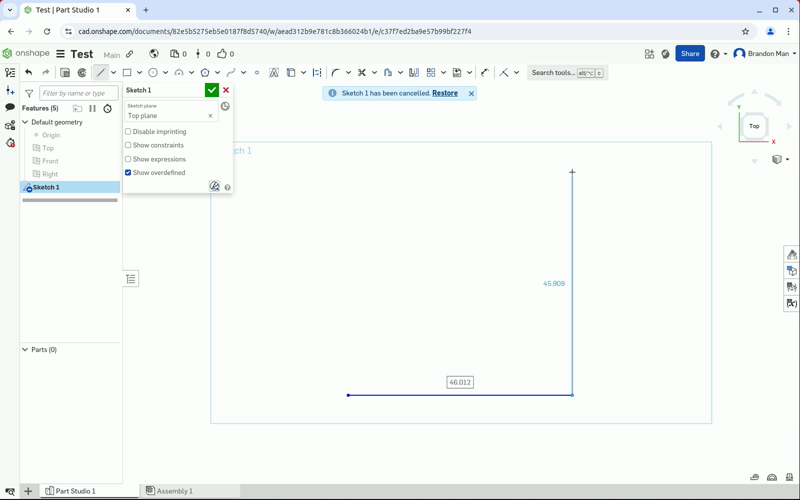
key_down(shift)
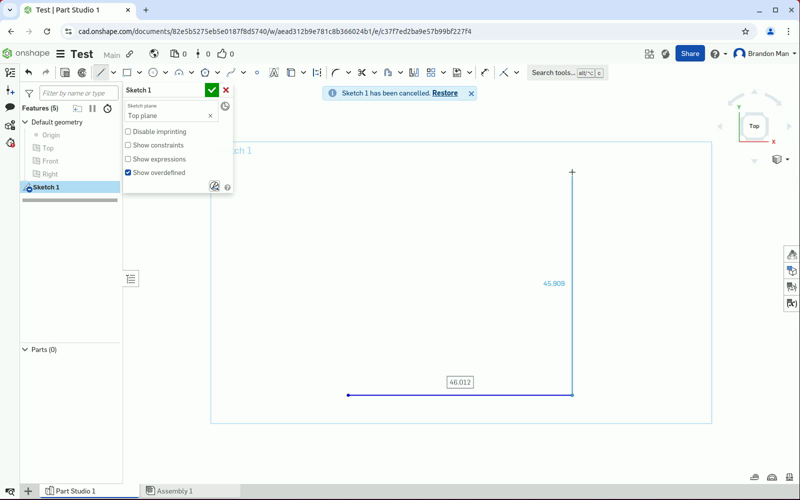
mouse_move(348, 171)
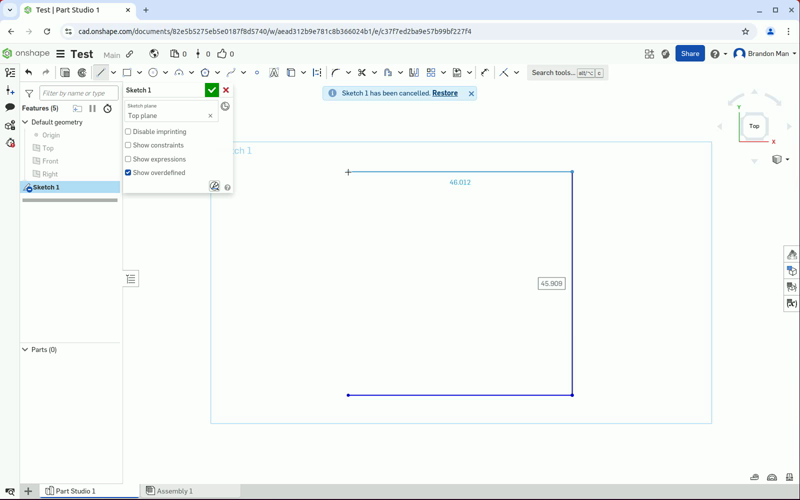
click(348, 171)
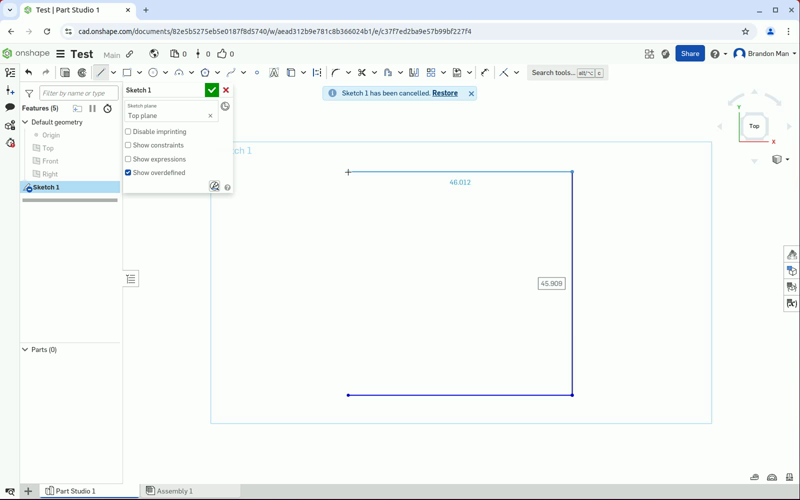
key_up(shift)
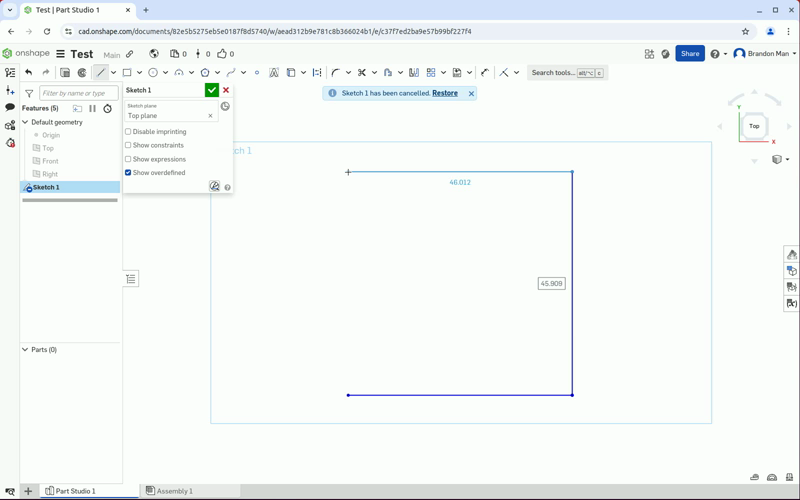
key_down(shift)
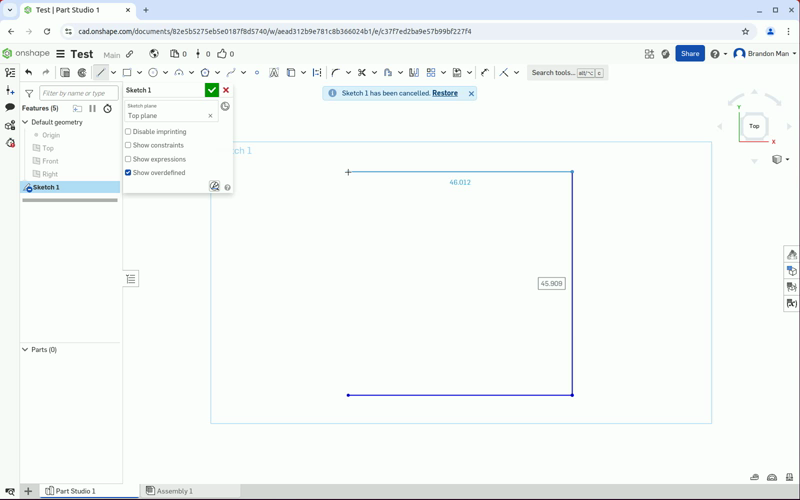
mouse_move(348, 395)
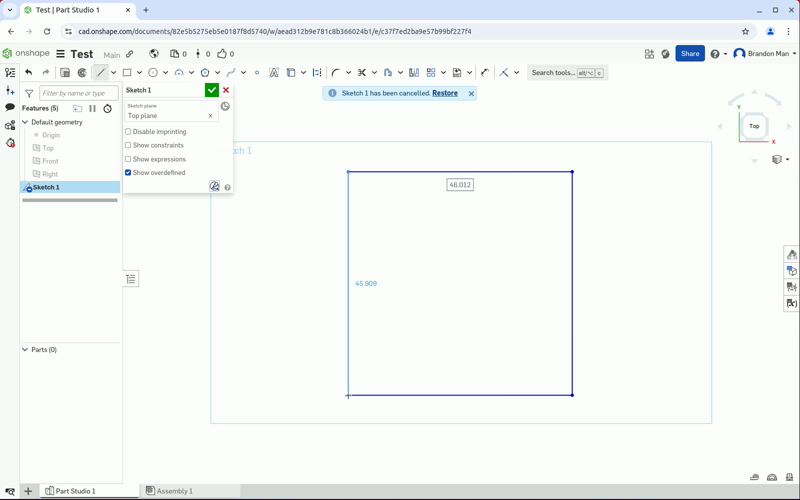
key_up(shift)
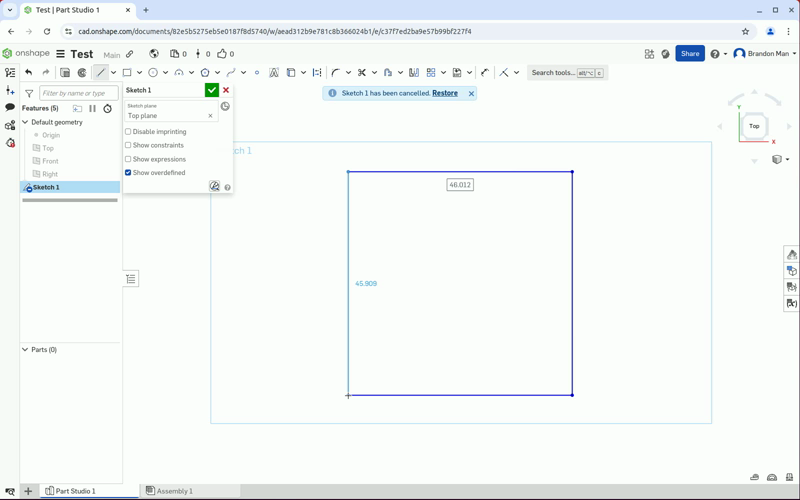
click(348, 395)
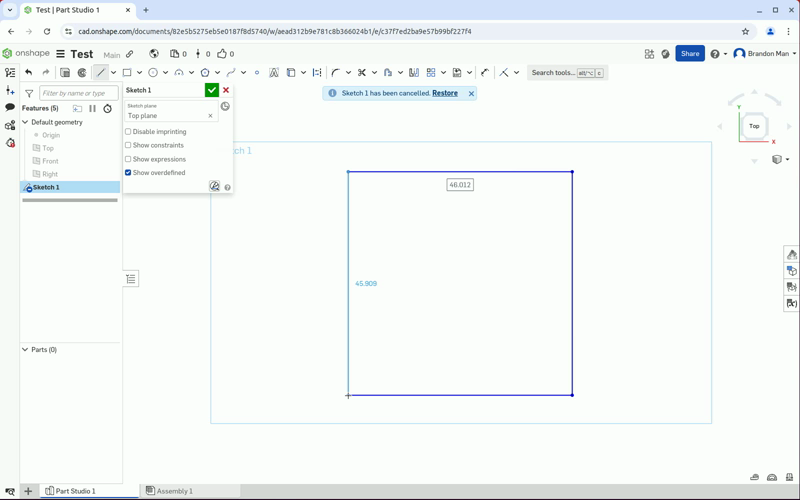
key(esc)
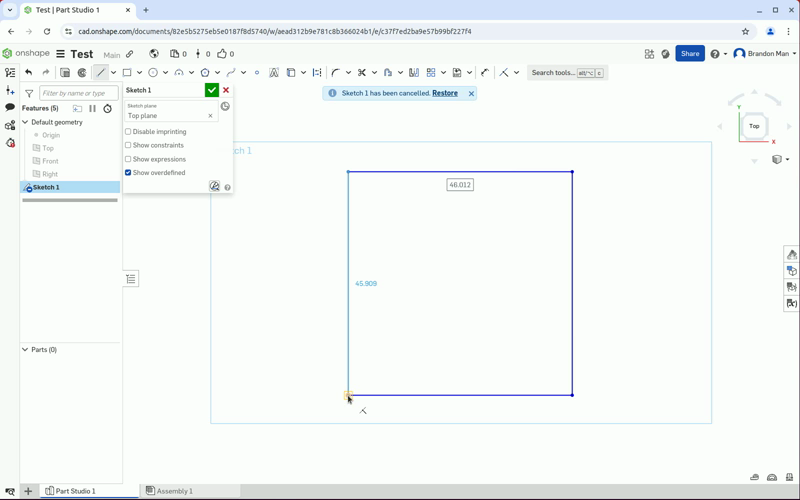
mouse_move(445, 296)
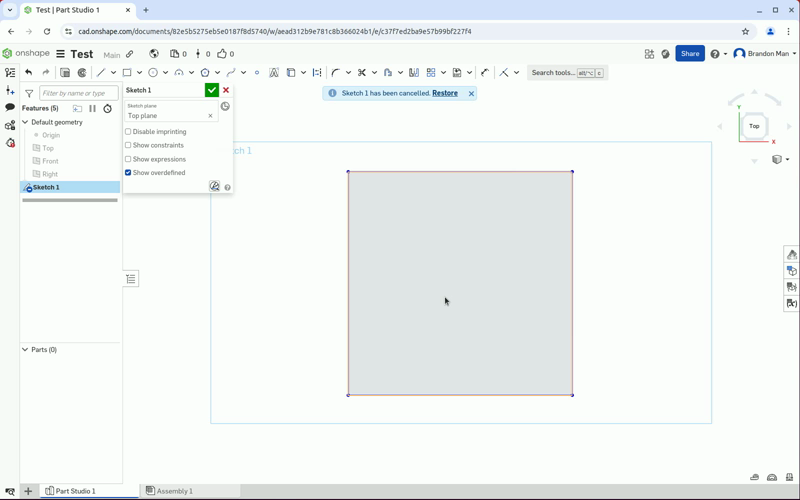
click(445, 296)
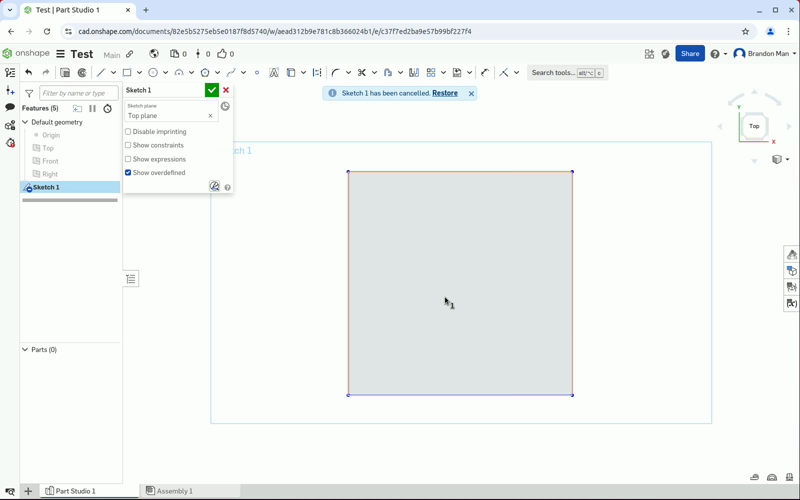
mouse_move(73, 352)
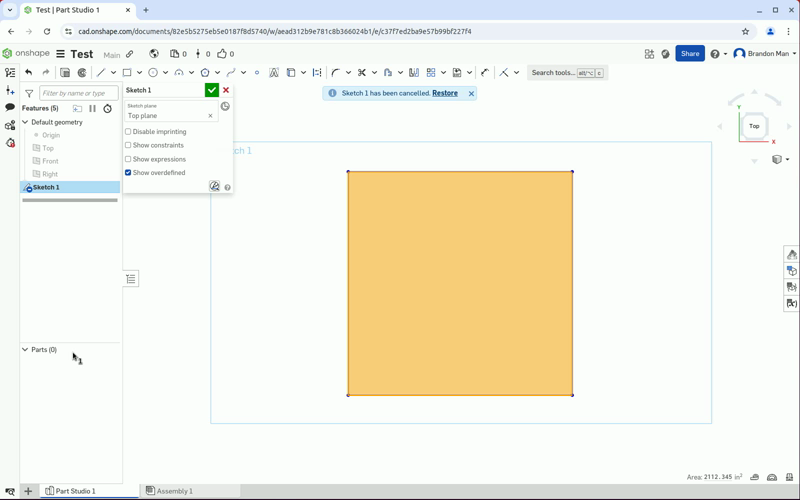
key(shift+y)
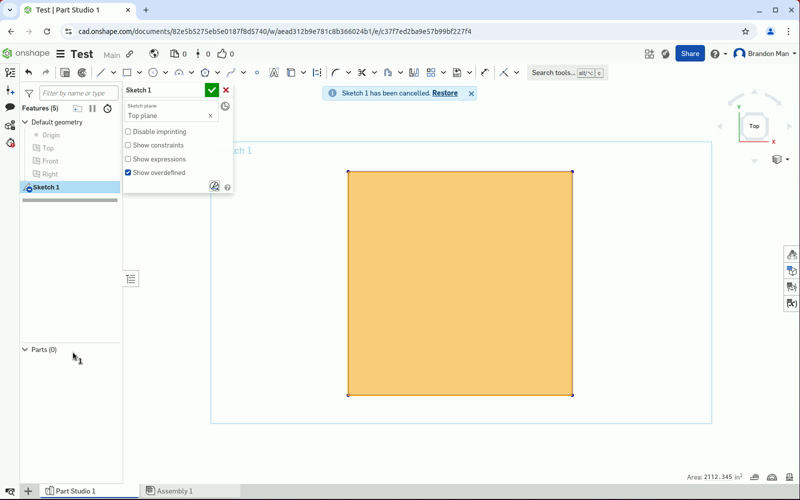
key(shift+e)
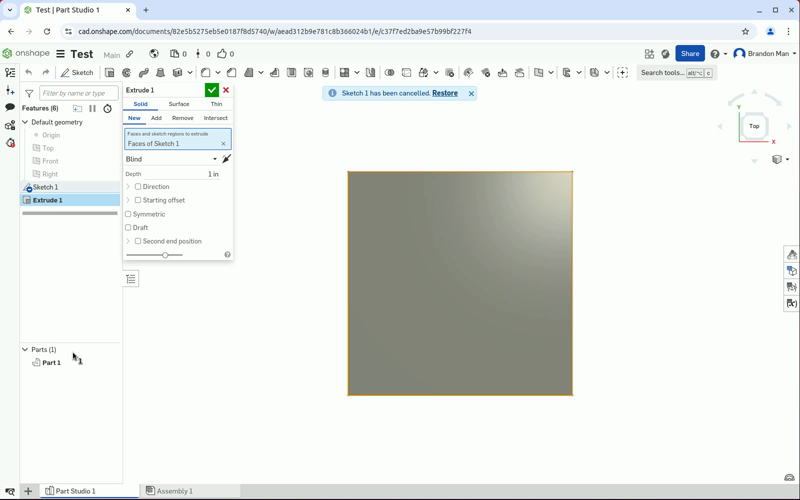
mouse_move(143, 106)
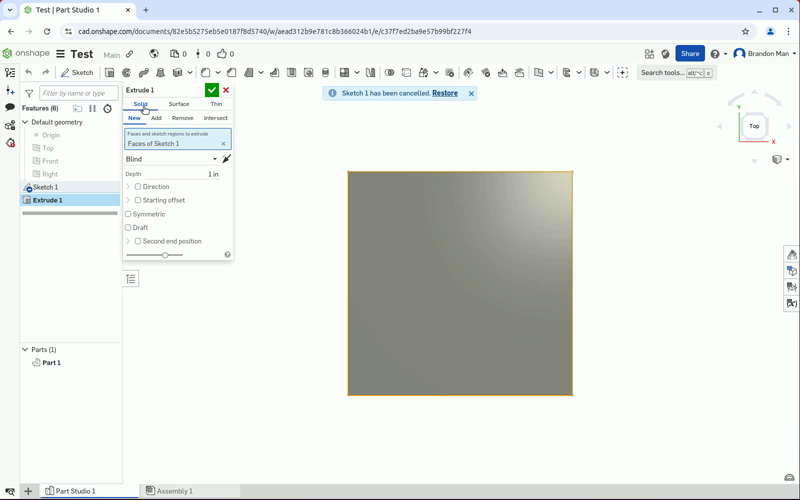
click(143, 106)
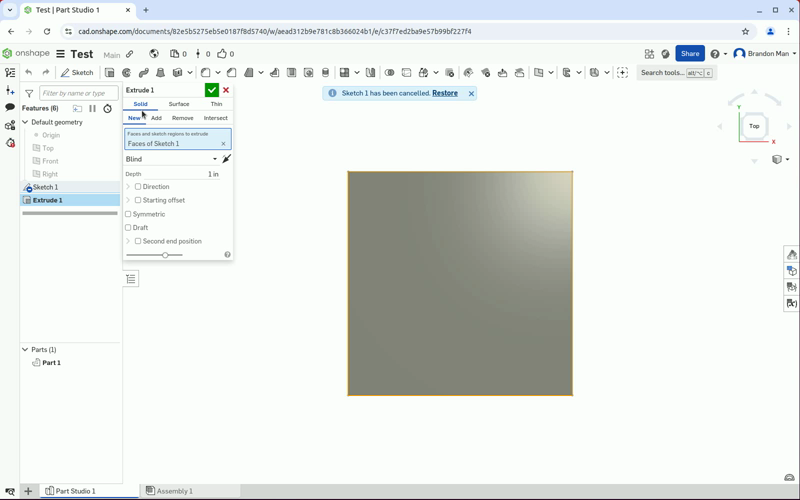
mouse_move(137, 120)
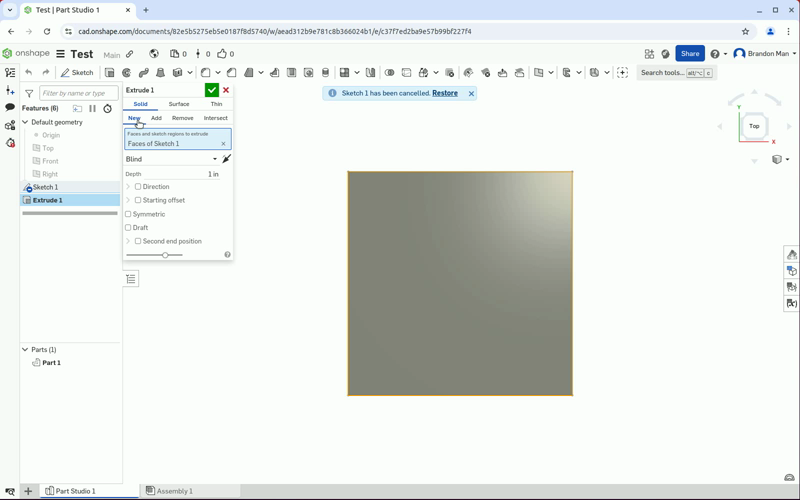
click(137, 120)
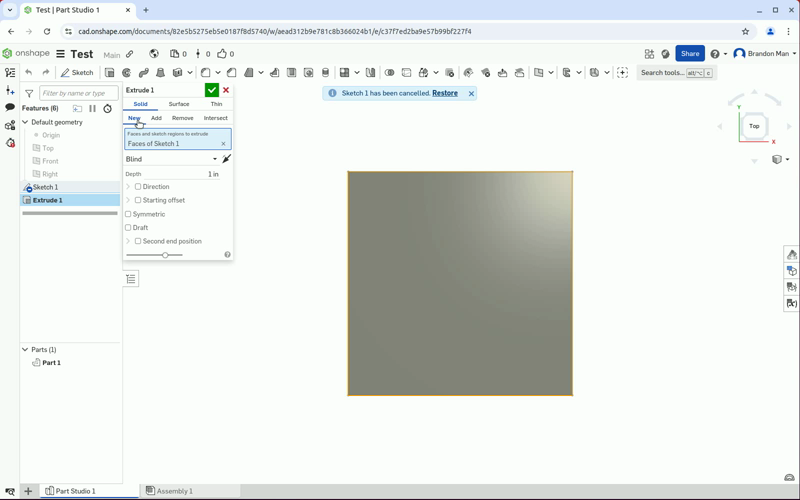
key(tab, 4)
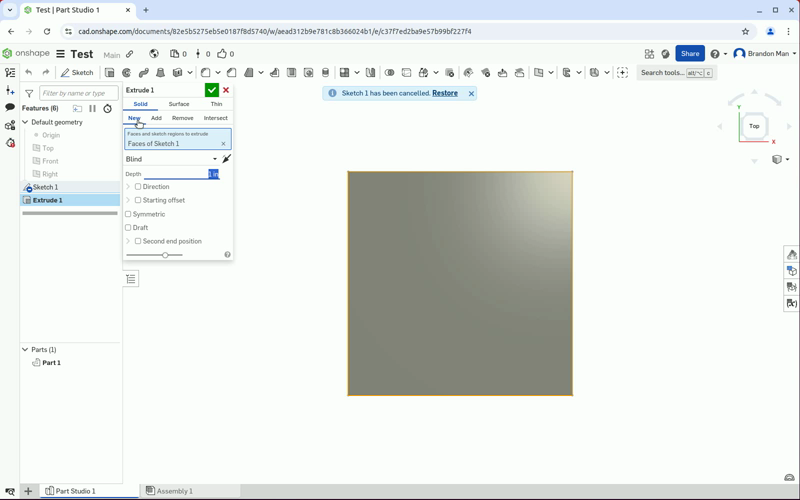
text(-6.258)
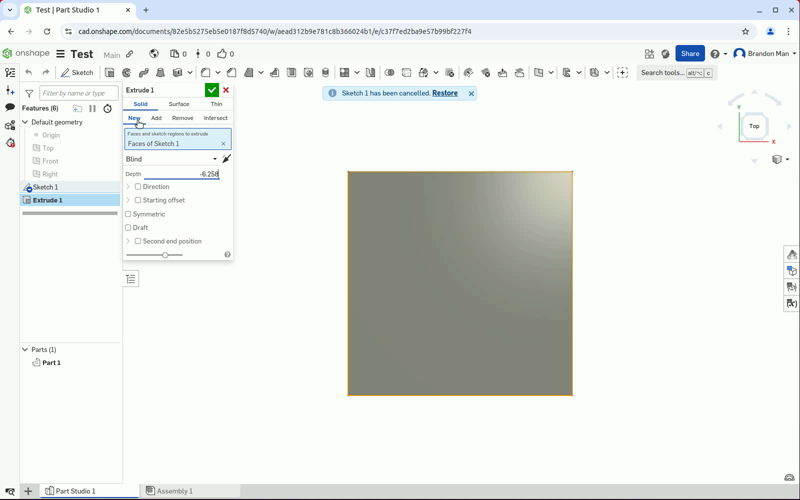
key(enter)
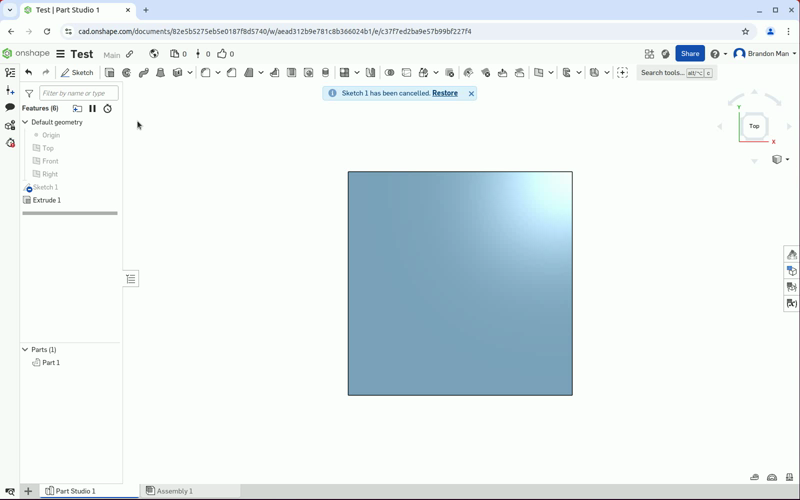
key(shift+h)
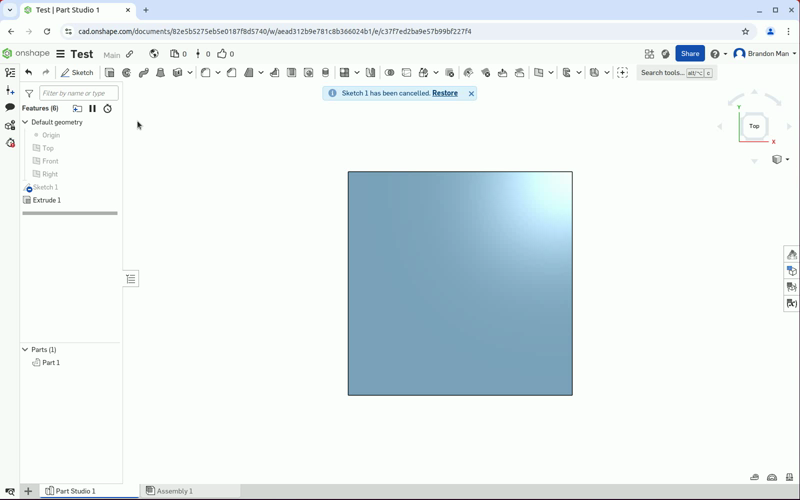
key(shift+h)
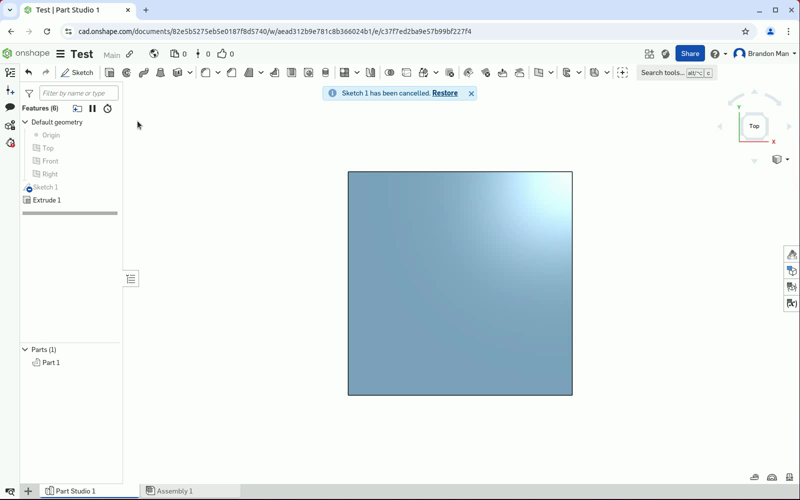
mouse_move(73, 189)
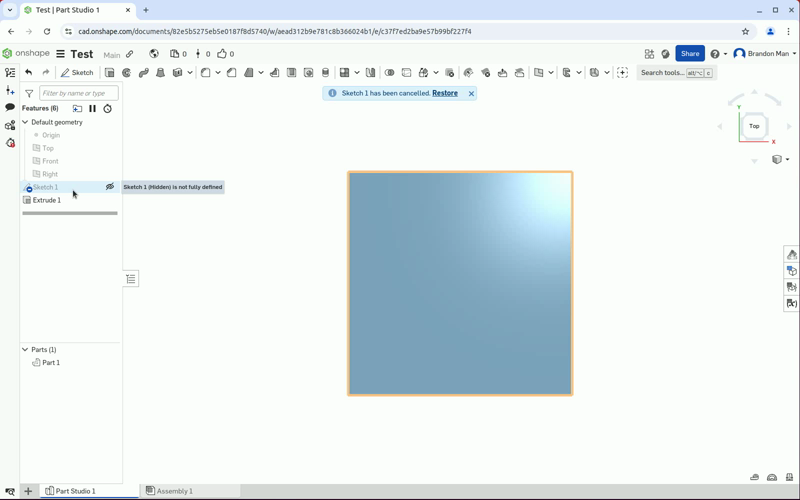
click(73, 189)
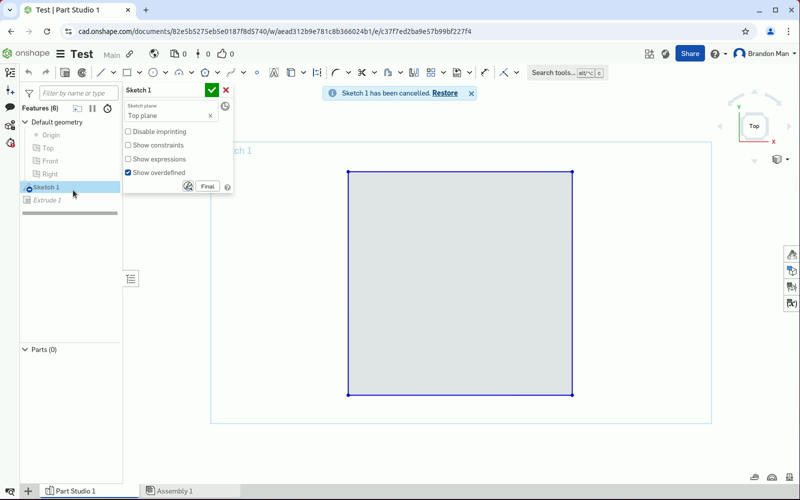
mouse_move(229, 92)
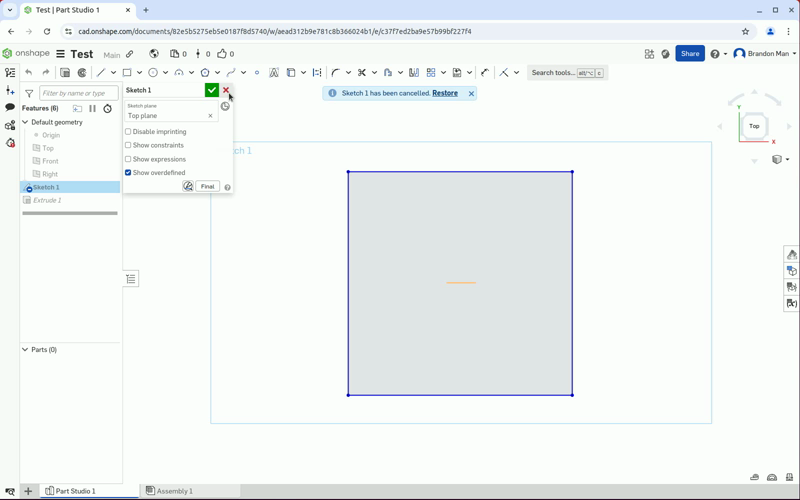
click(229, 92)
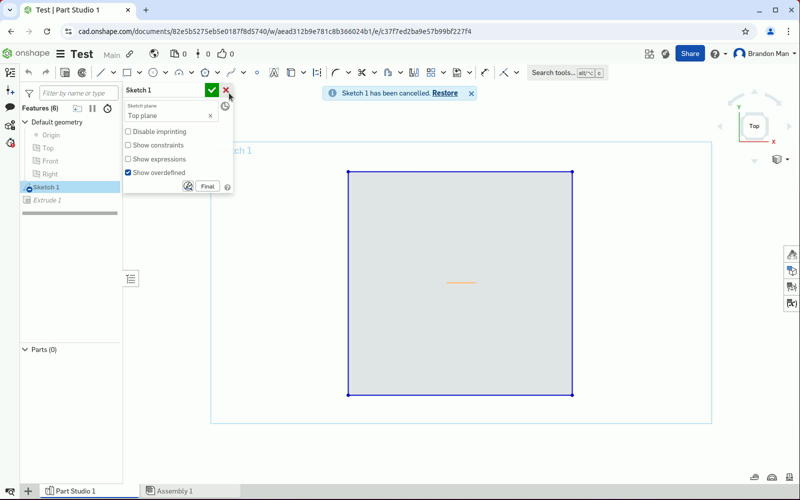
key(shift+s)
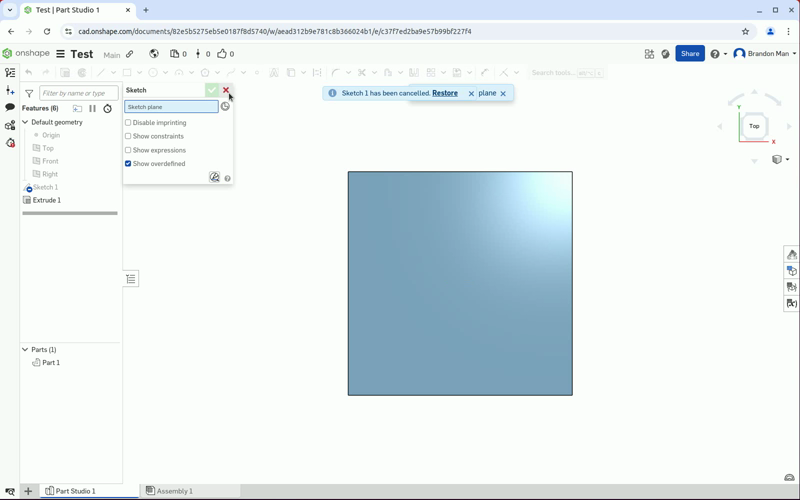
mouse_move(73, 150)
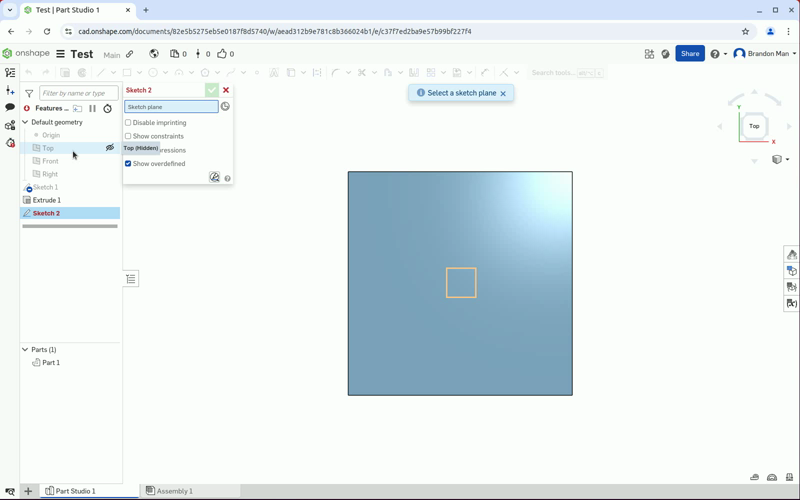
click(73, 150)
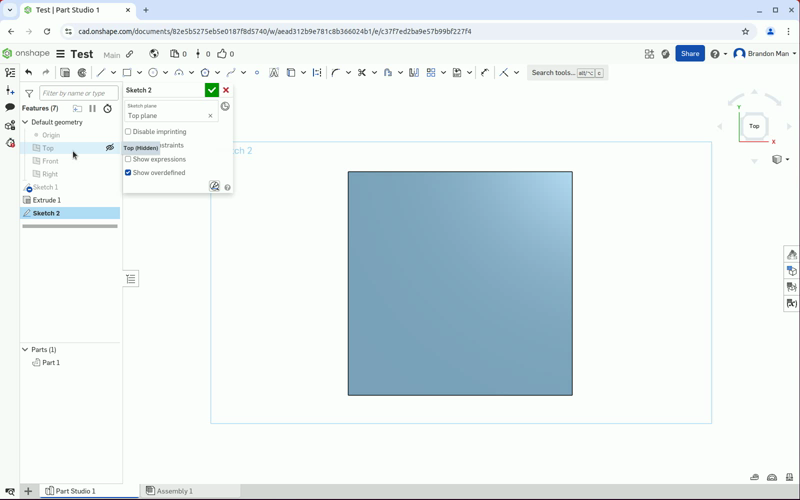
mouse_move(73, 352)
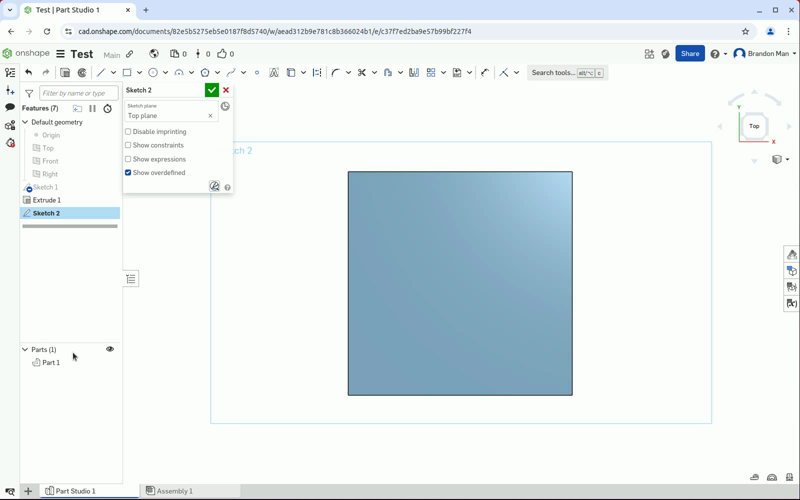
key(y)
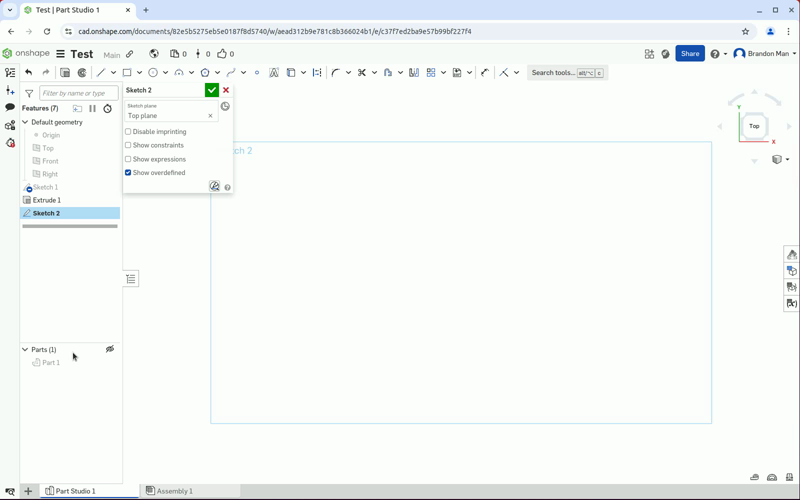
key(l)
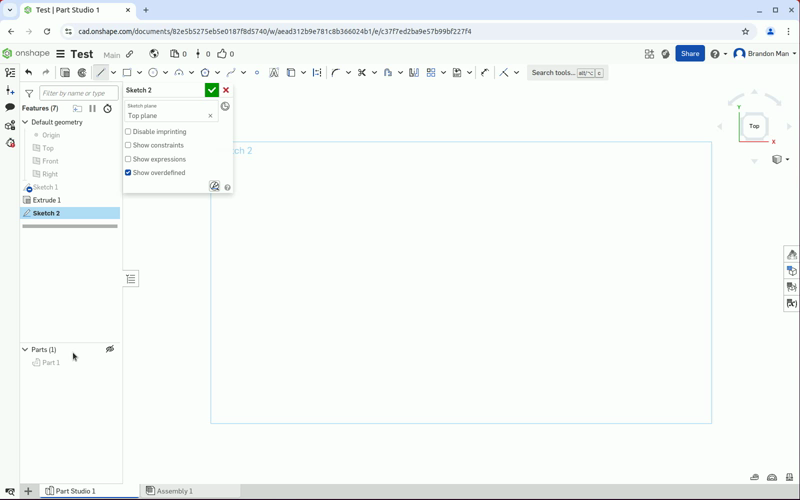
key_down(shift)
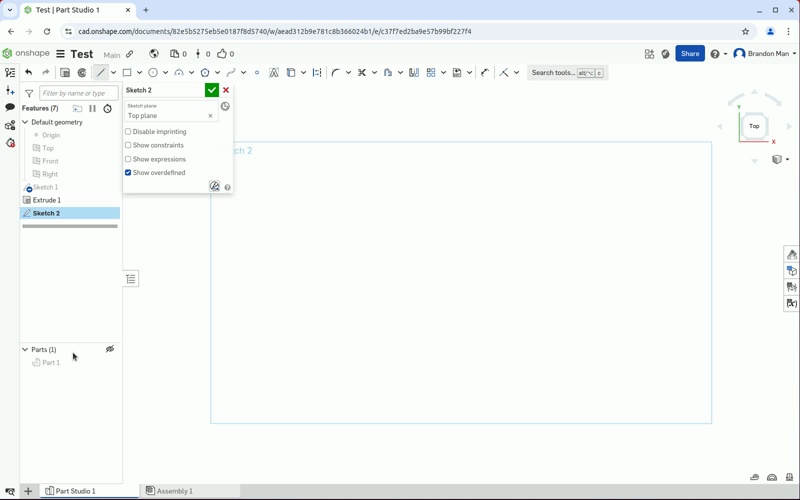
mouse_move(463, 280)
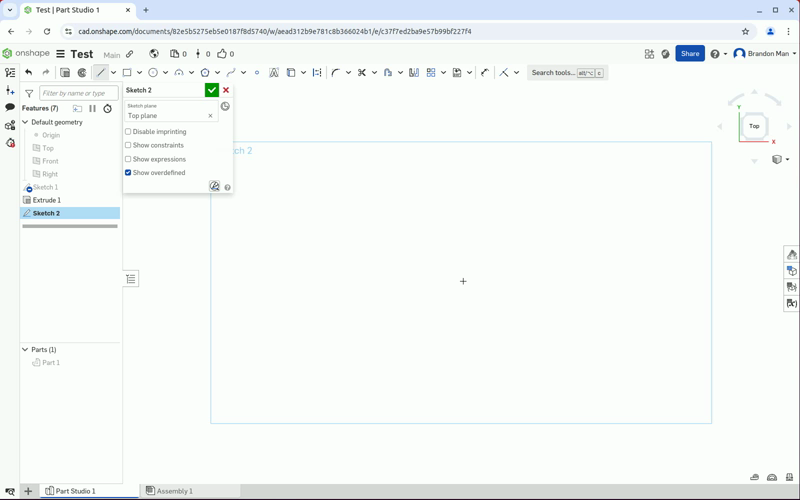
click(463, 280)
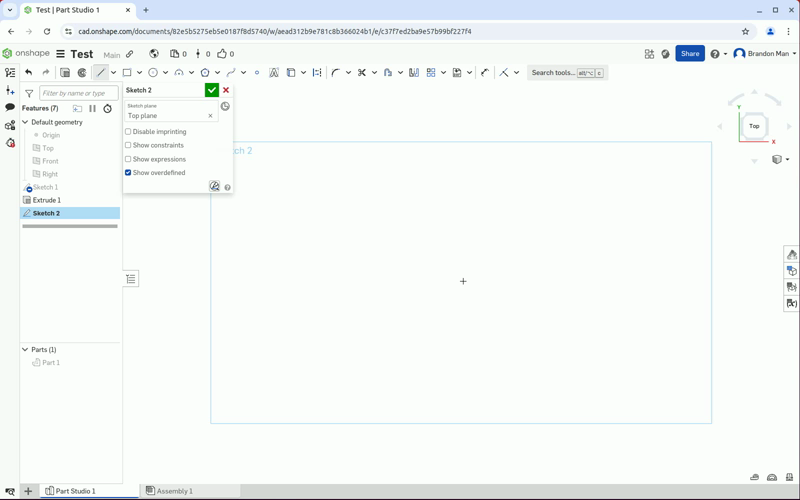
key_up(shift)
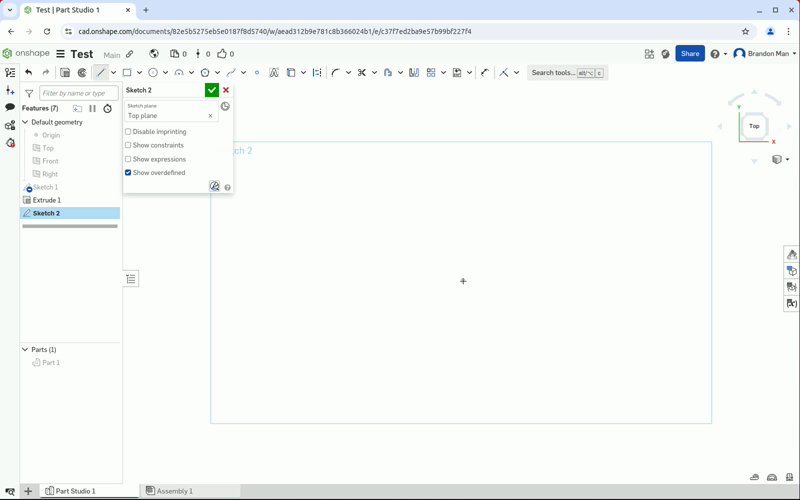
key_down(shift)
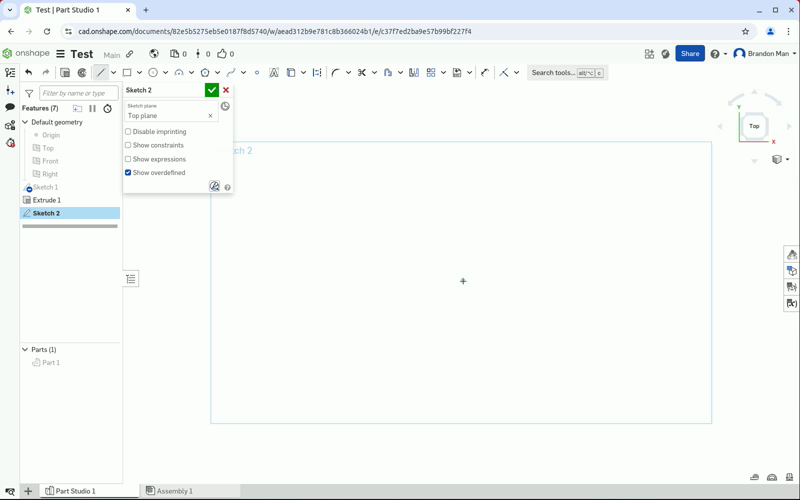
mouse_move(570, 280)
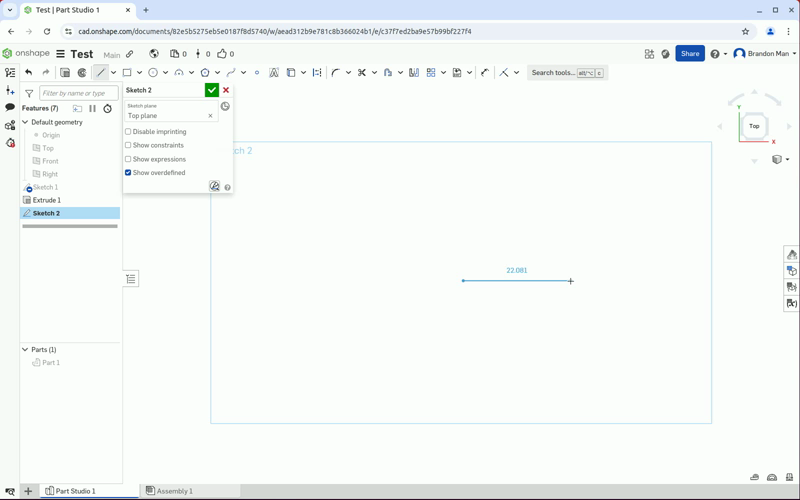
click(570, 280)
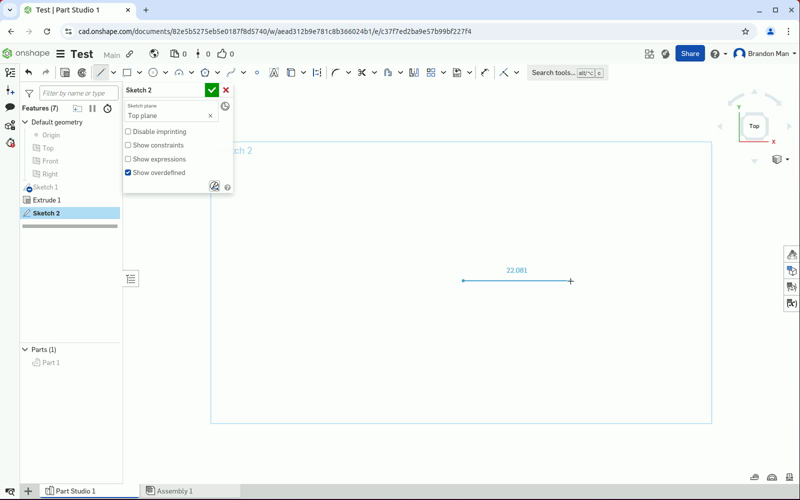
key_up(shift)
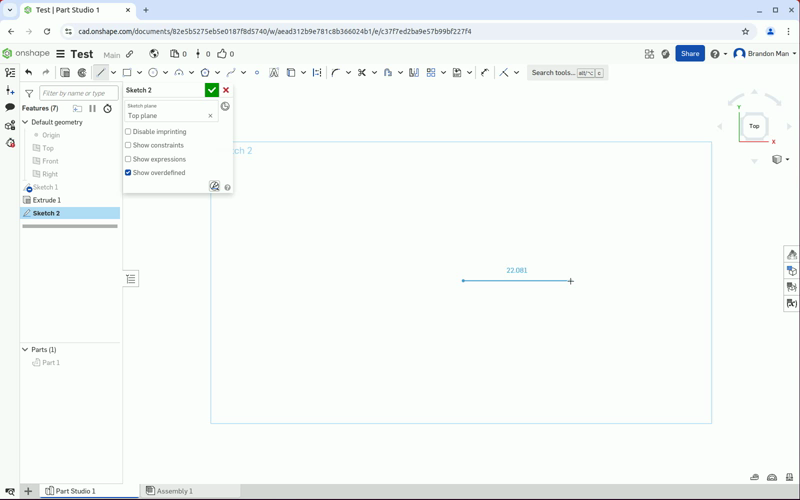
key_down(shift)
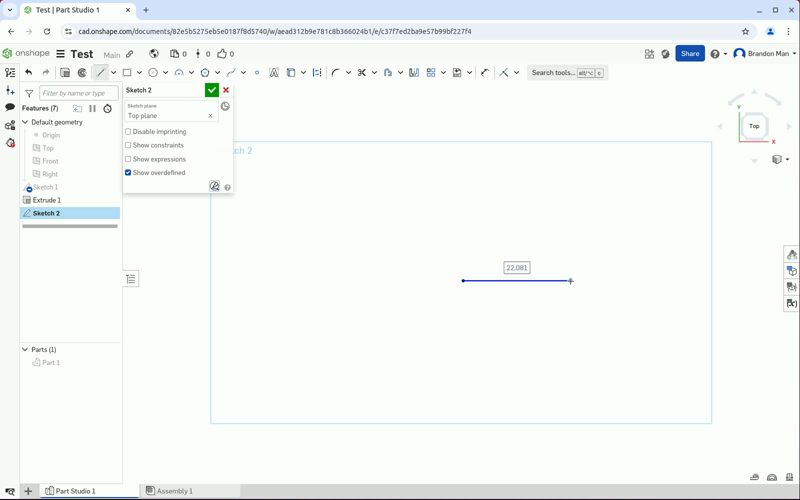
mouse_move(570, 172)
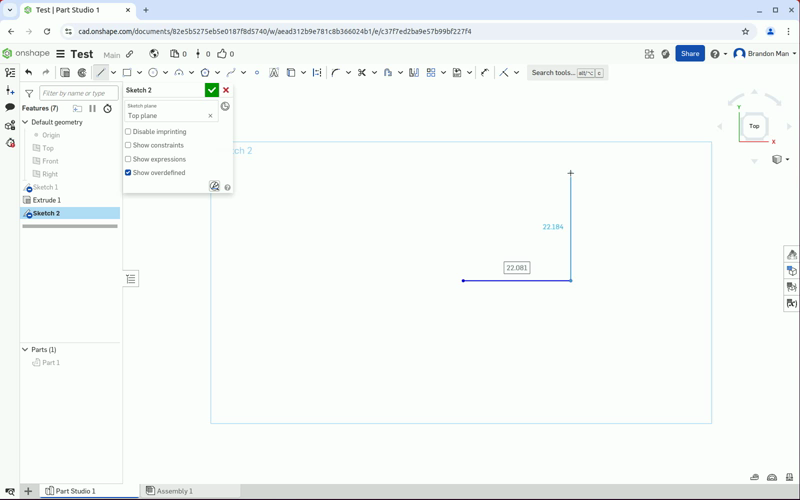
click(570, 172)
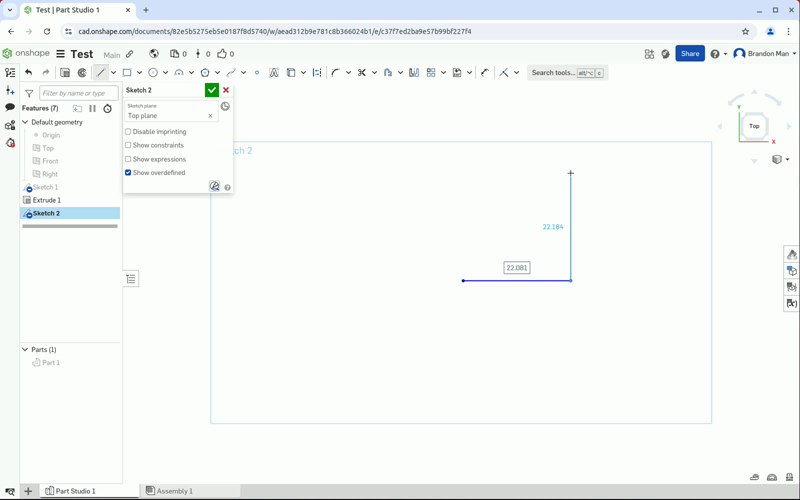
key_up(shift)
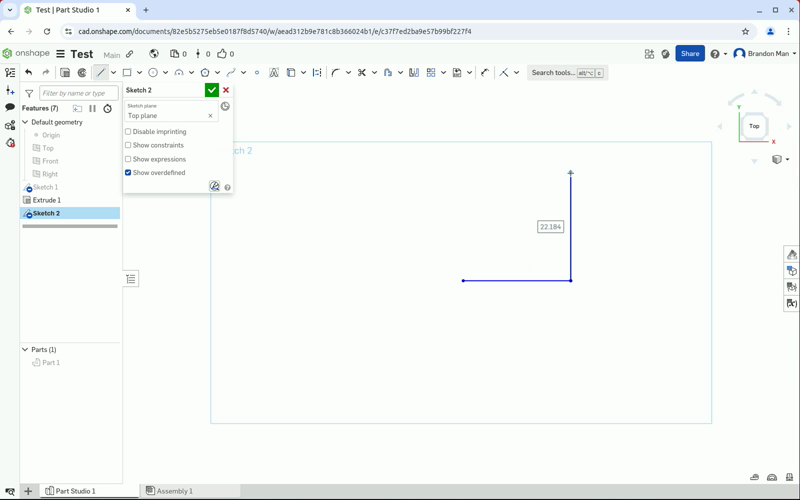
key_down(shift)
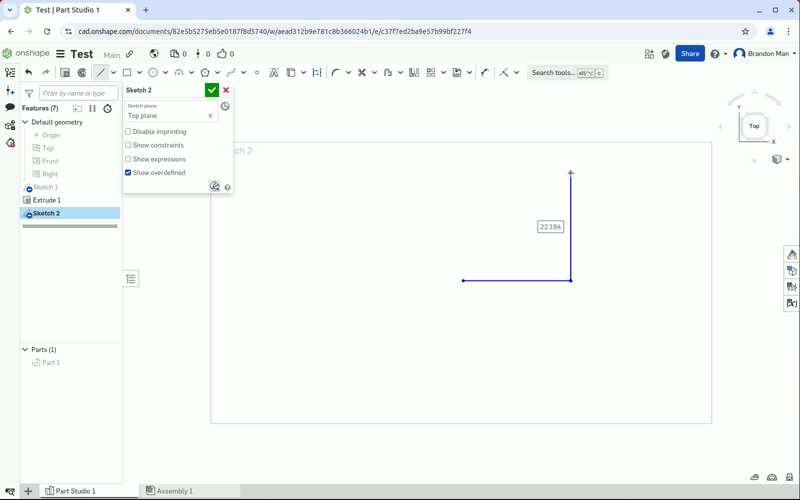
mouse_move(463, 172)
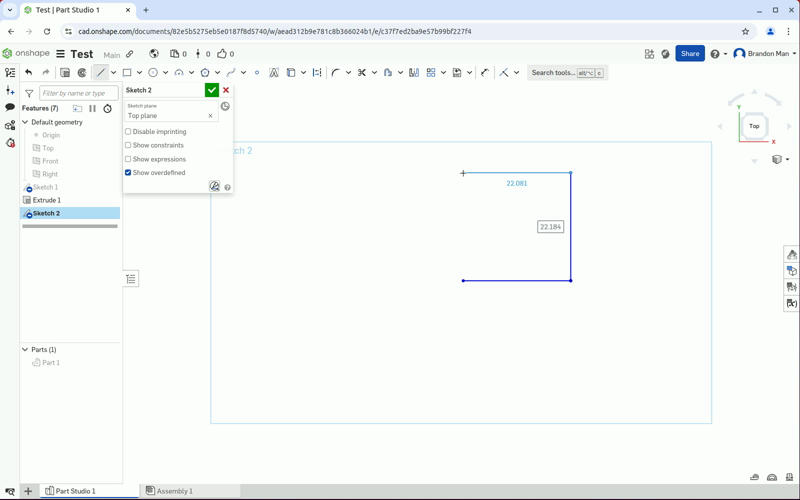
click(463, 172)
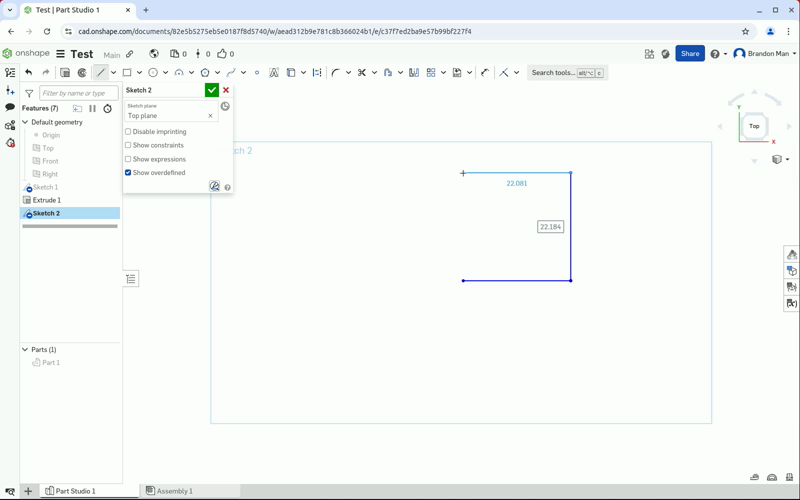
key_up(shift)
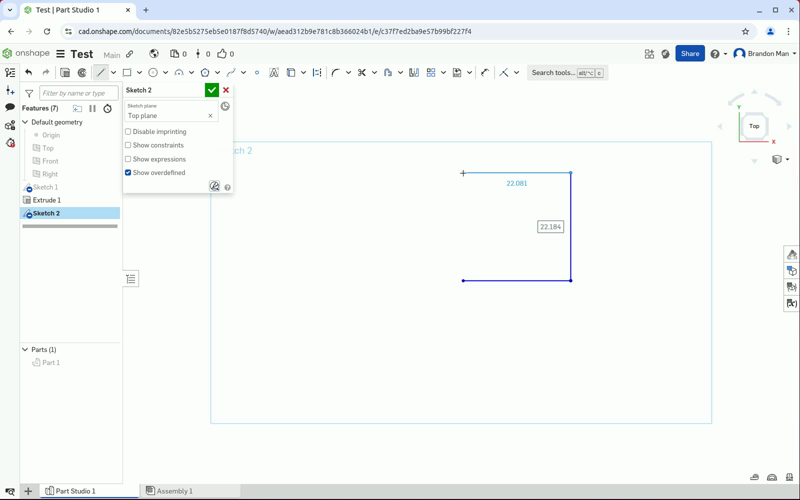
key_down(shift)
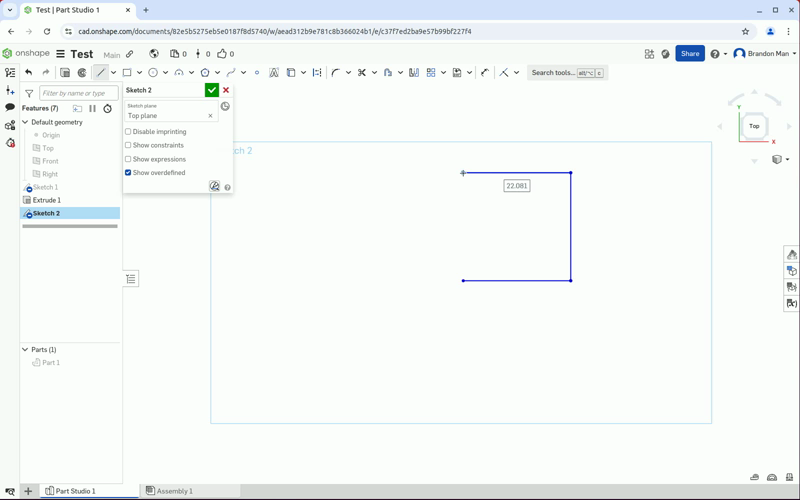
mouse_move(463, 280)
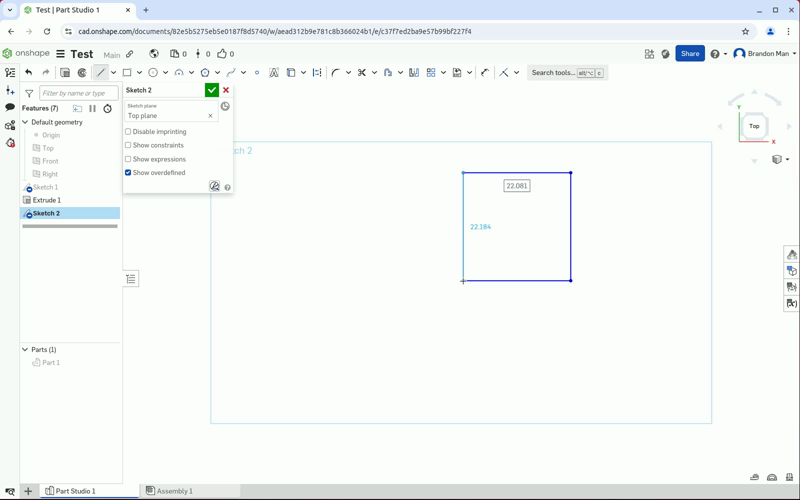
key_up(shift)
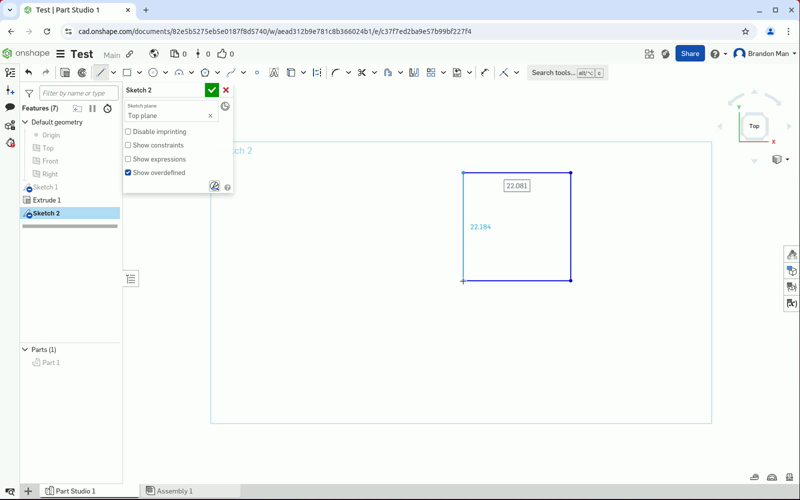
click(463, 280)
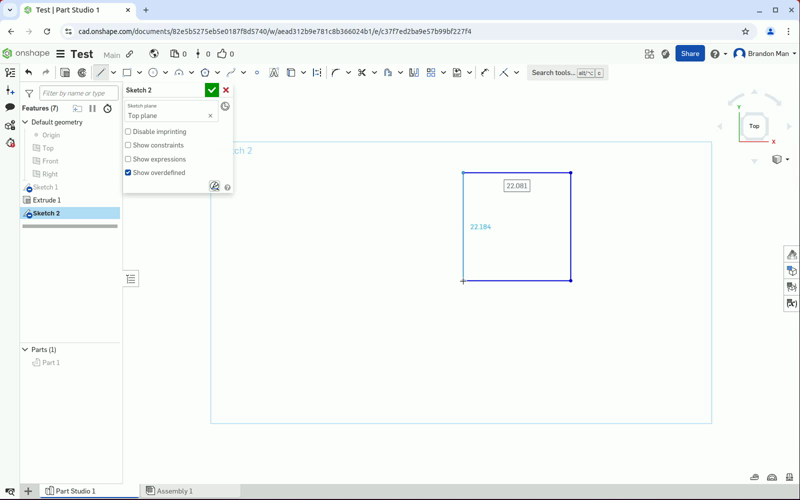
key(esc)
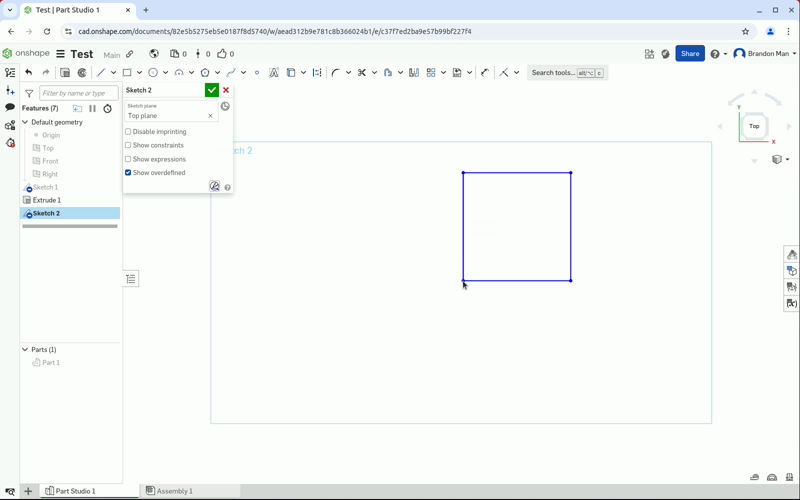
mouse_move(533, 271)
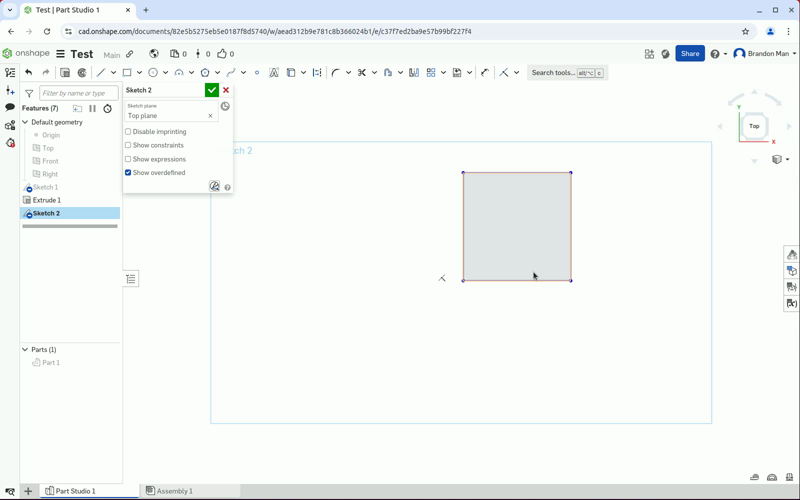
click(533, 271)
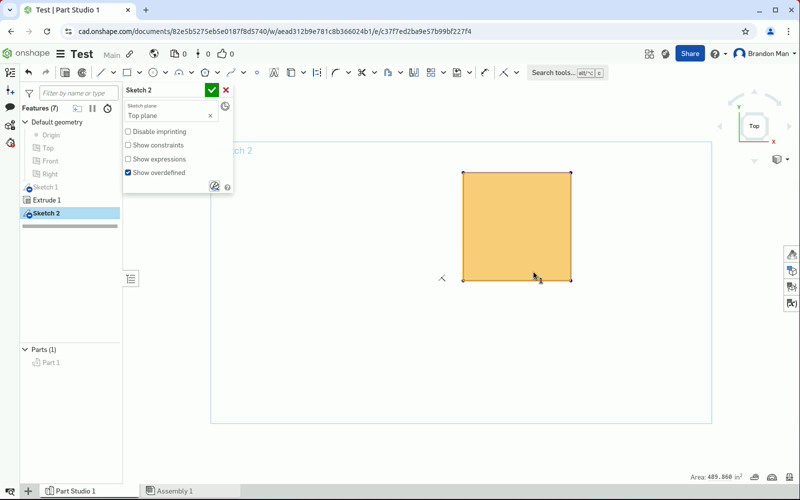
mouse_move(73, 352)
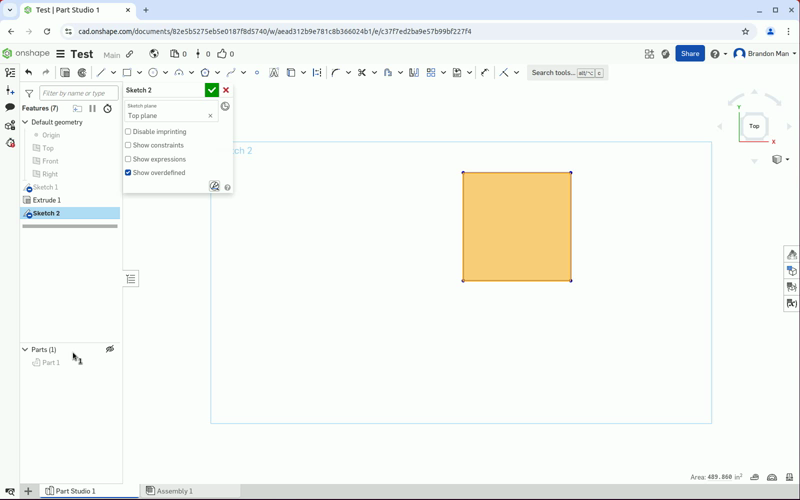
key(shift+y)
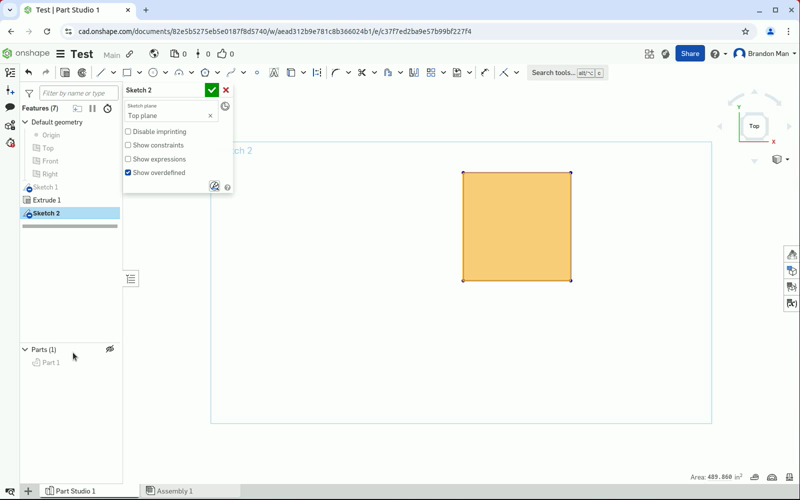
key(shift+e)
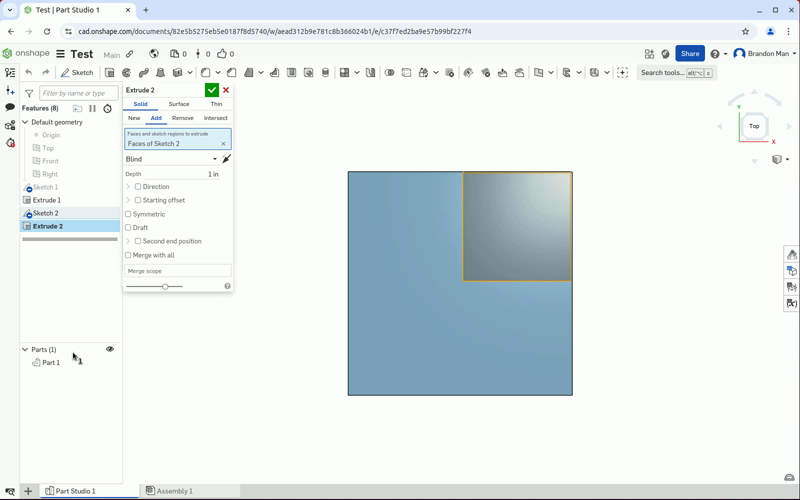
mouse_move(143, 106)
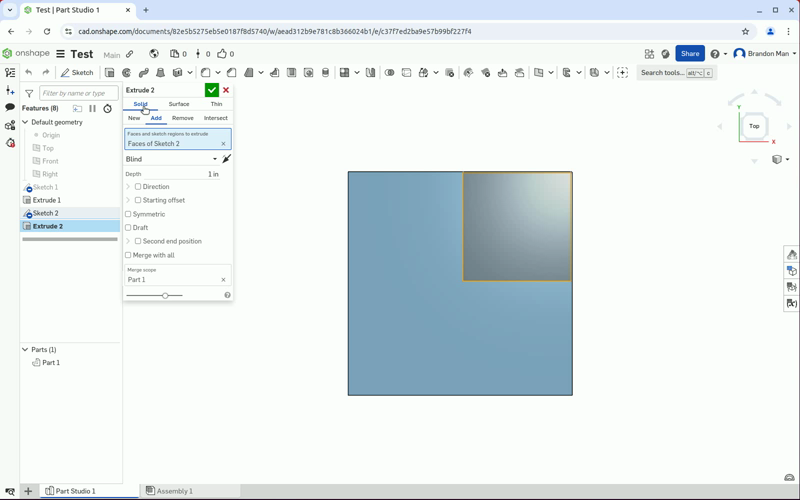
click(143, 106)
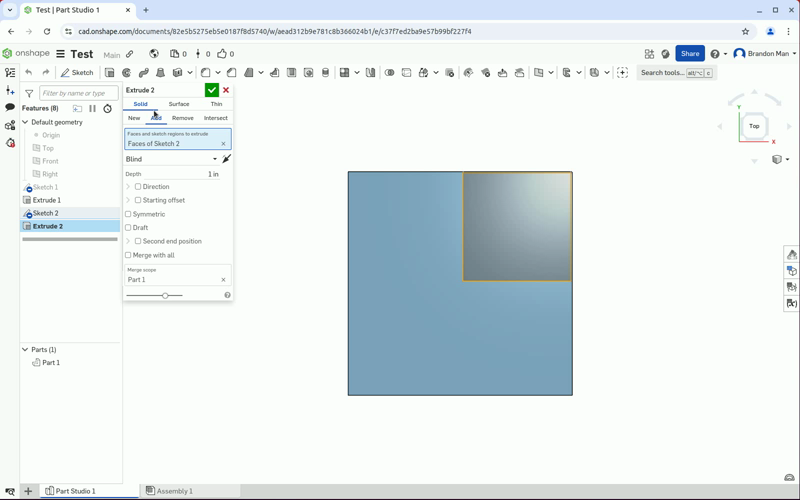
mouse_move(186, 120)
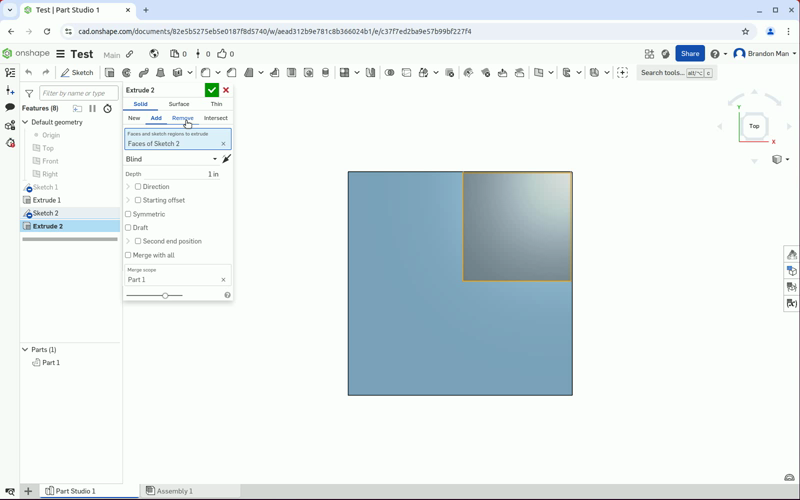
click(186, 120)
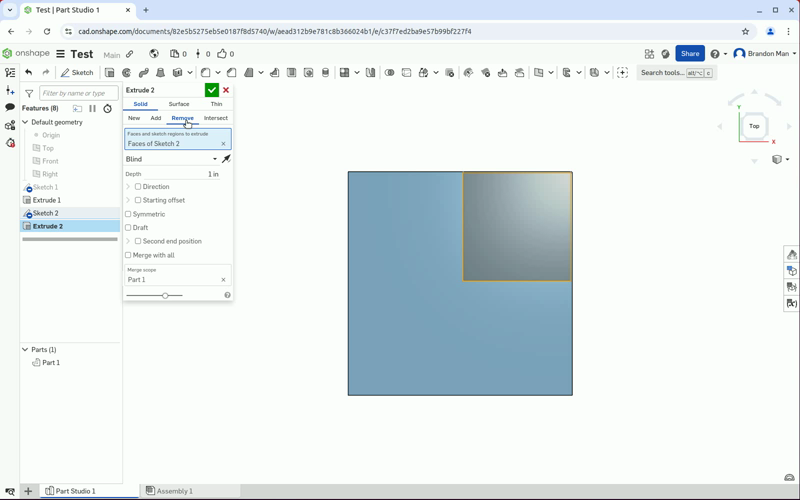
key(tab, 4)
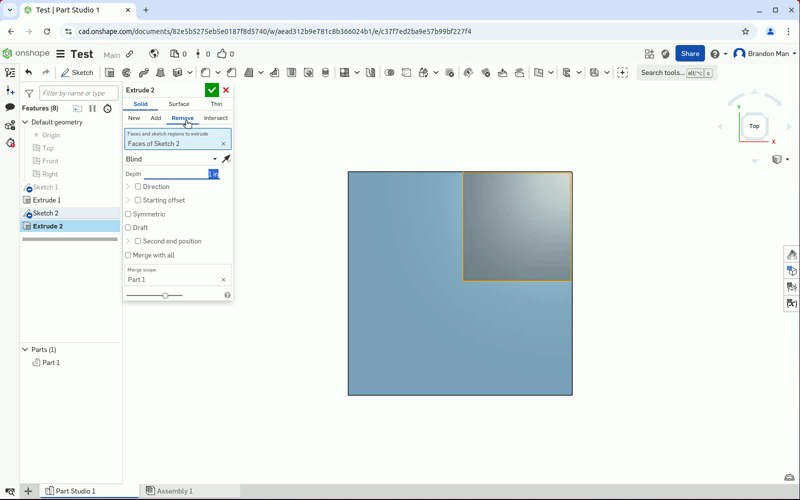
text(0.241)
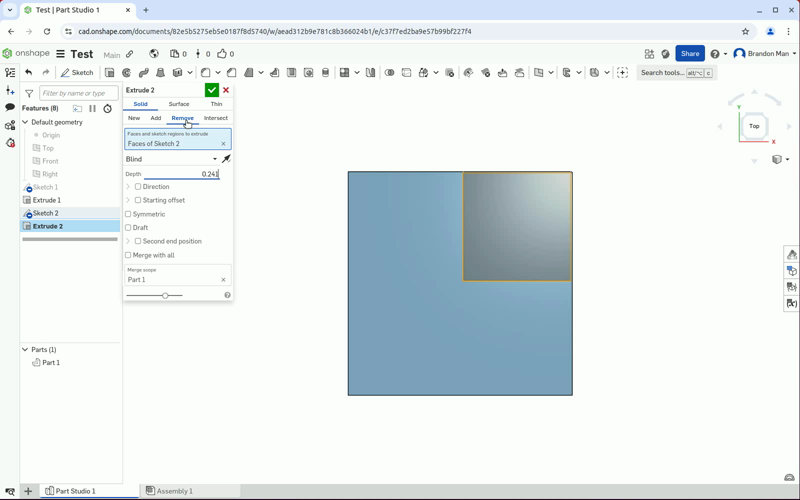
key(tab, 6)
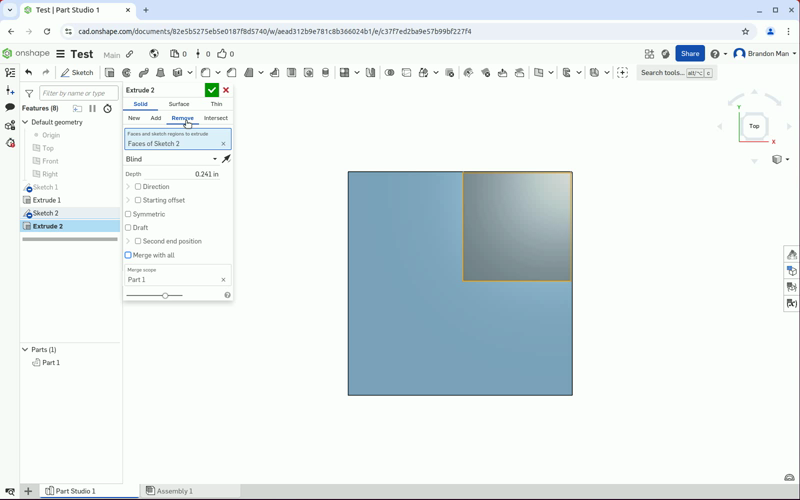
key(space)
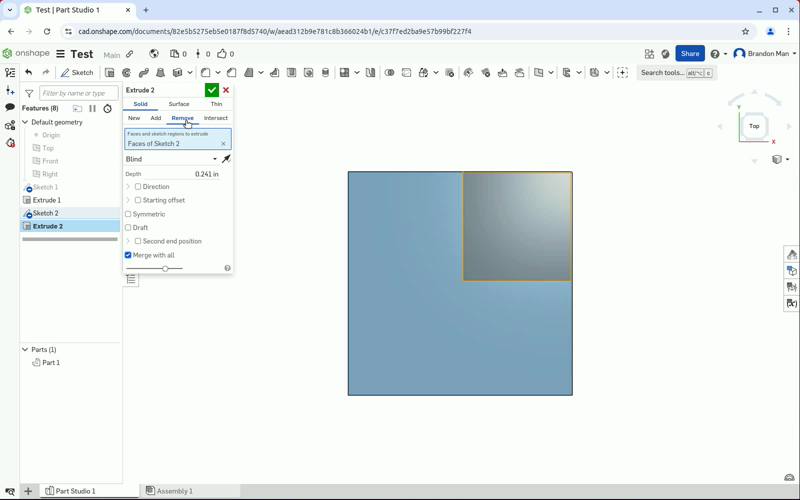
key(enter)
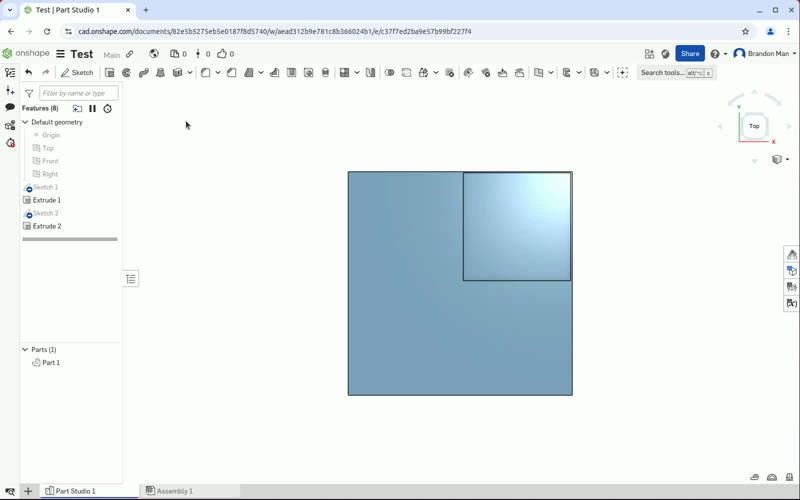
key(shift+h)
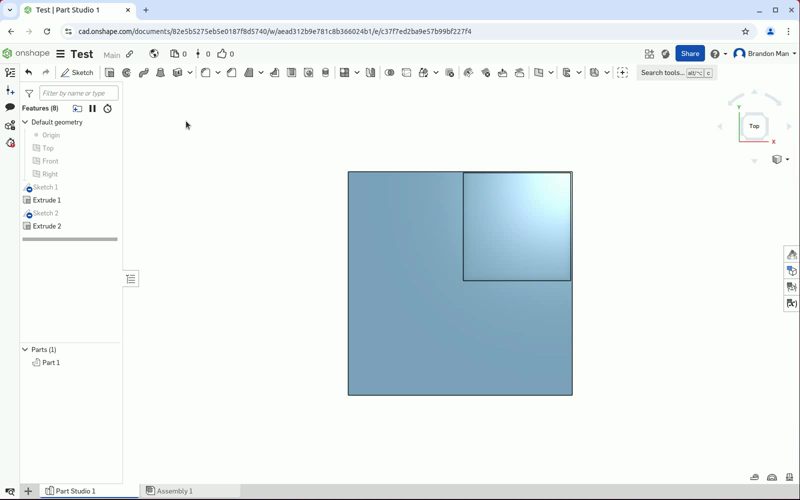
key(shift+h)
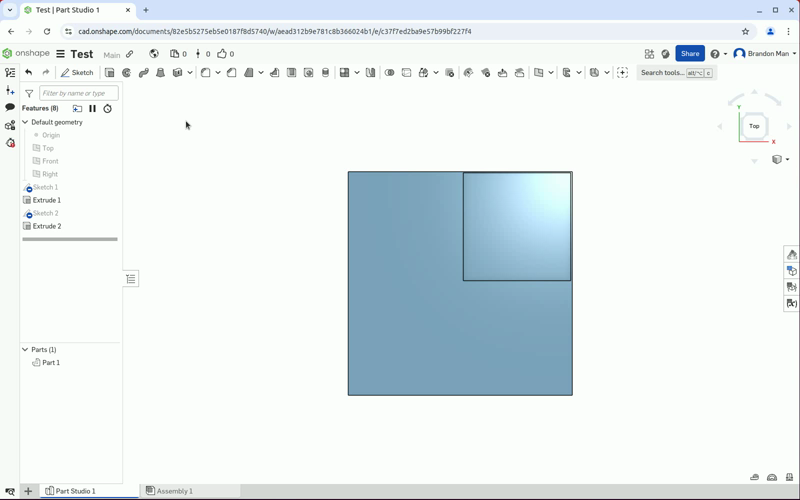
mouse_move(73, 189)
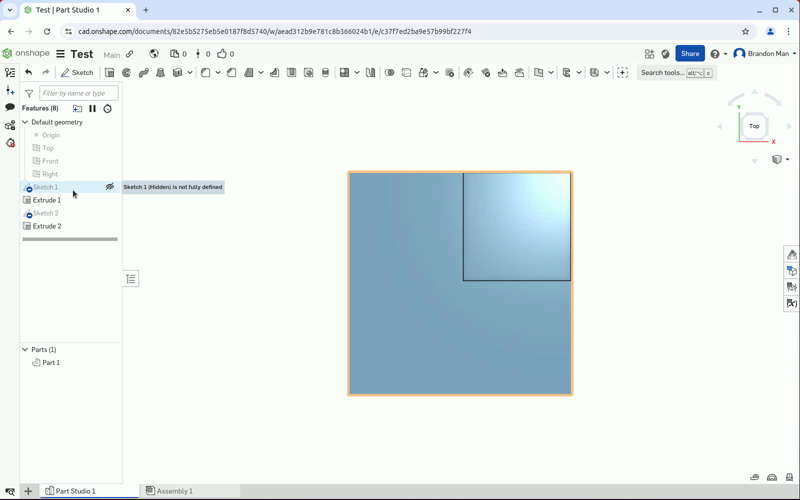
click(73, 189)
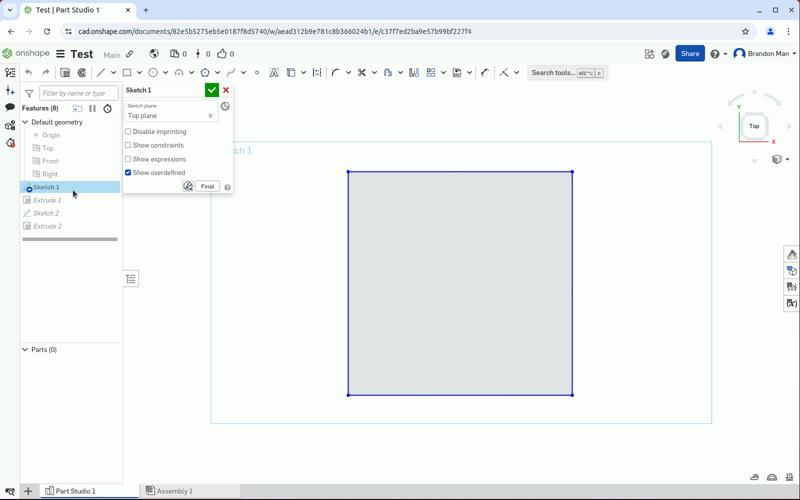
mouse_move(229, 92)
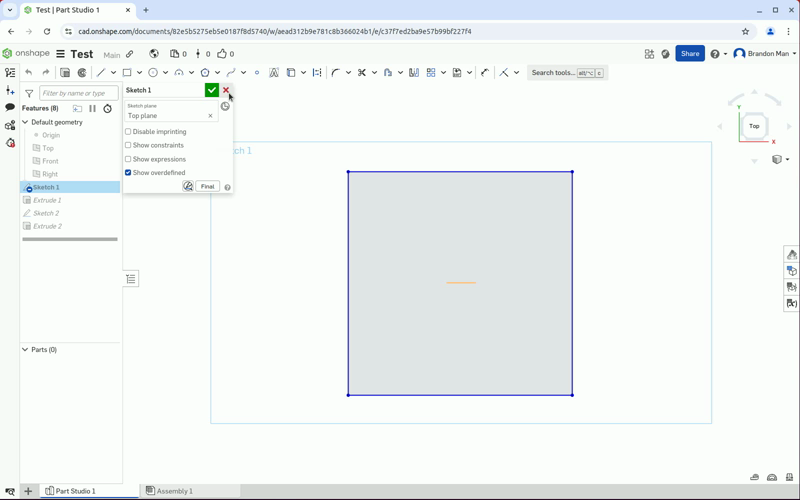
click(229, 92)
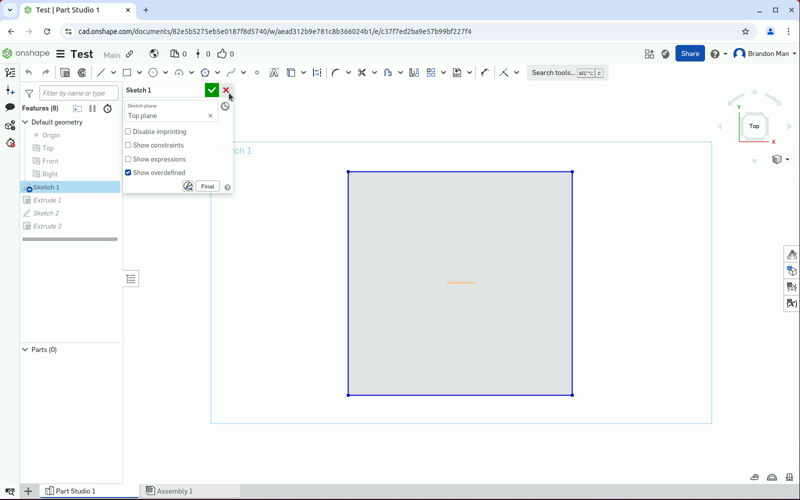
key(shift+s)
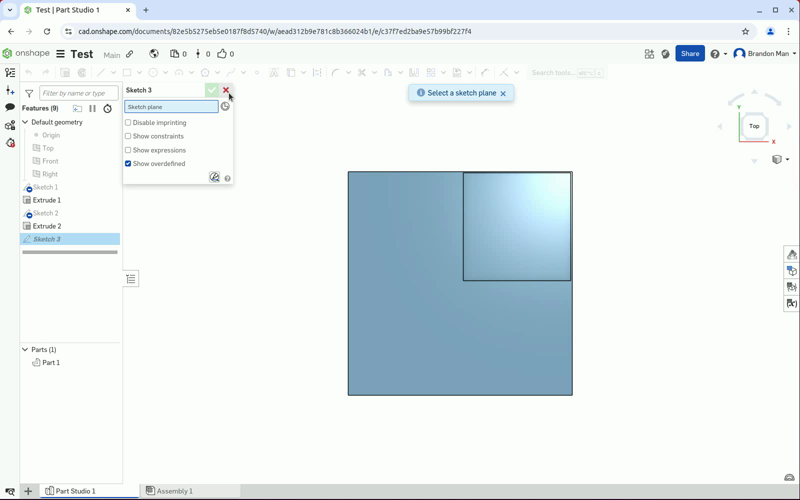
mouse_move(73, 150)
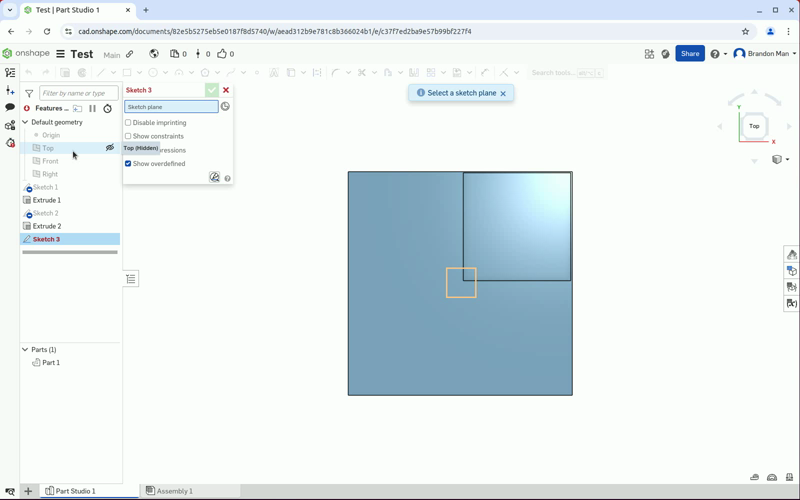
click(73, 150)
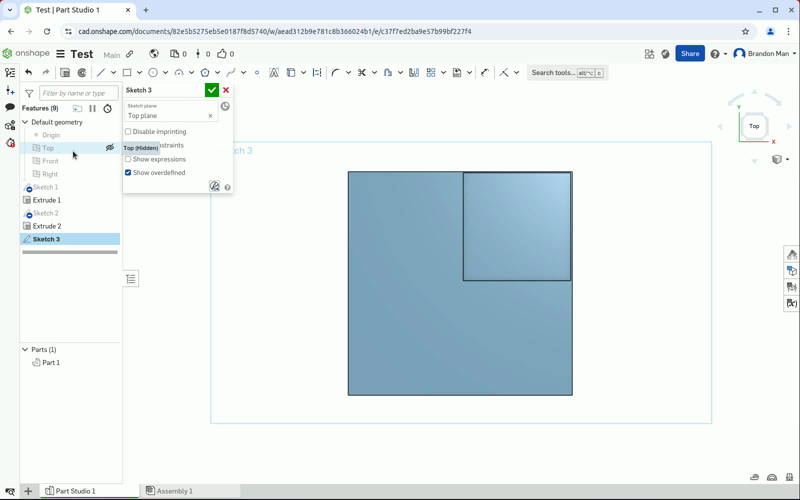
mouse_move(73, 352)
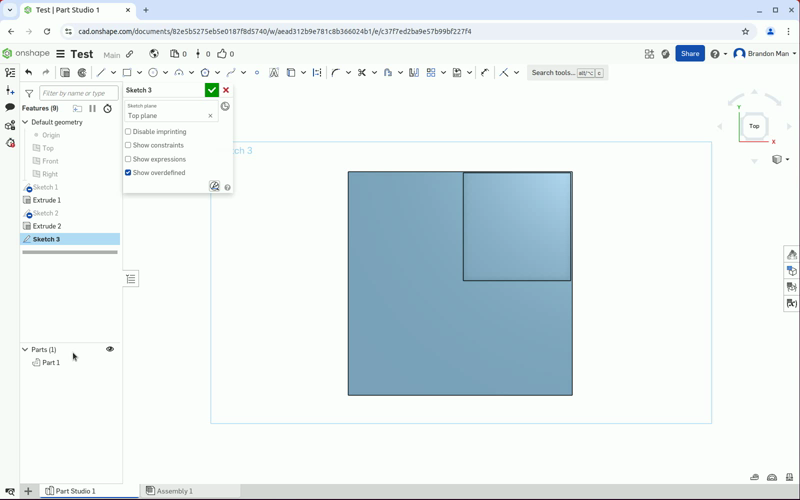
key(y)
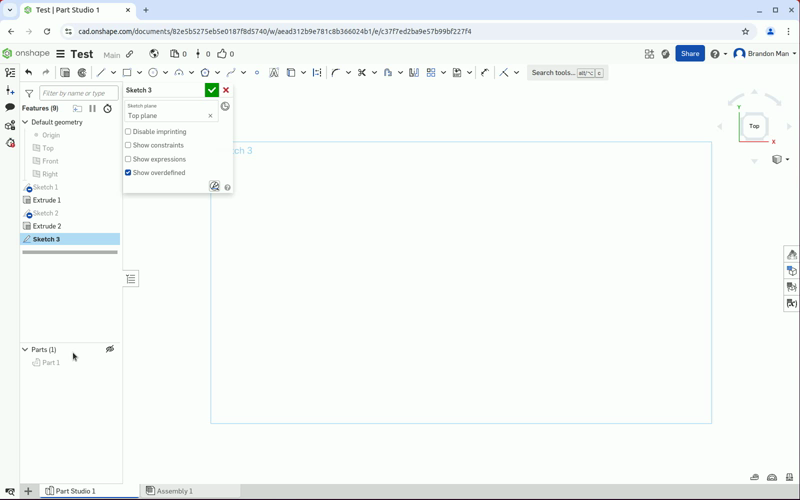
key(l)
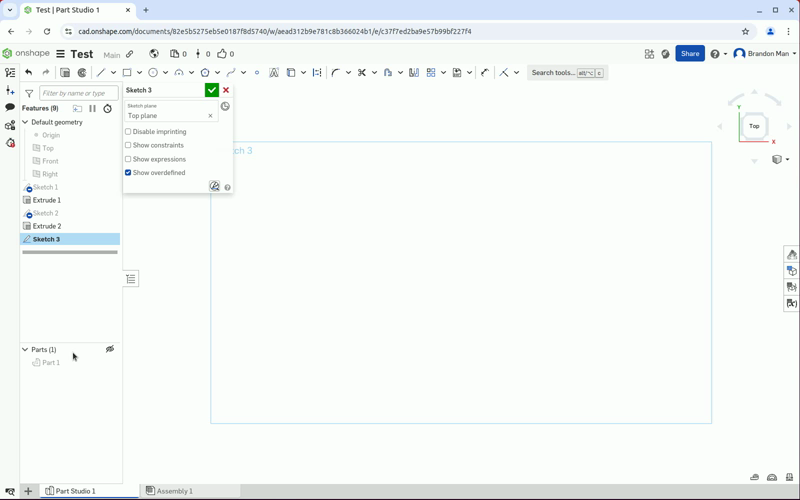
key_down(shift)
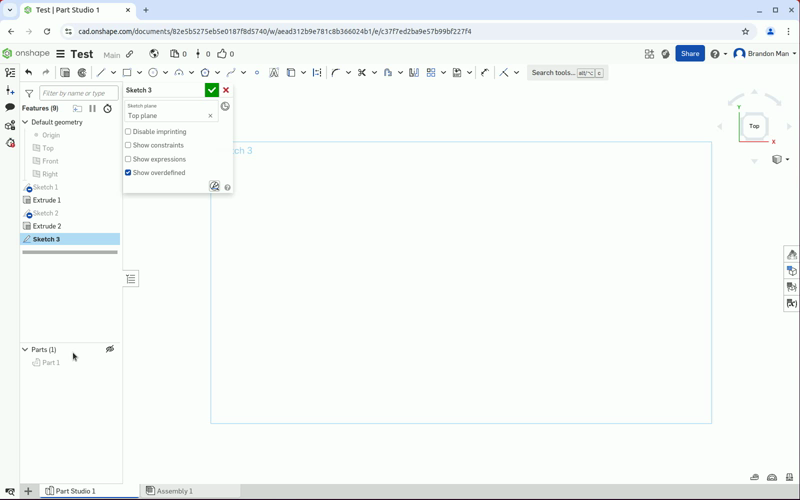
mouse_move(351, 280)
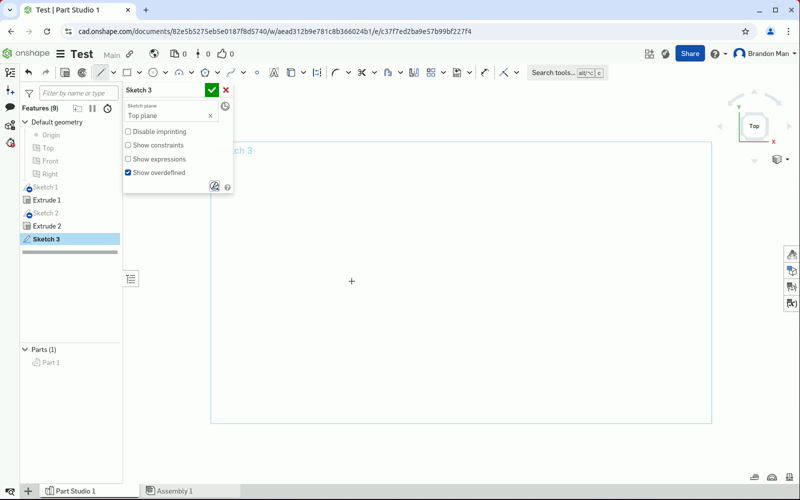
click(351, 280)
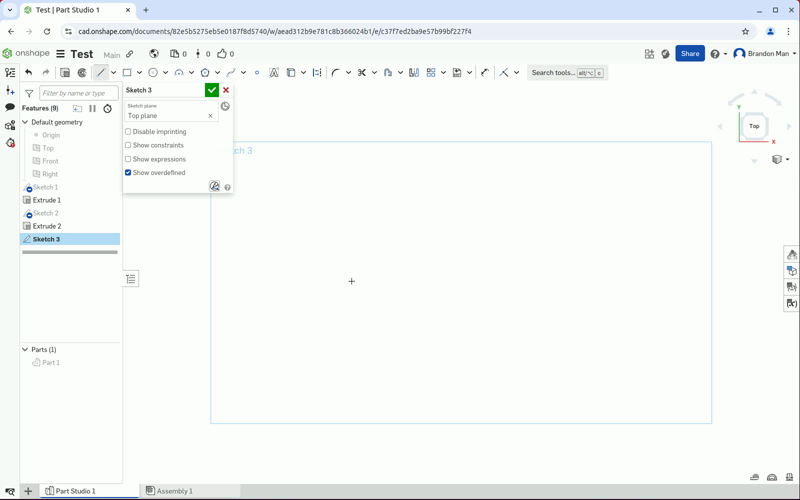
key_up(shift)
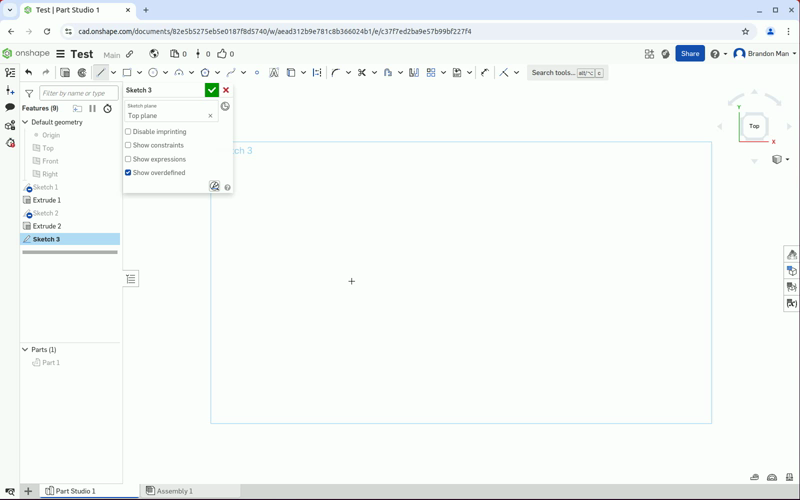
key_down(shift)
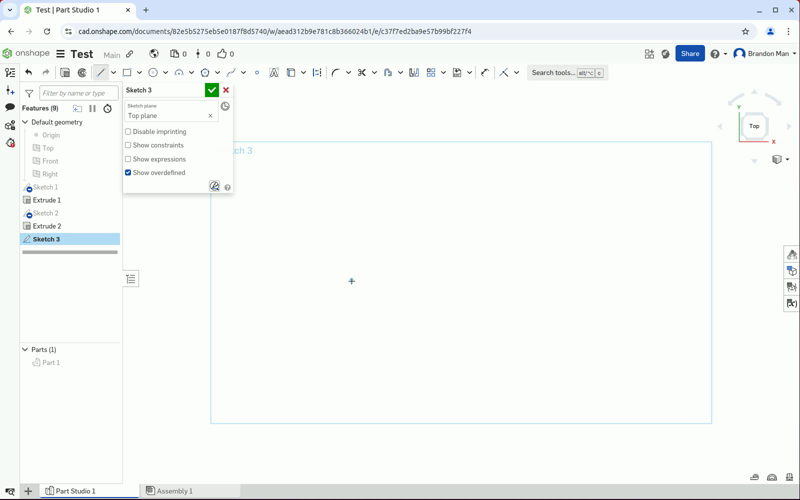
mouse_move(459, 280)
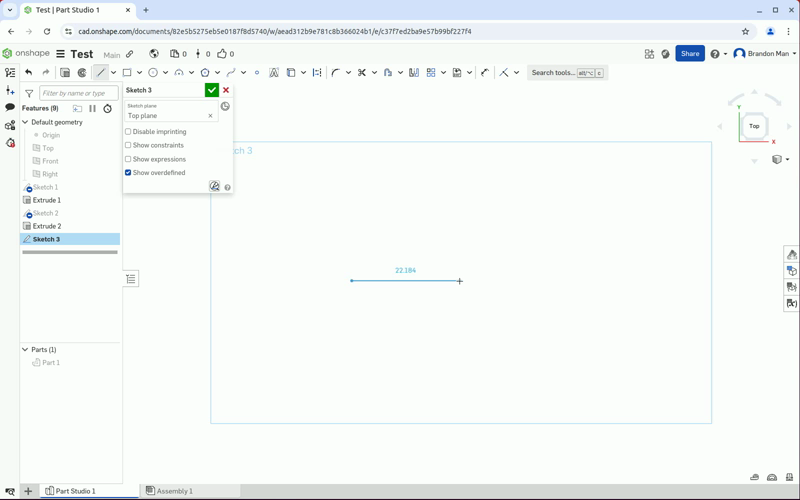
click(459, 280)
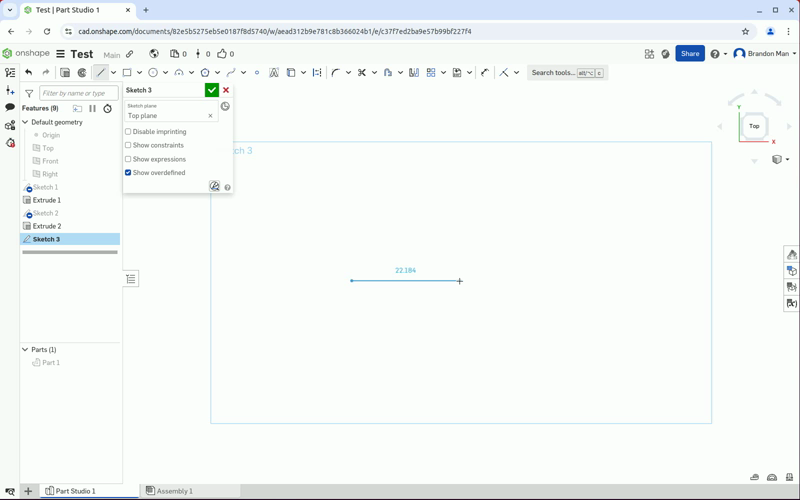
key_up(shift)
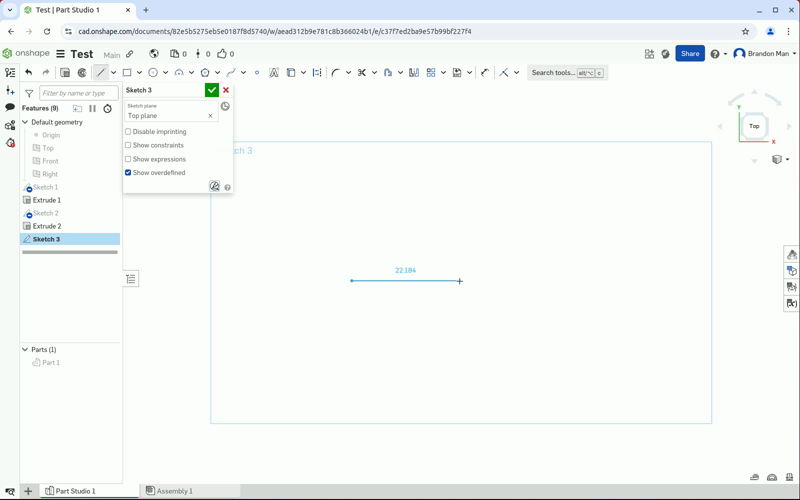
key_down(shift)
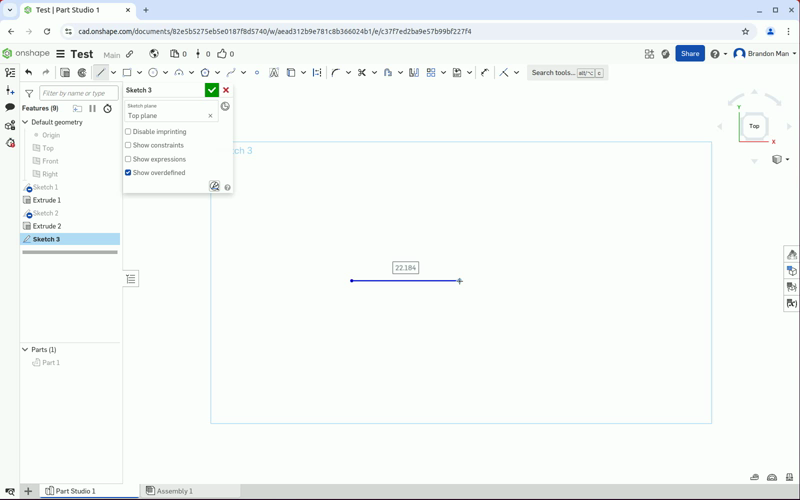
mouse_move(459, 172)
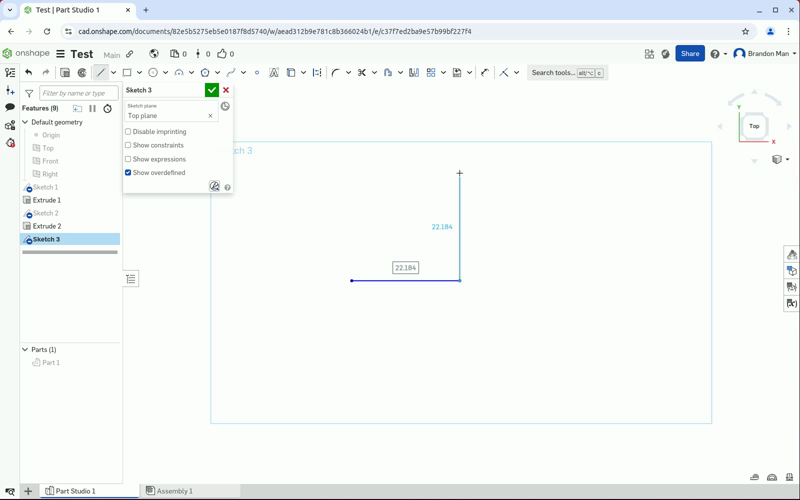
click(459, 172)
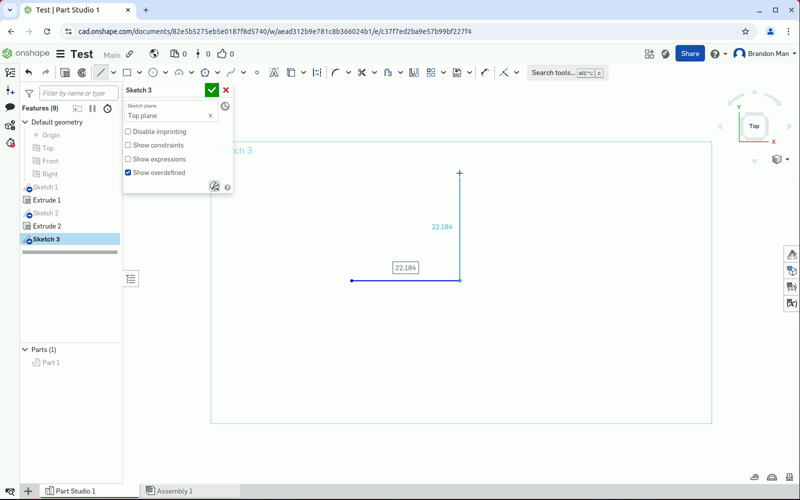
key_up(shift)
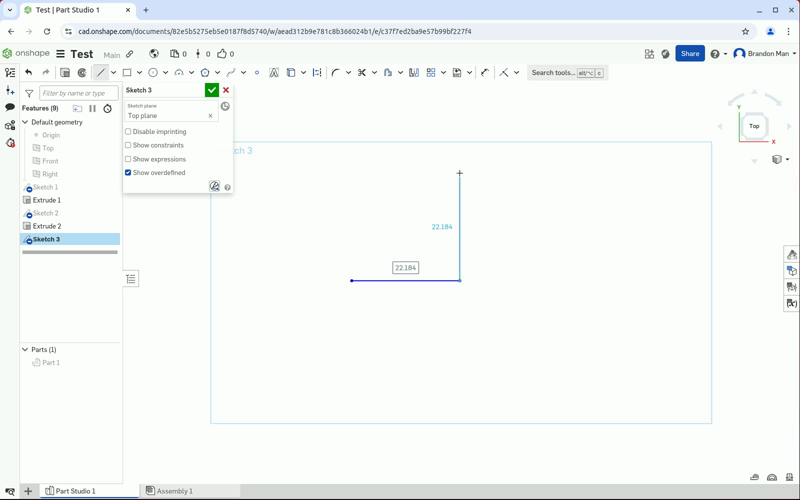
key_down(shift)
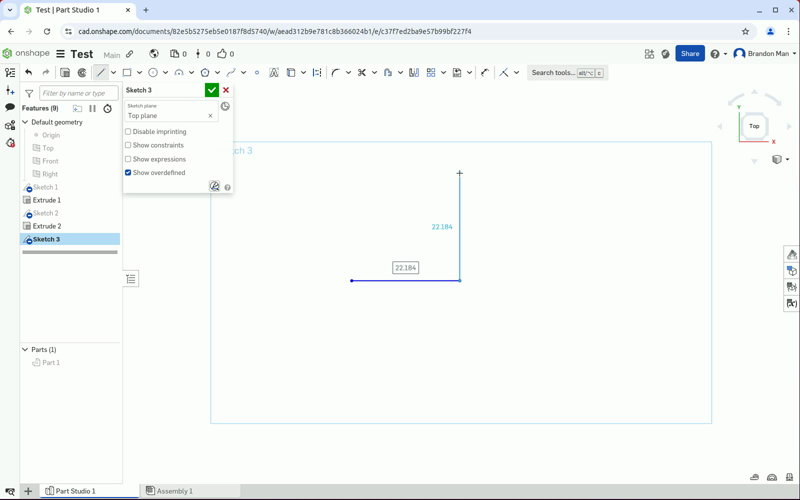
mouse_move(351, 172)
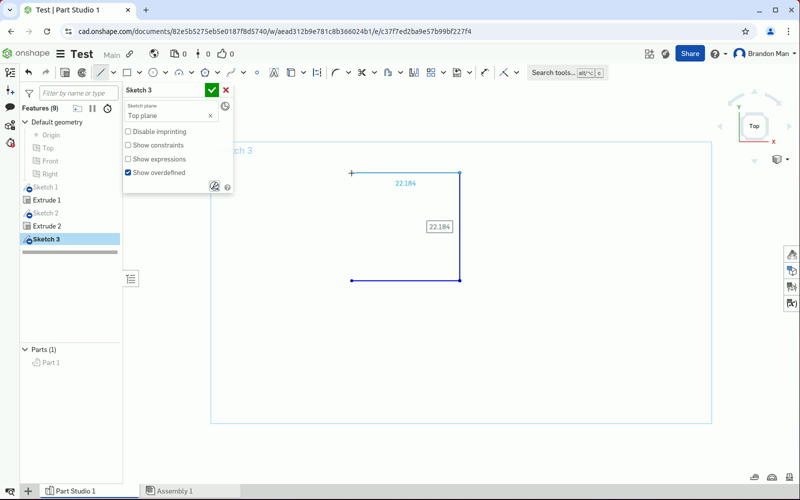
click(351, 172)
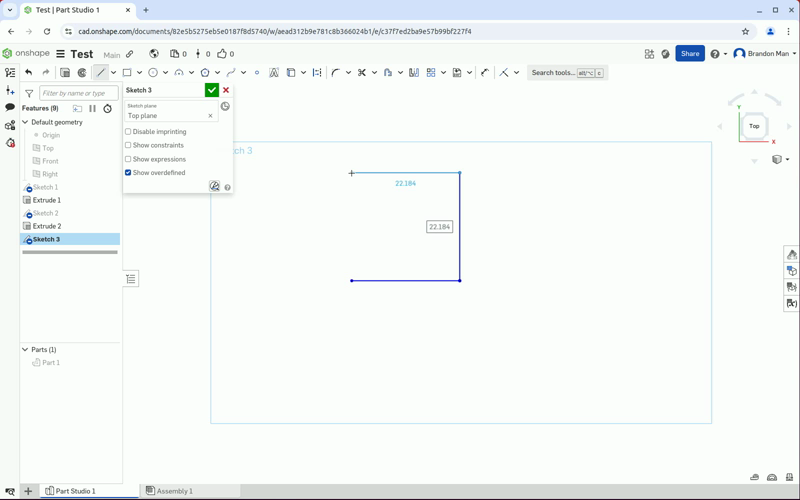
key_up(shift)
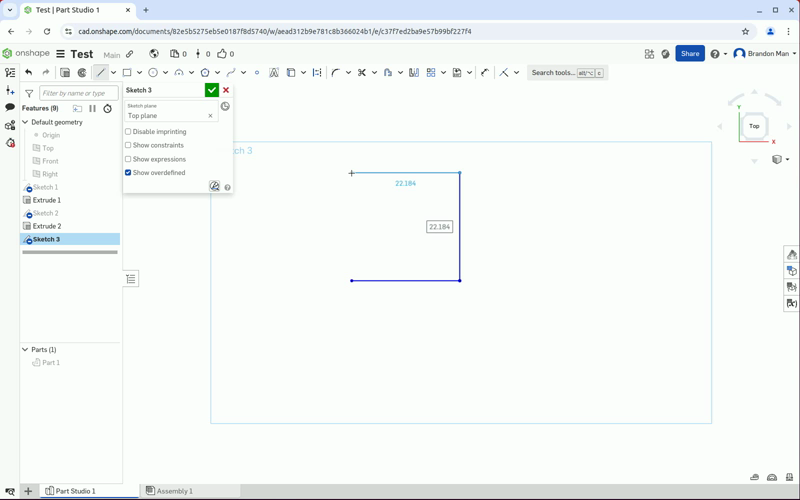
key_down(shift)
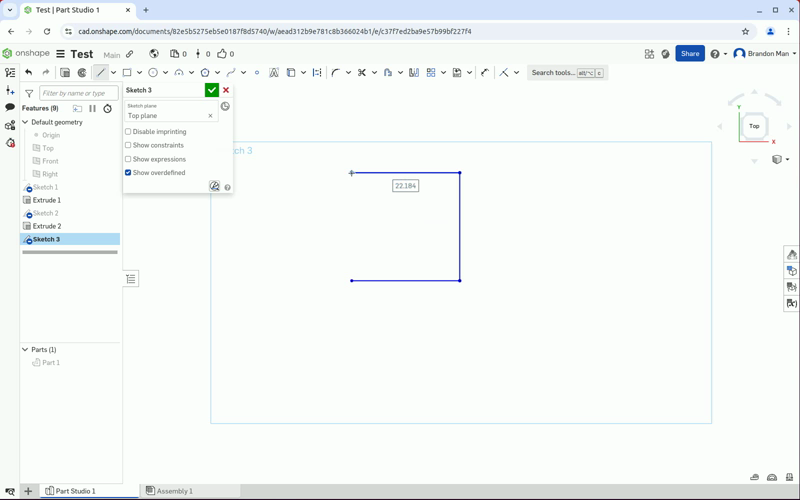
mouse_move(351, 280)
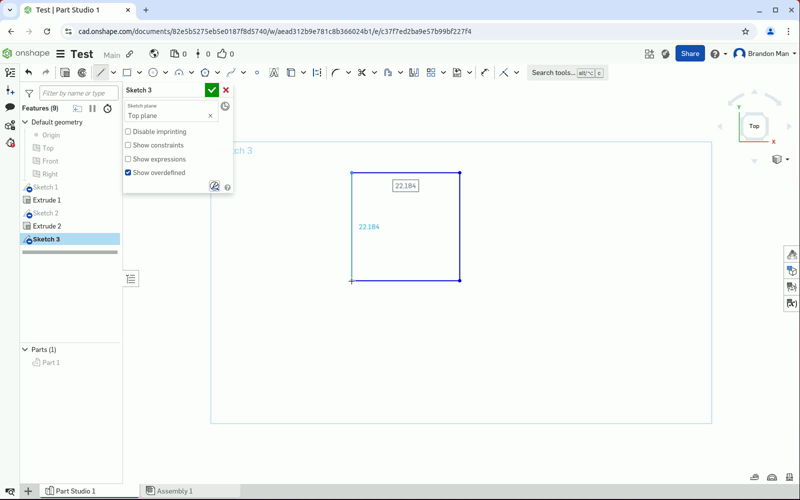
key_up(shift)
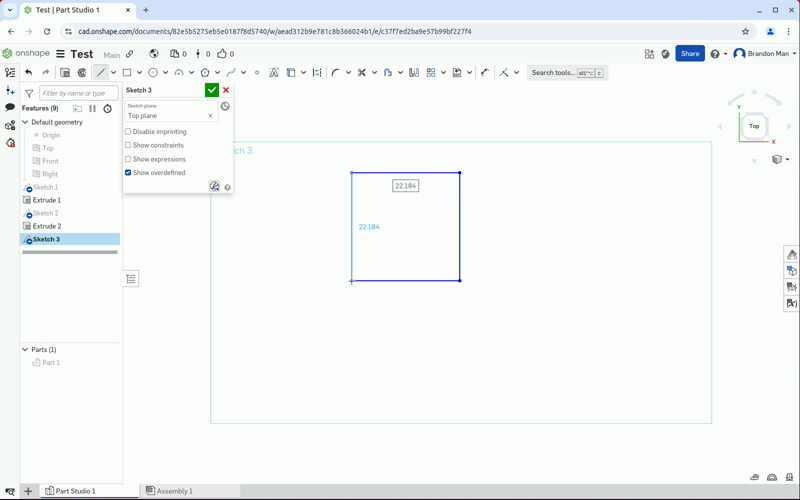
click(351, 280)
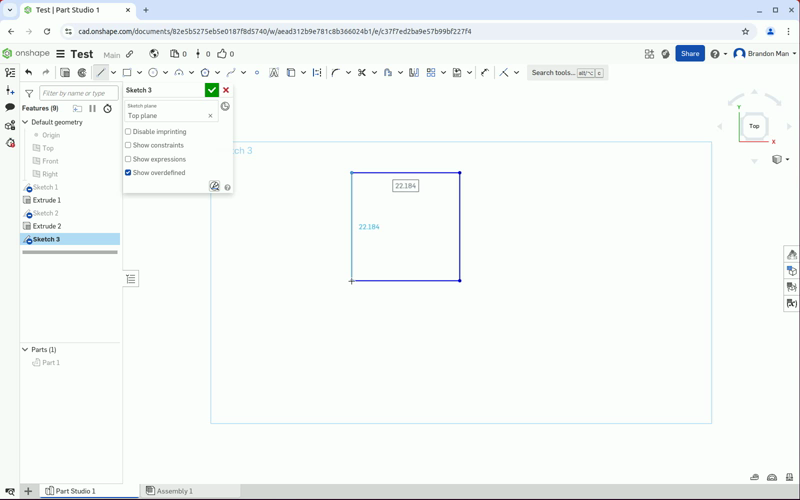
key(esc)
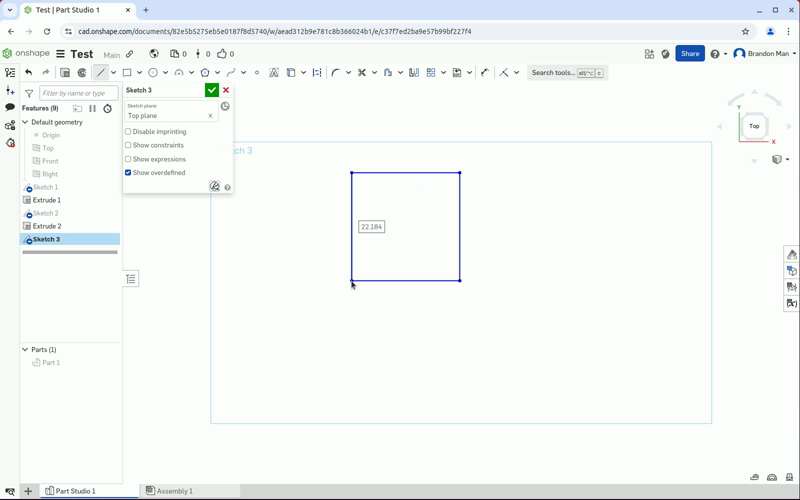
mouse_move(367, 263)
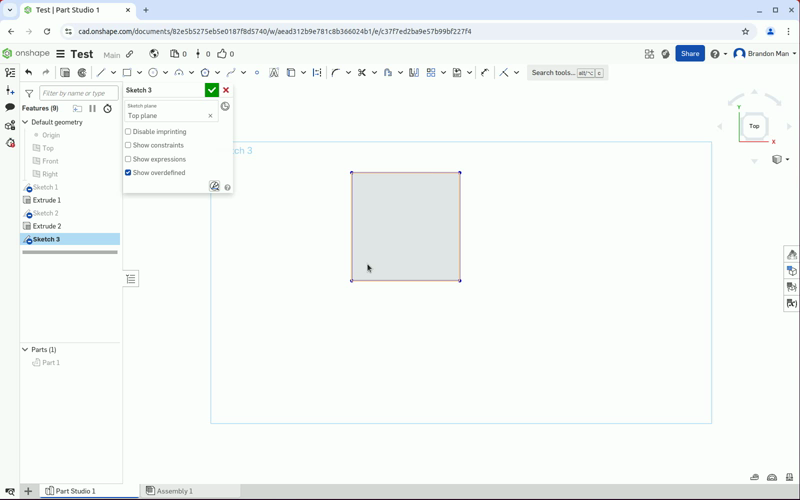
click(367, 263)
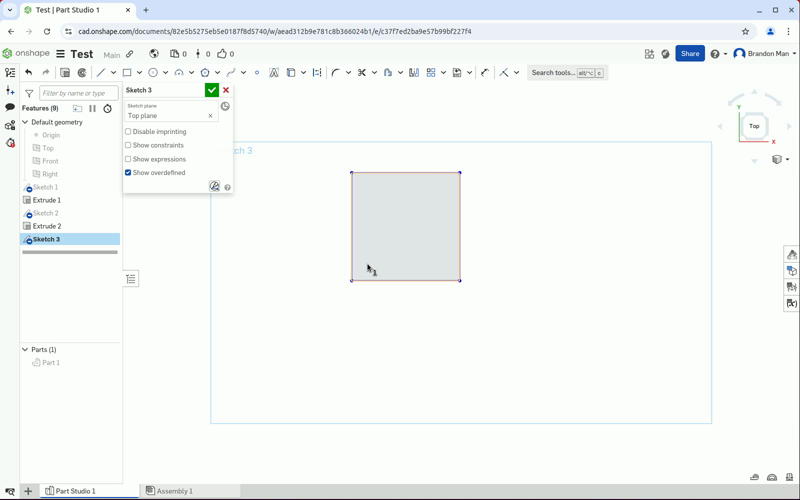
mouse_move(73, 352)
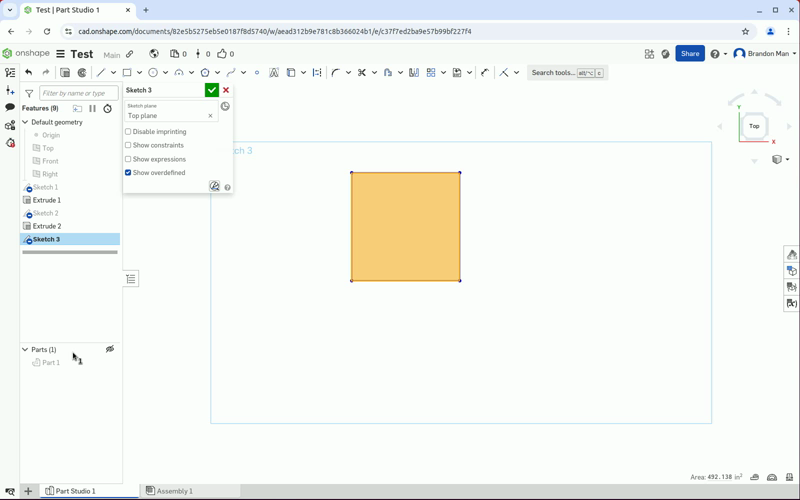
key(shift+y)
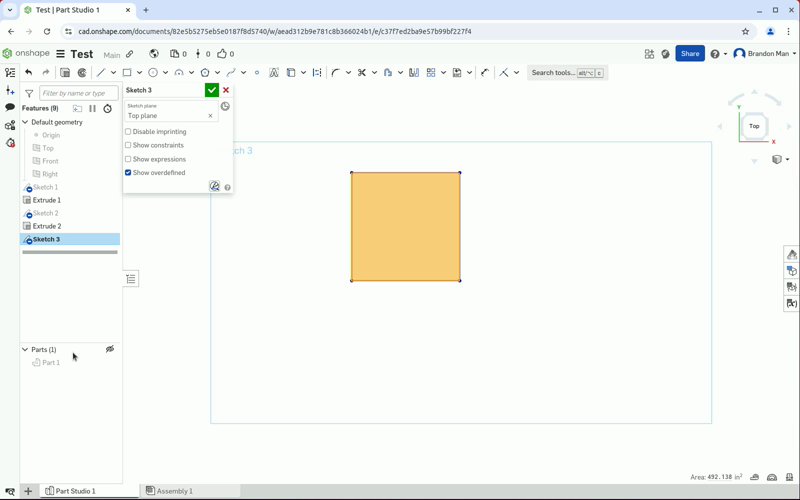
key(shift+e)
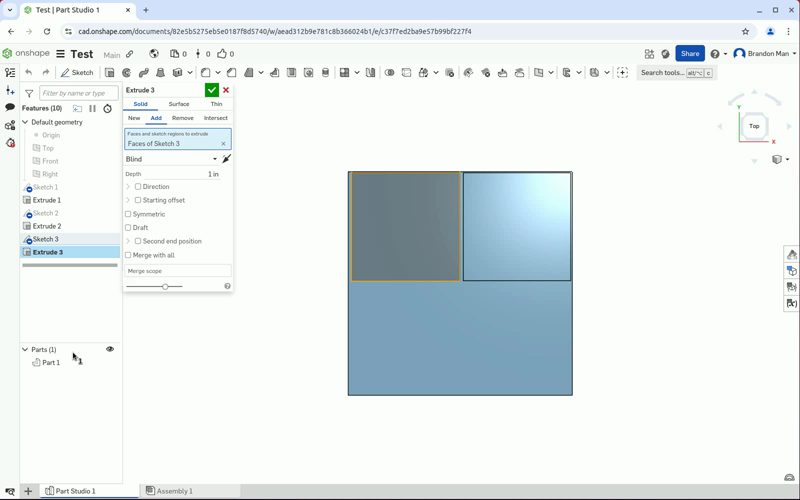
mouse_move(143, 106)
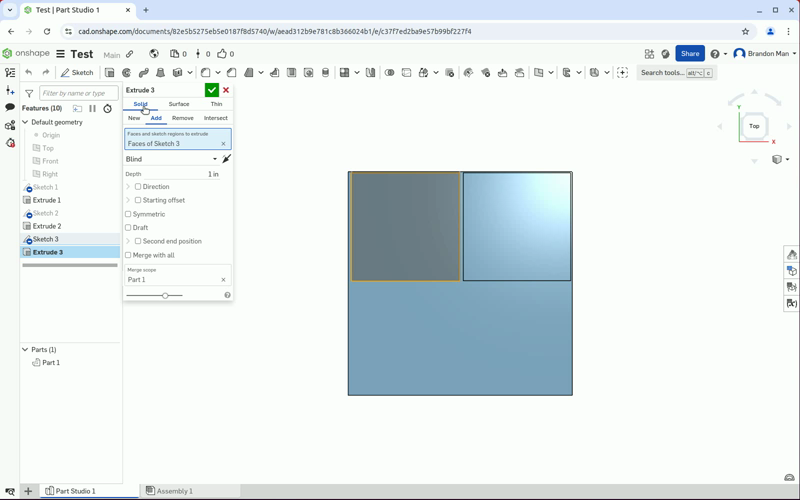
click(143, 106)
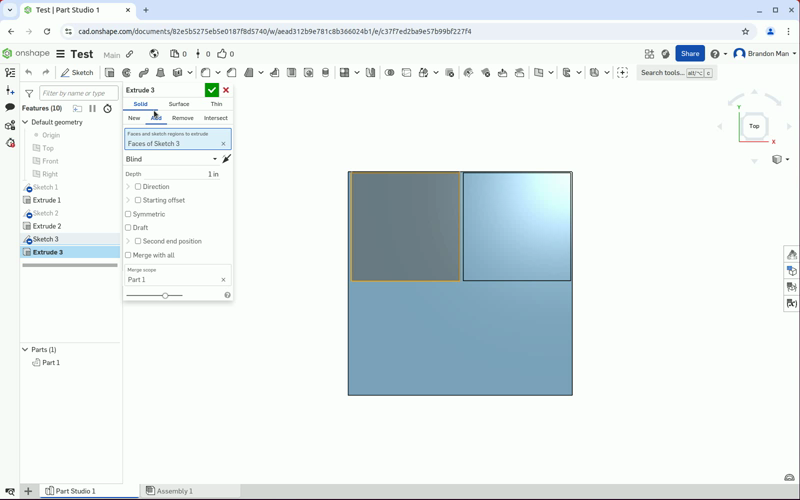
mouse_move(186, 120)
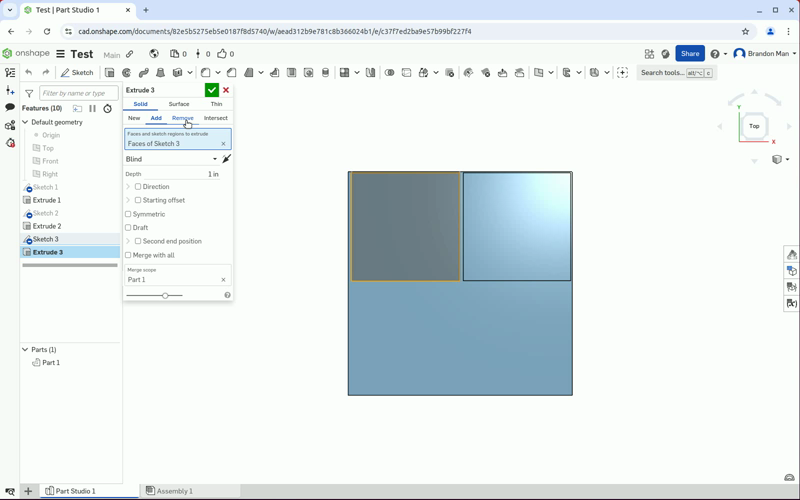
click(186, 120)
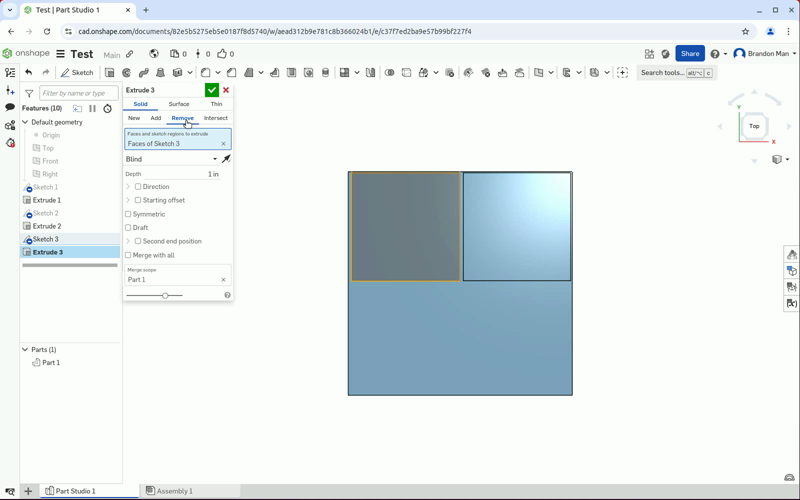
key(tab, 4)
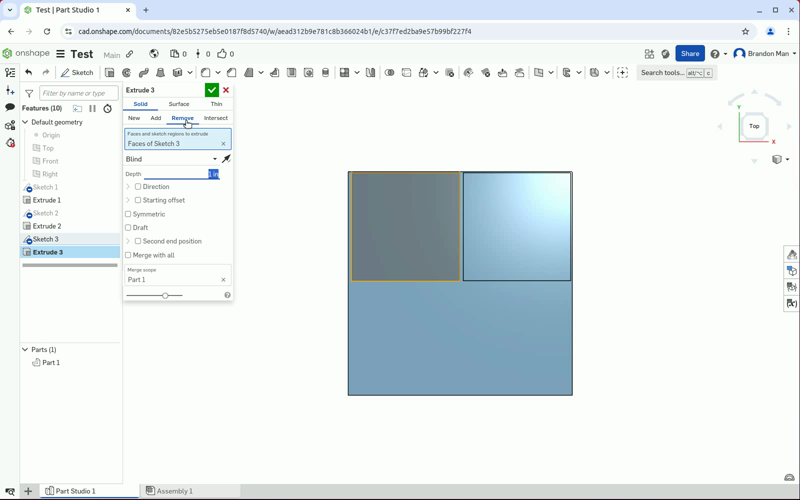
text(0.241)
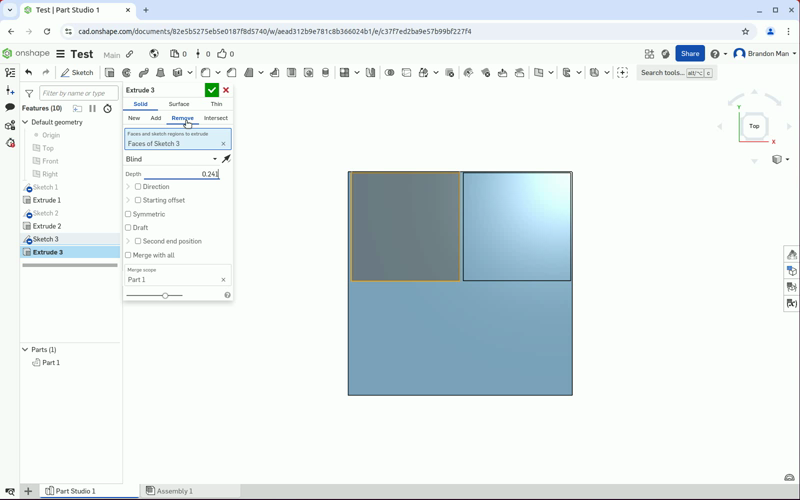
key(tab, 6)
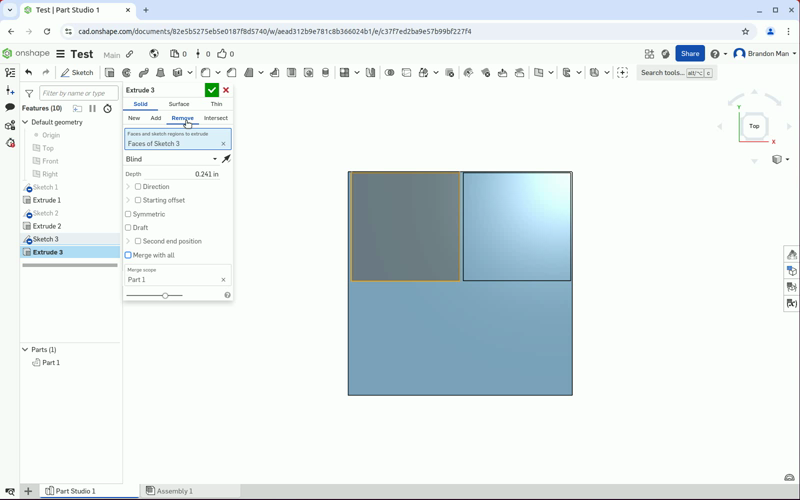
key(space)
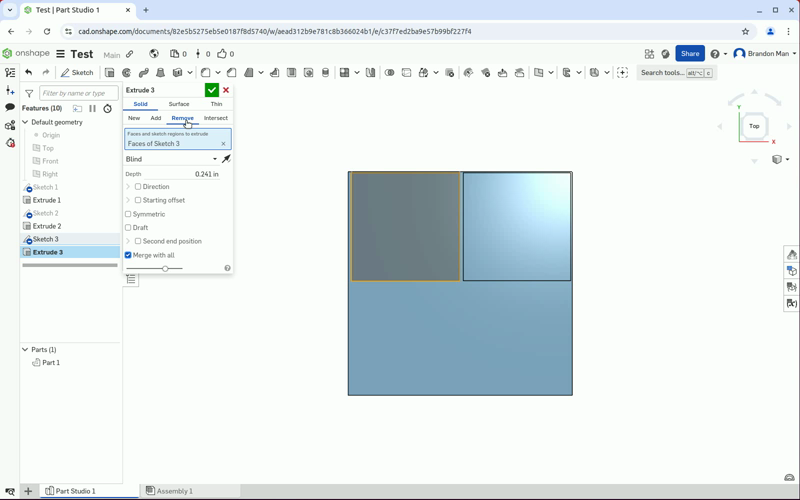
key(enter)
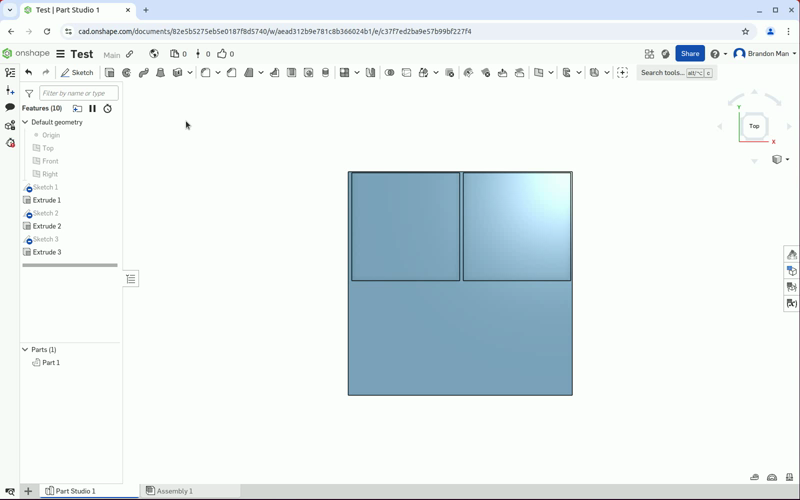
key(shift+h)
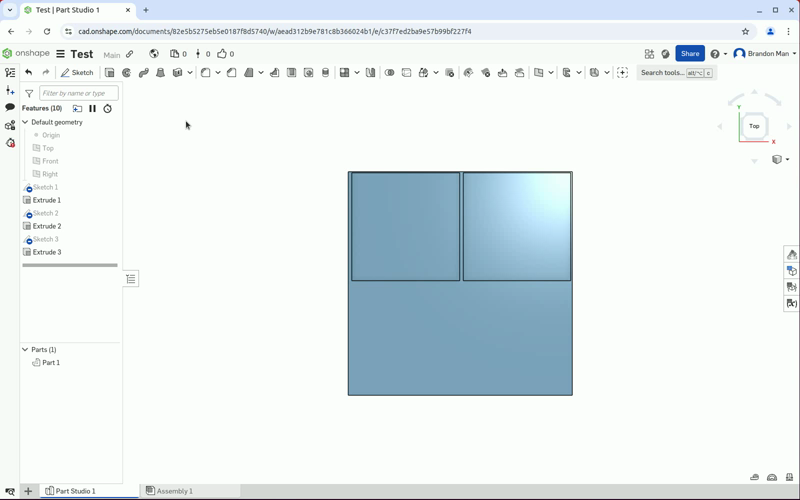
key(shift+h)
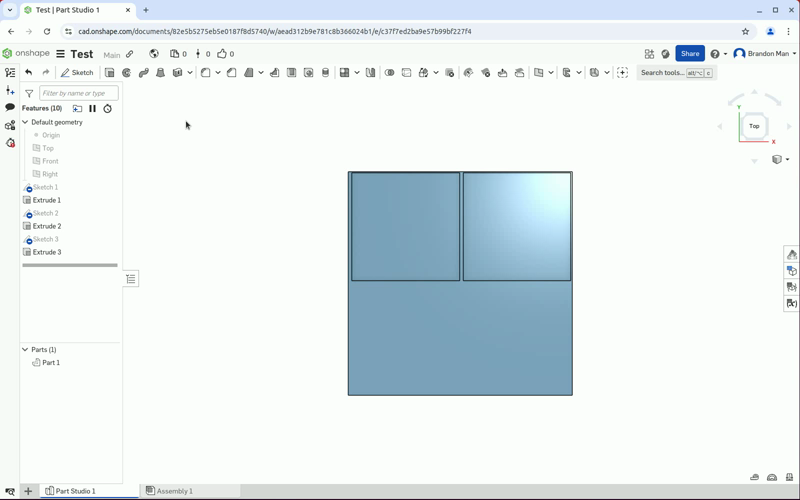
mouse_move(73, 189)
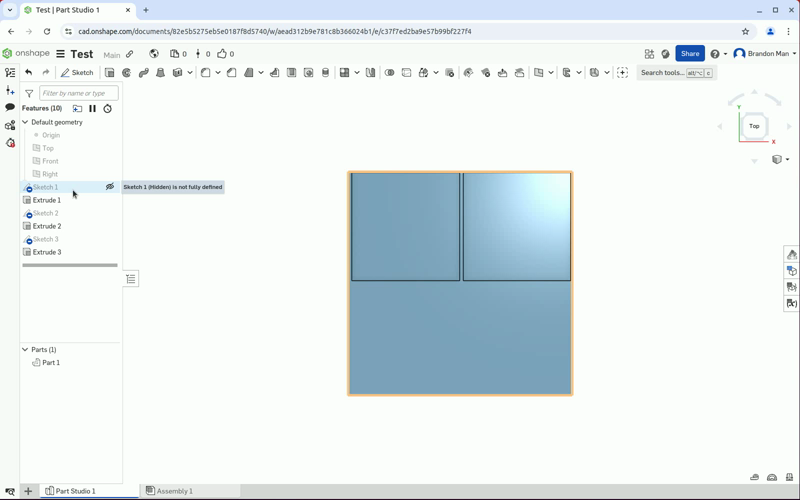
click(73, 189)
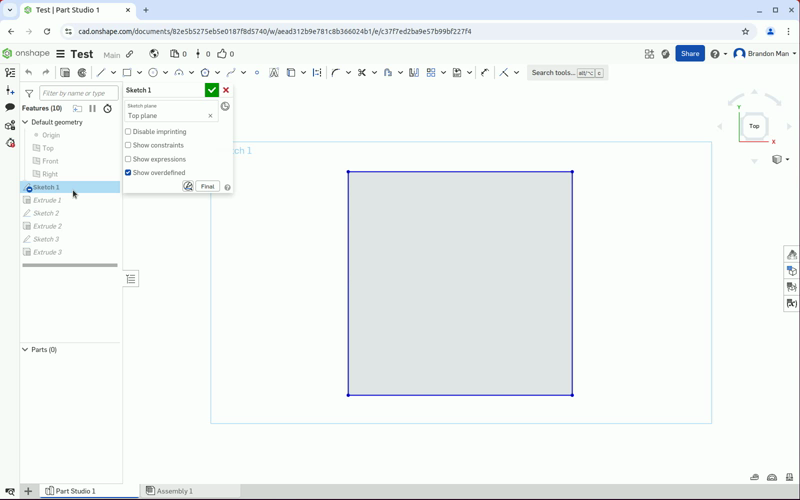
mouse_move(229, 92)
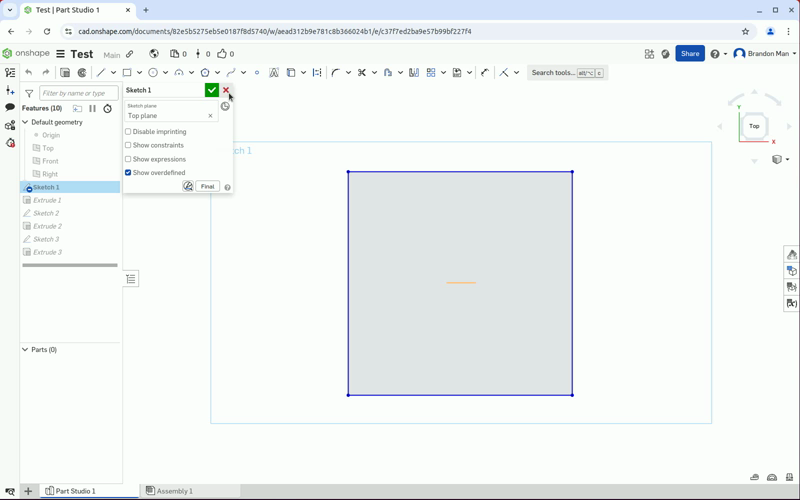
click(229, 92)
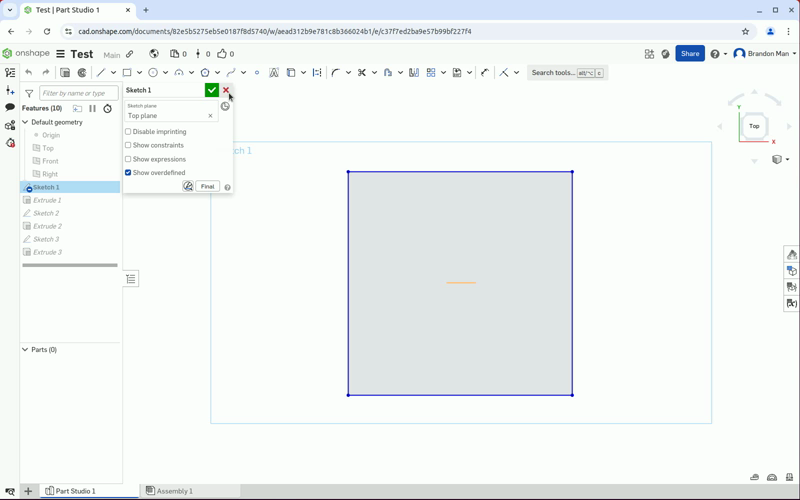
key(shift+s)
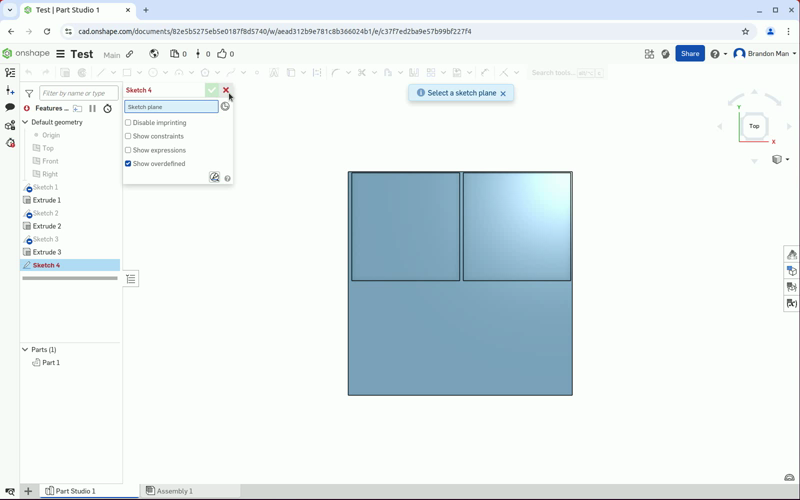
mouse_move(73, 150)
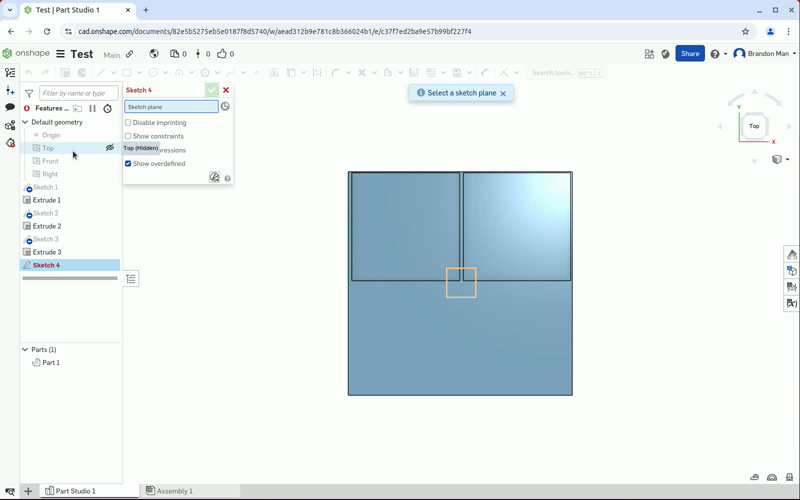
click(73, 150)
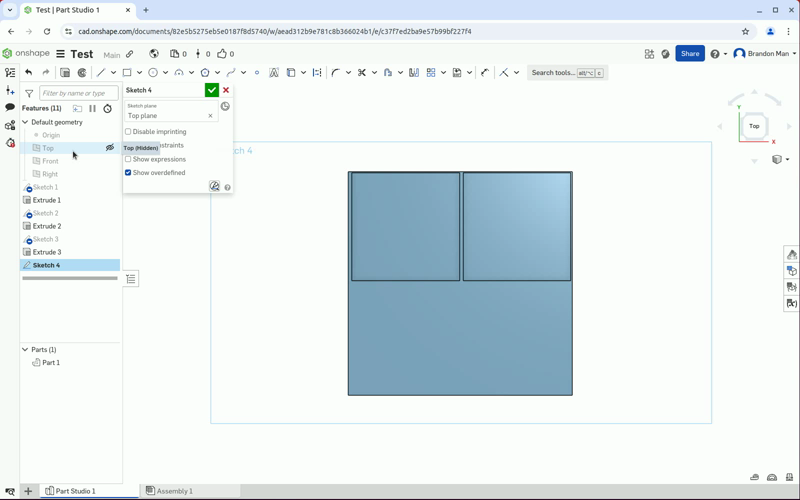
mouse_move(73, 352)
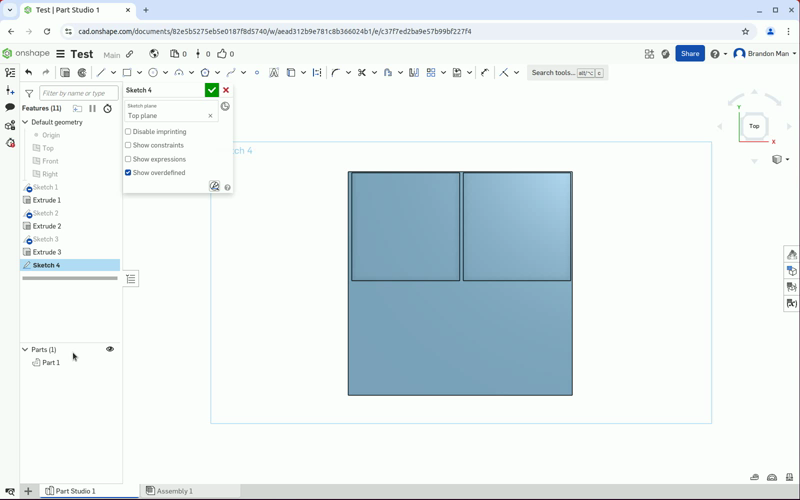
key(y)
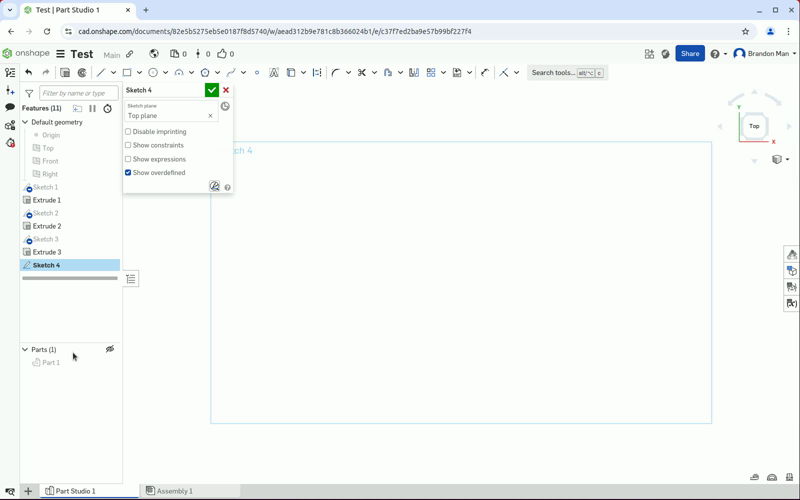
key(l)
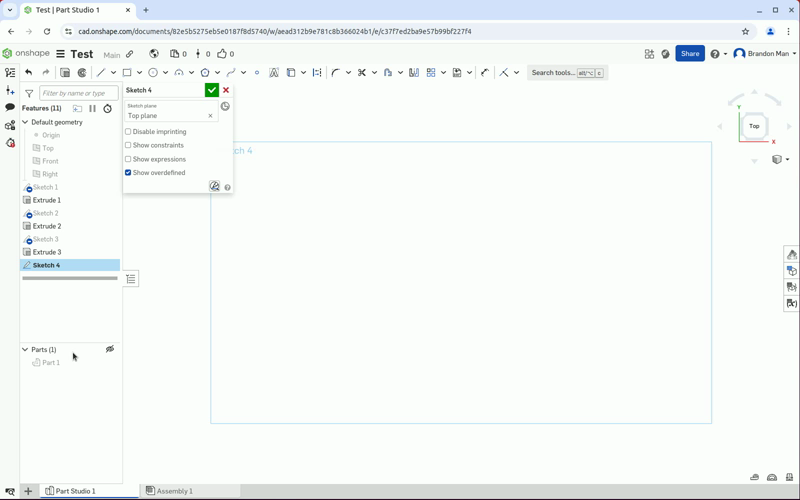
key_down(shift)
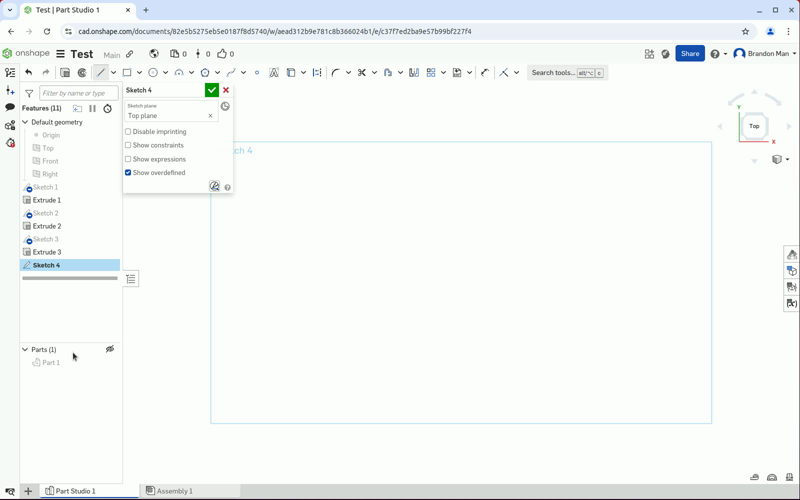
mouse_move(463, 391)
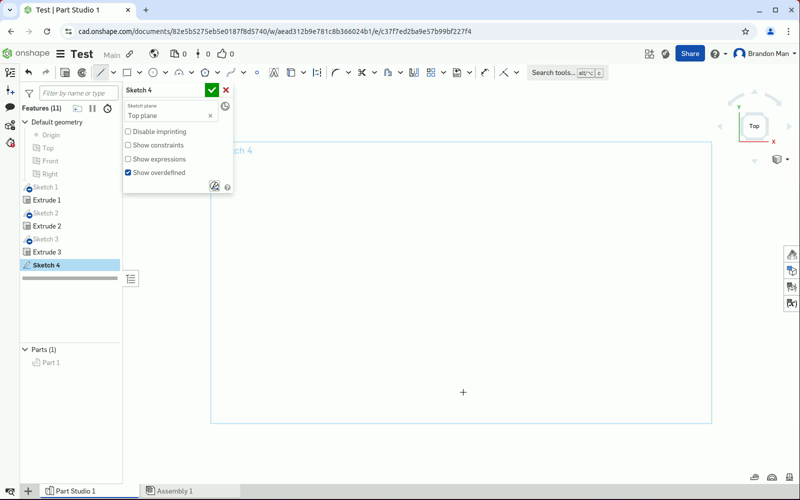
click(463, 391)
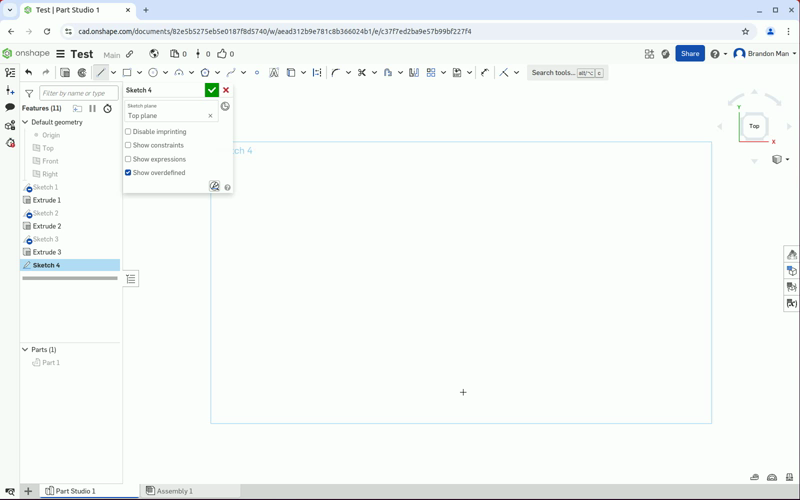
key_up(shift)
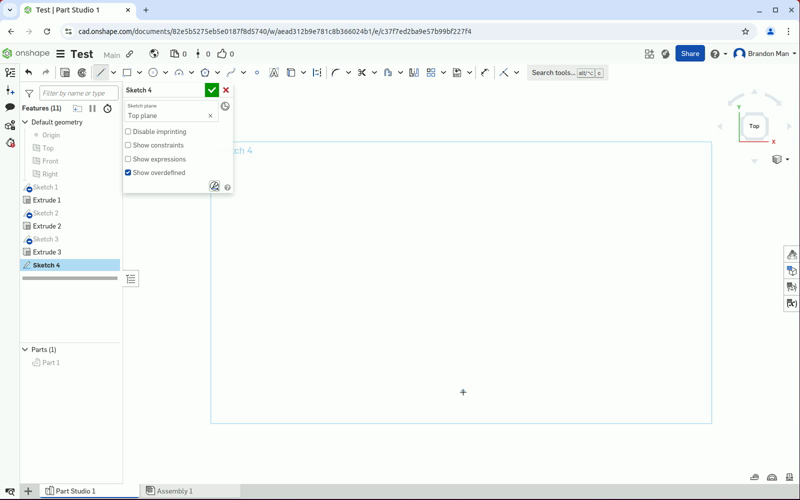
key_down(shift)
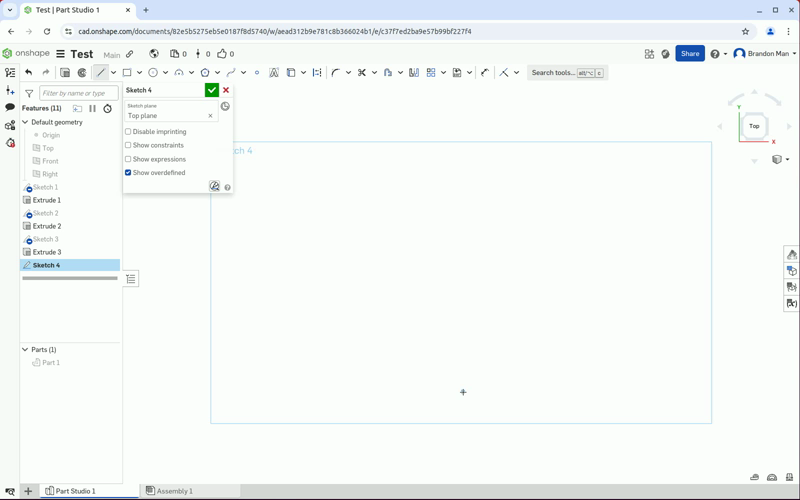
mouse_move(570, 391)
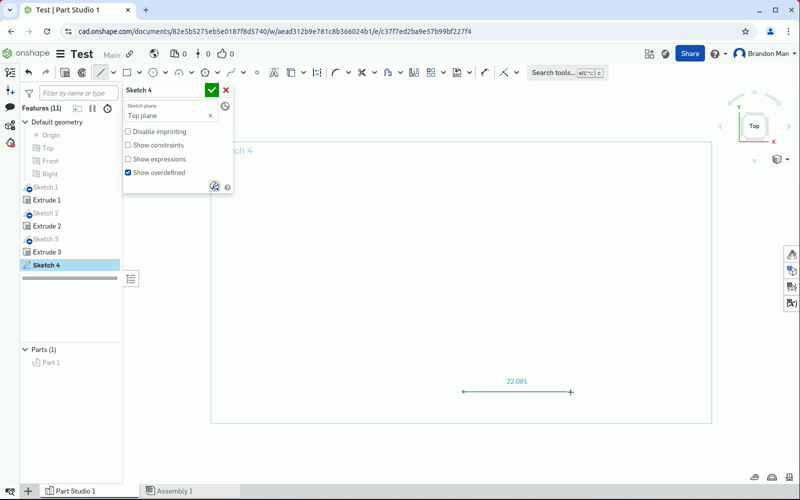
click(570, 391)
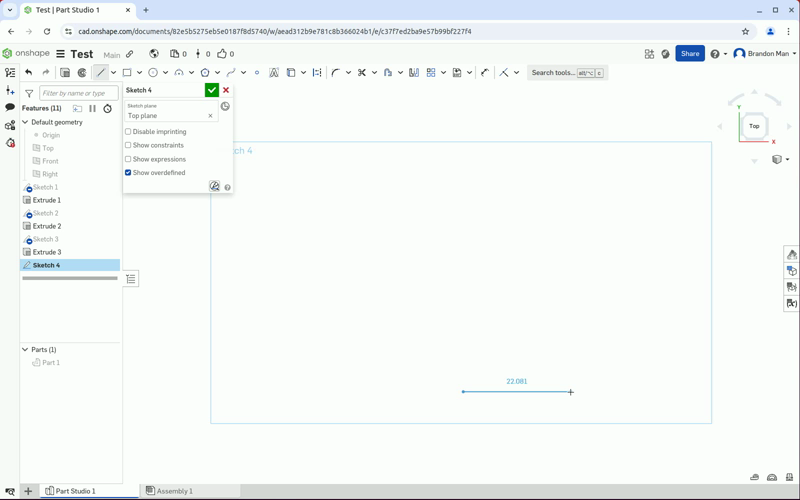
key_up(shift)
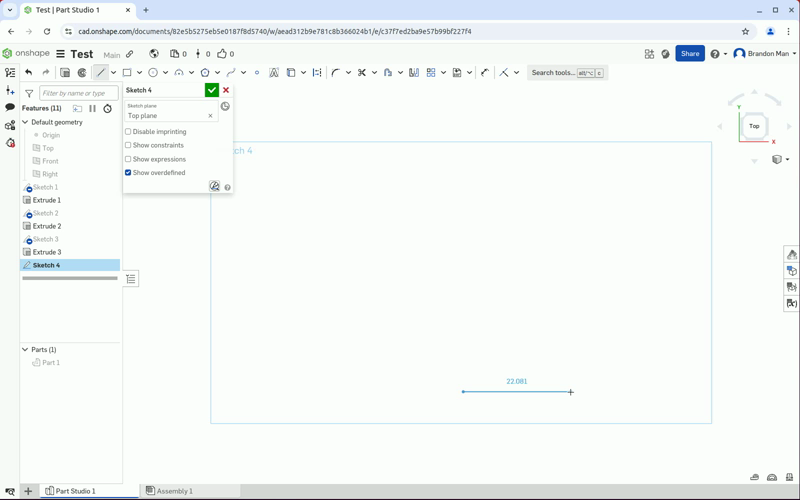
key_down(shift)
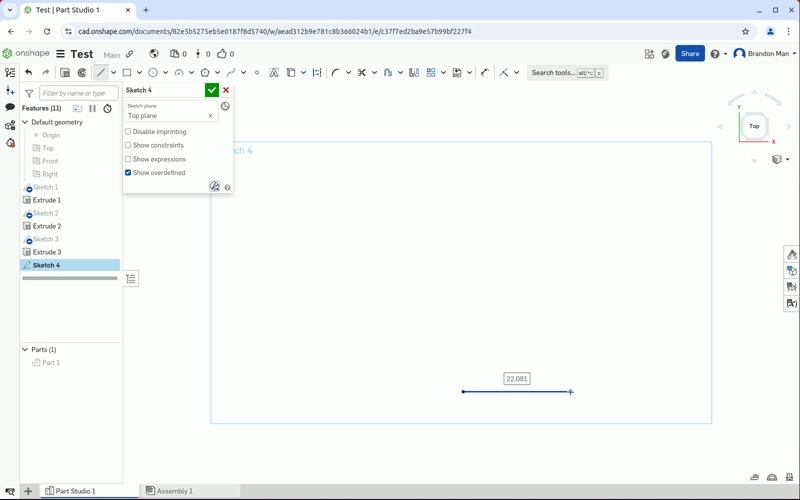
mouse_move(570, 284)
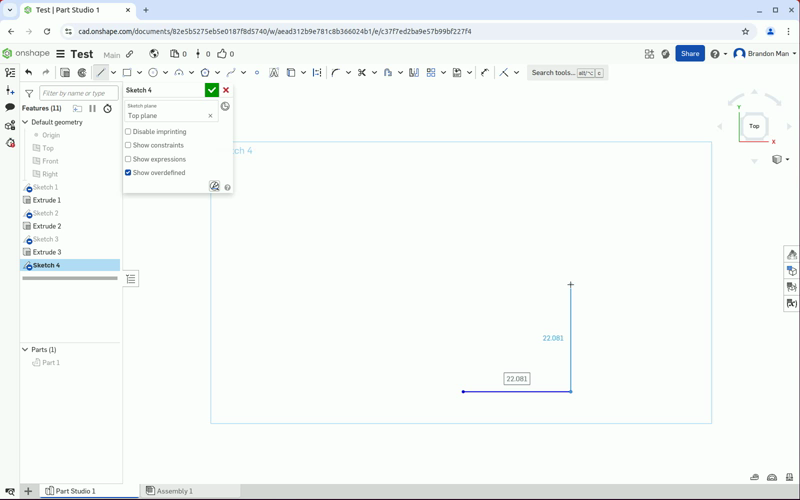
click(570, 284)
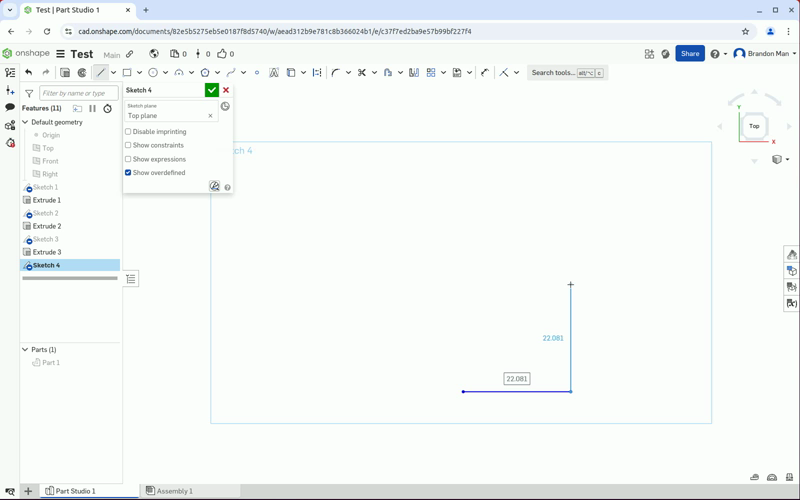
key_up(shift)
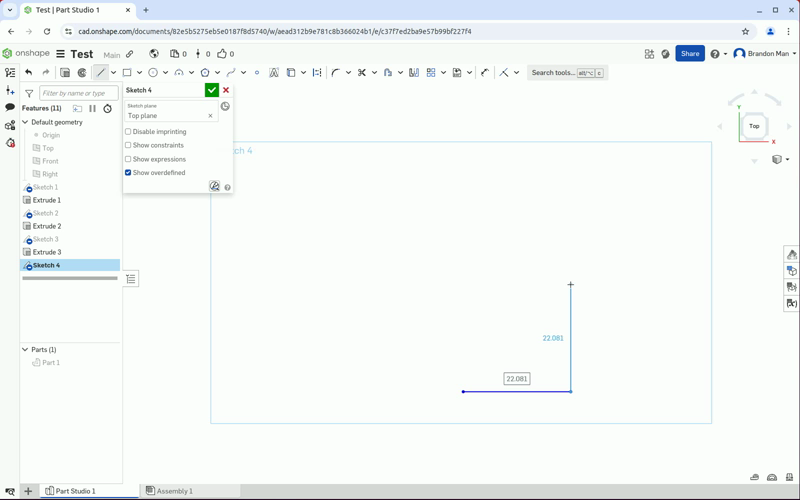
key_down(shift)
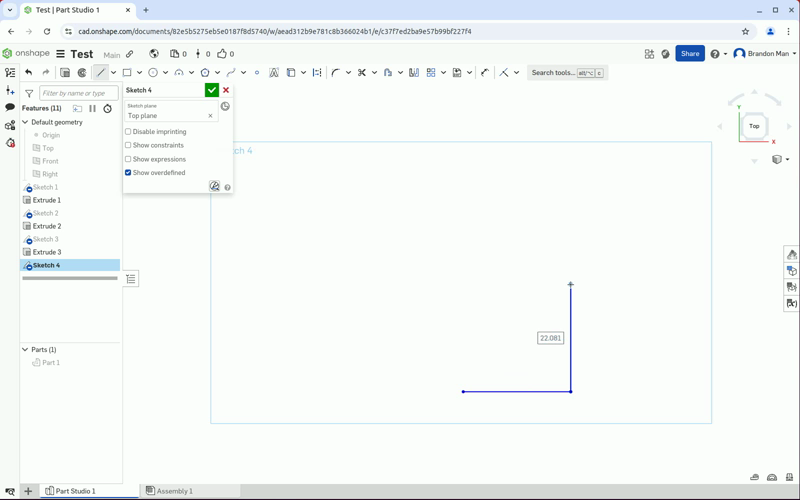
mouse_move(463, 284)
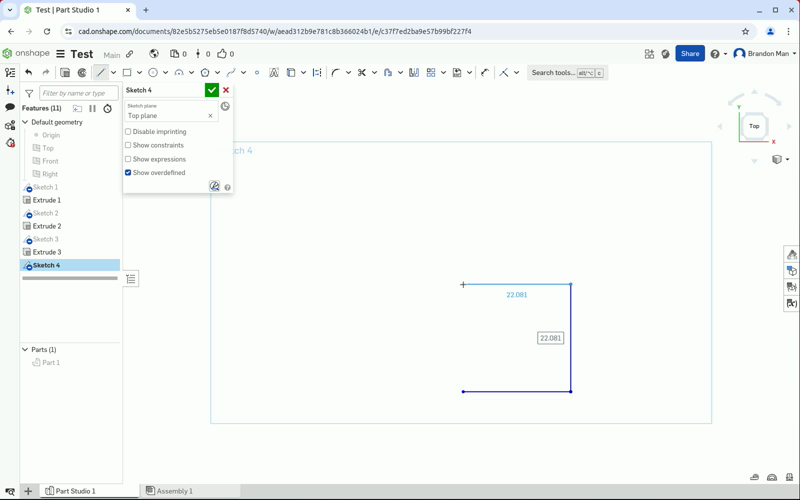
click(463, 284)
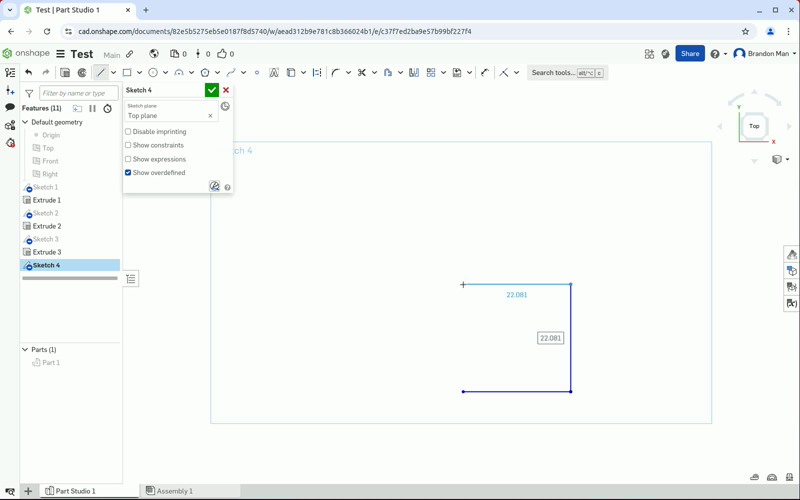
key_up(shift)
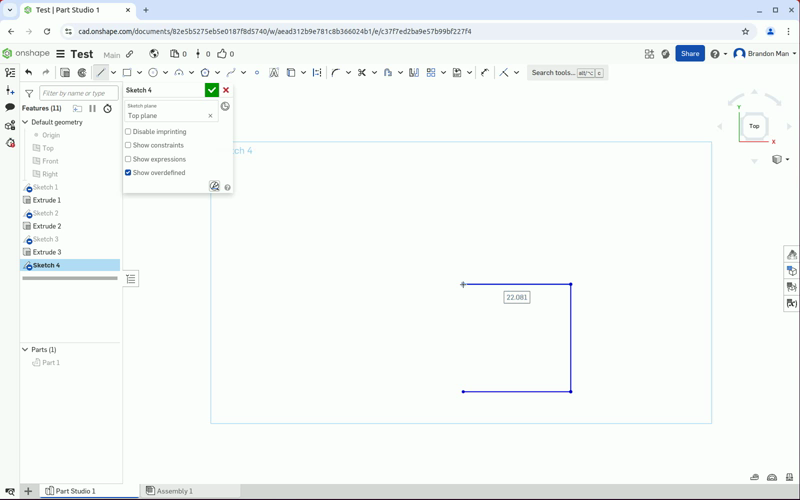
key_down(shift)
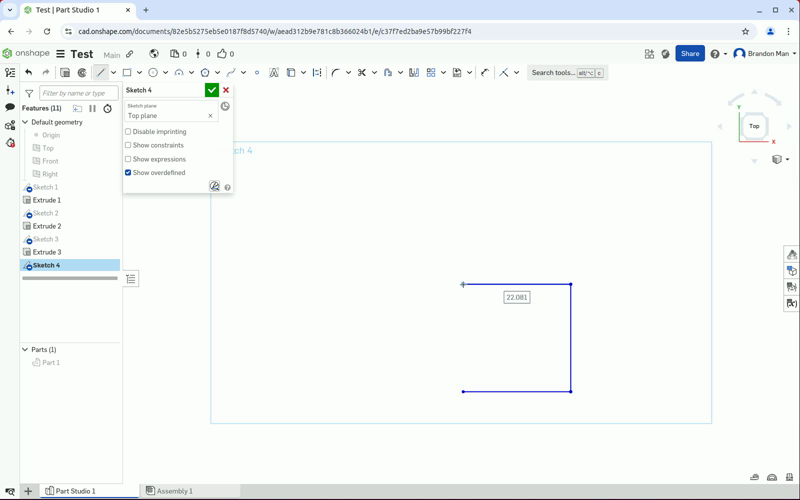
mouse_move(463, 391)
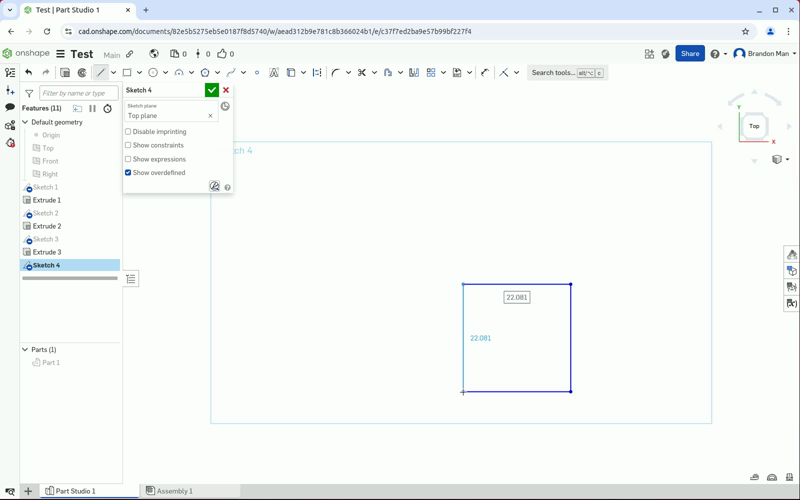
key_up(shift)
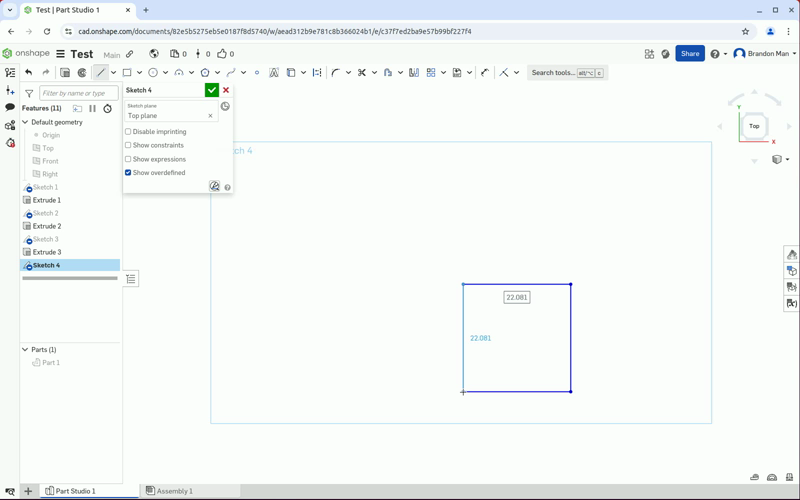
click(463, 391)
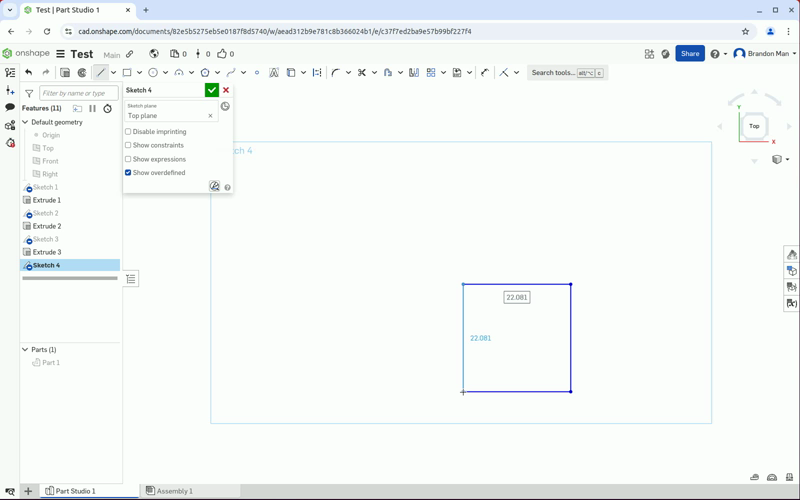
key(esc)
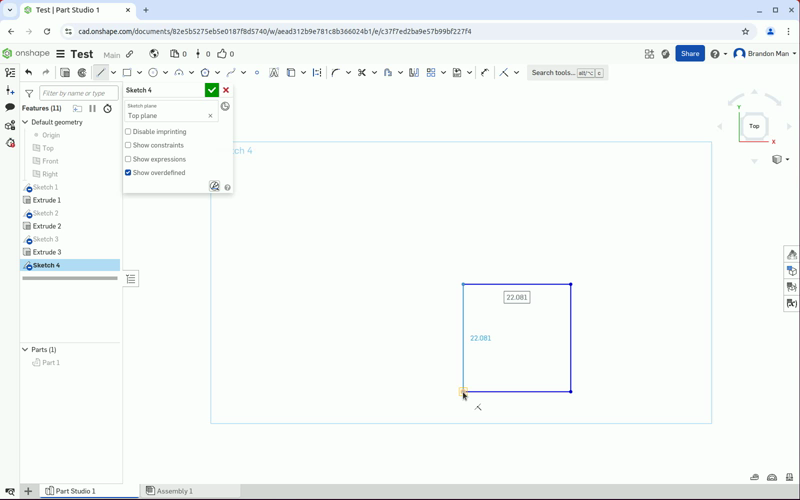
mouse_move(532, 376)
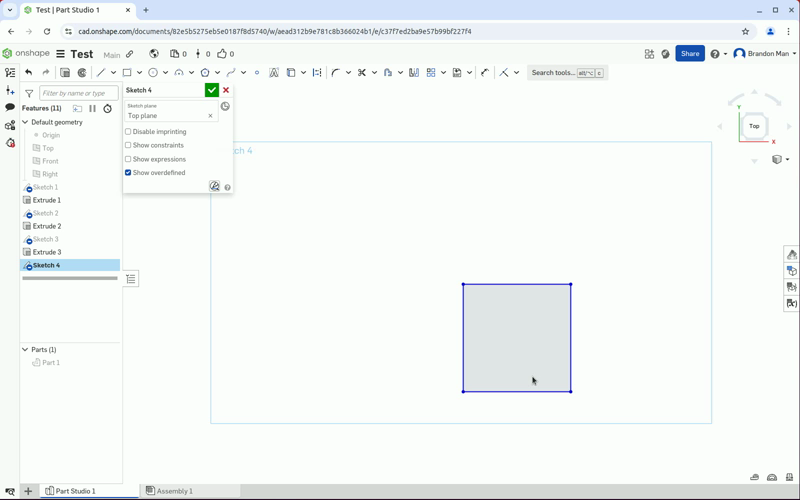
click(532, 376)
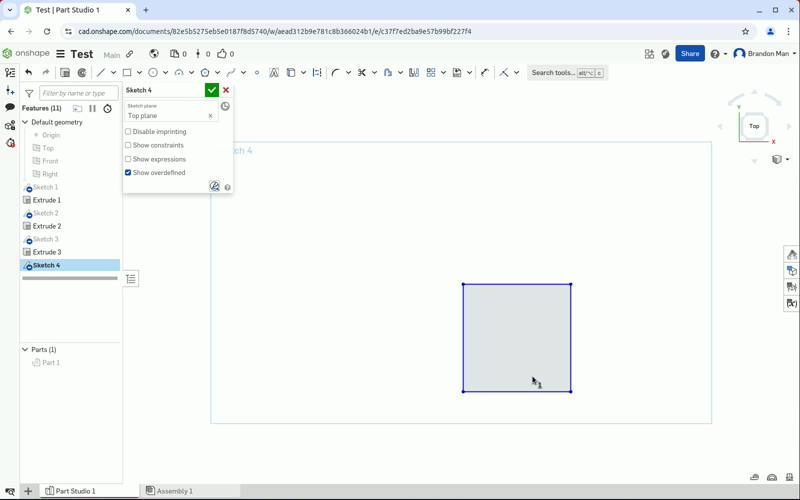
mouse_move(73, 352)
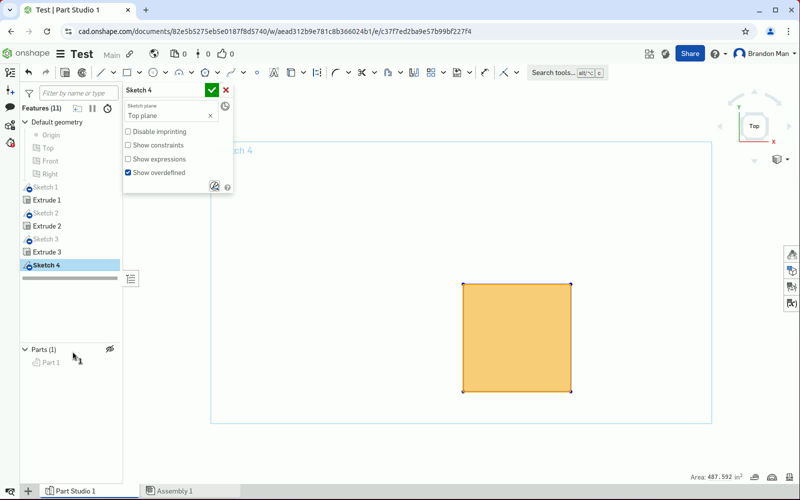
key(shift+y)
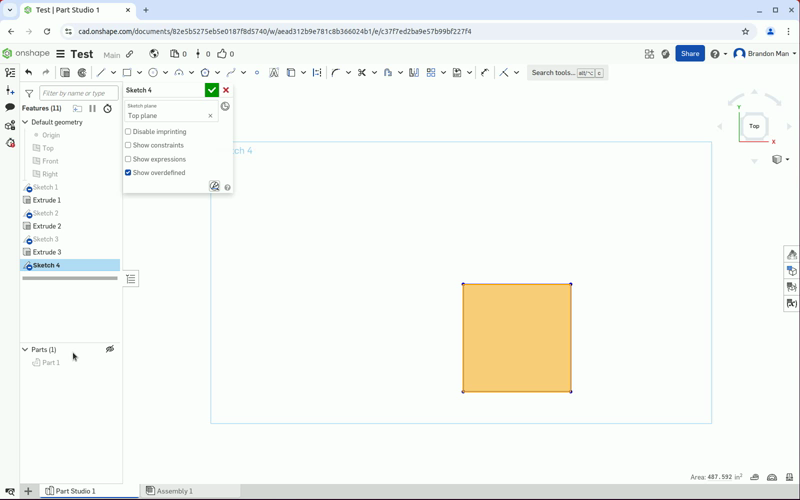
key(shift+e)
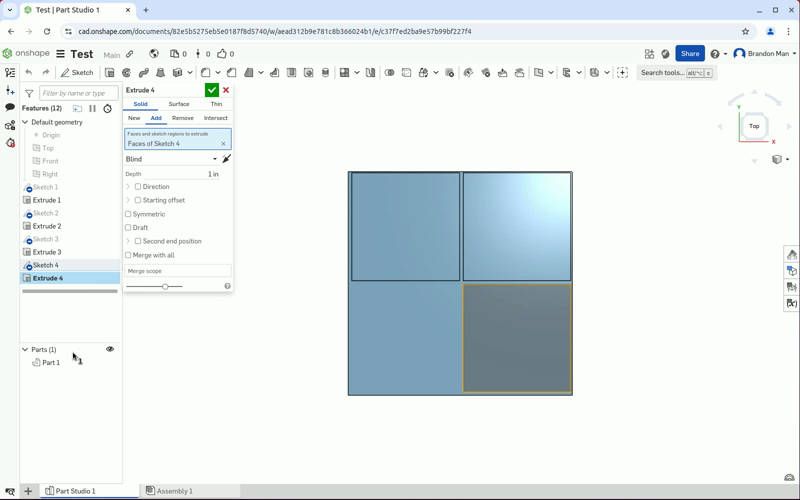
mouse_move(143, 106)
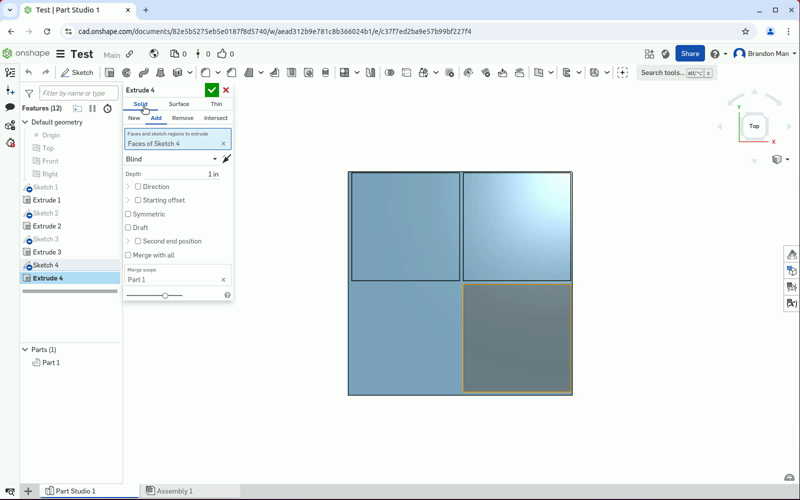
click(143, 106)
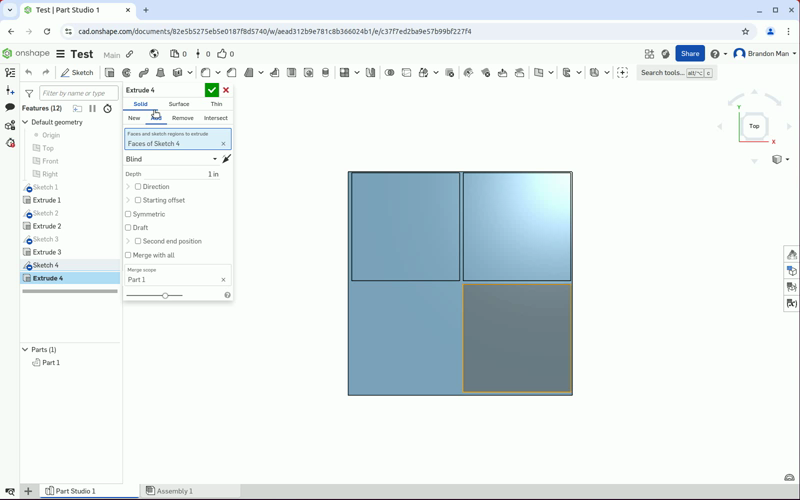
mouse_move(186, 120)
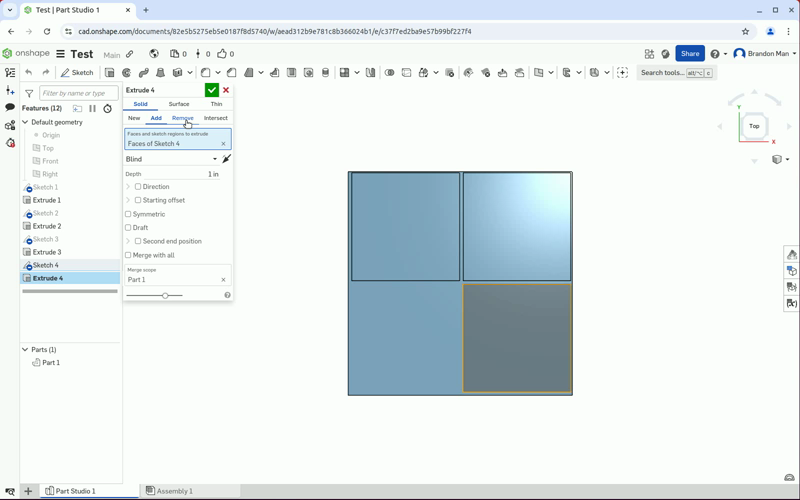
click(186, 120)
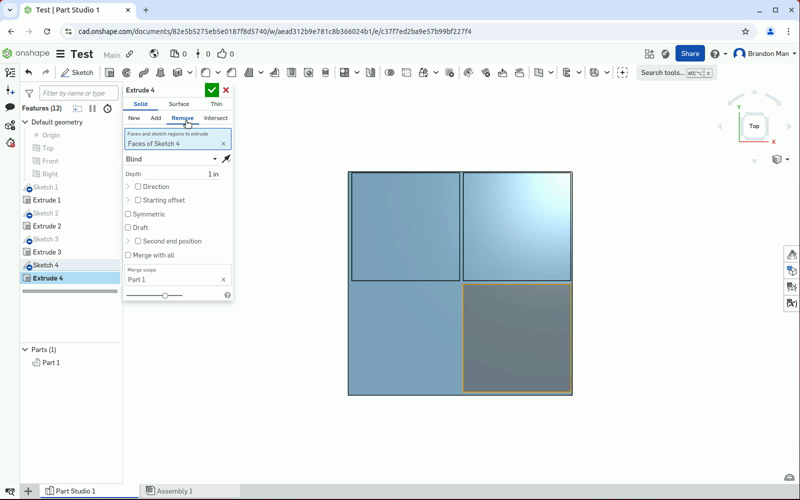
key(tab, 4)
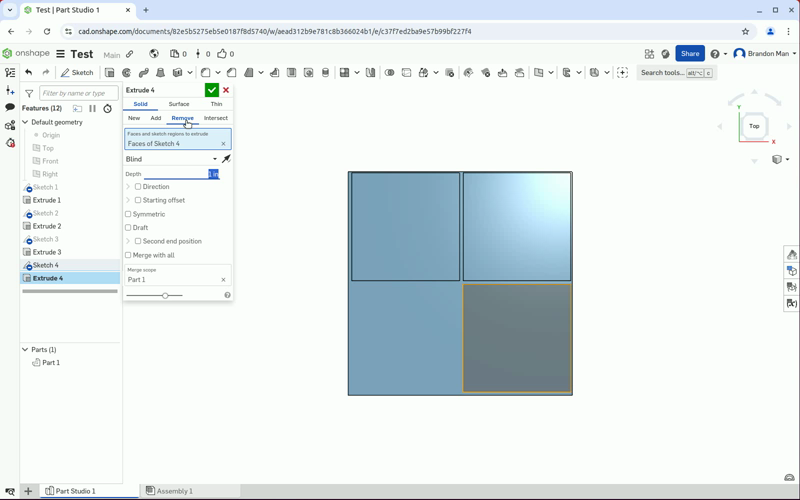
text(0.241)
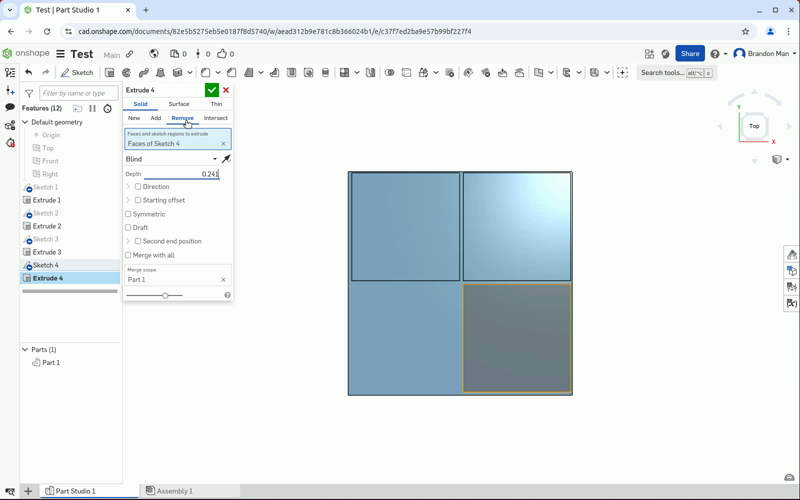
key(tab, 6)
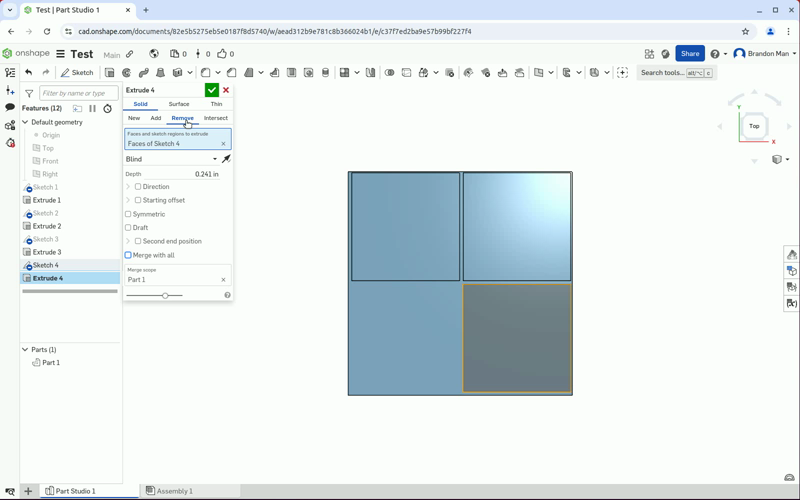
key(space)
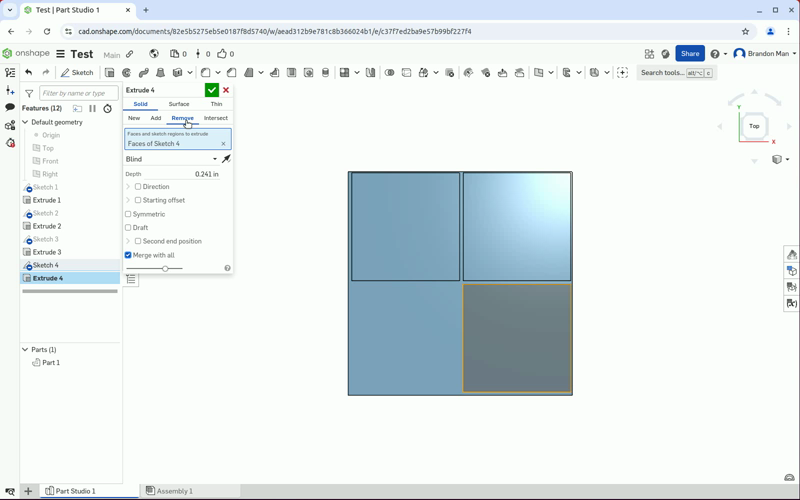
key(enter)
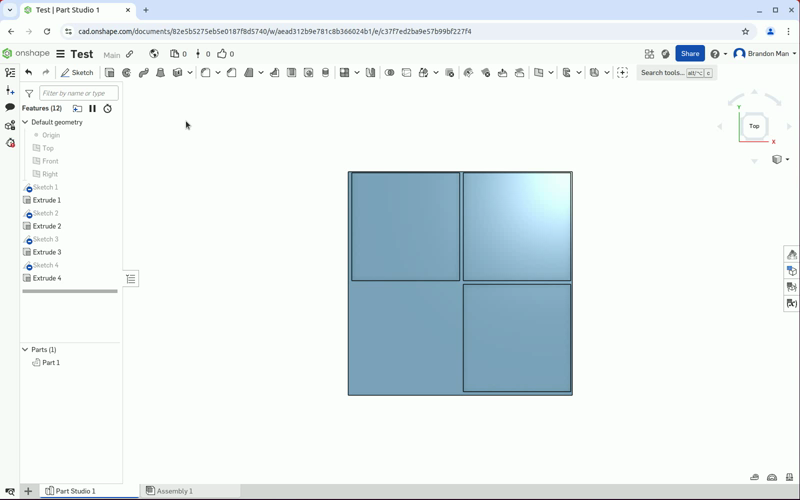
key(shift+h)
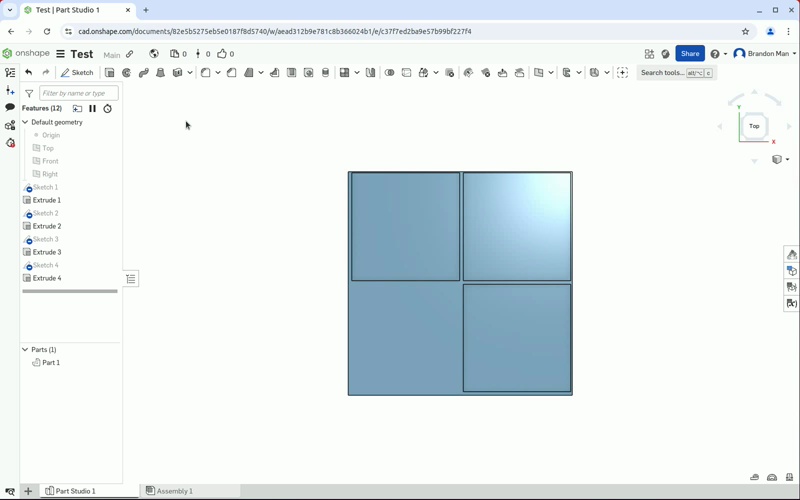
key(shift+h)
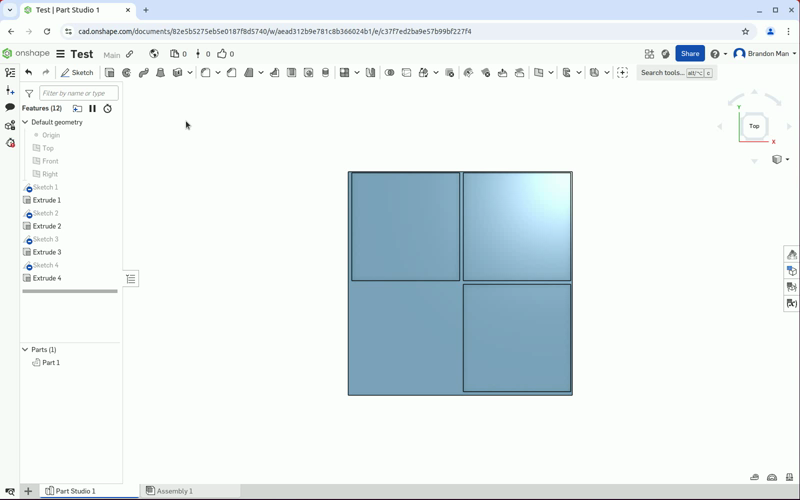
mouse_move(73, 189)
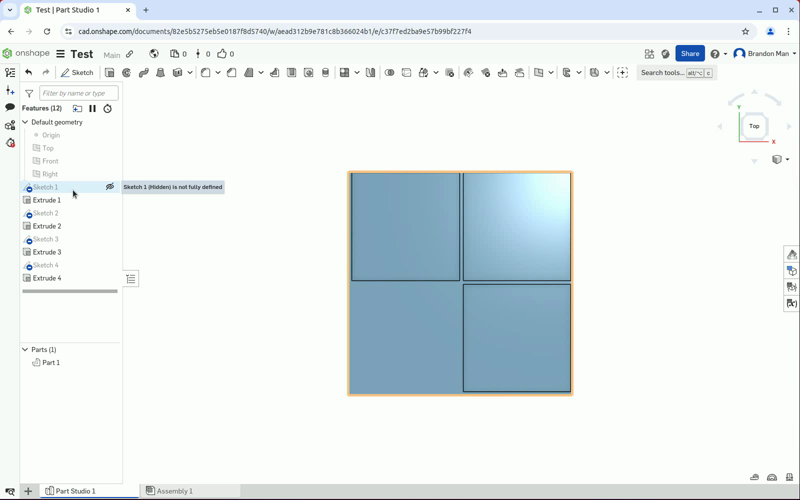
click(73, 189)
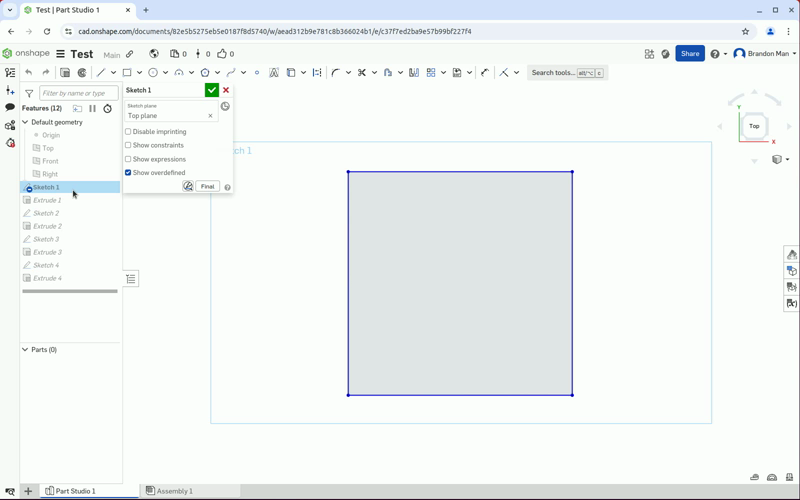
mouse_move(229, 92)
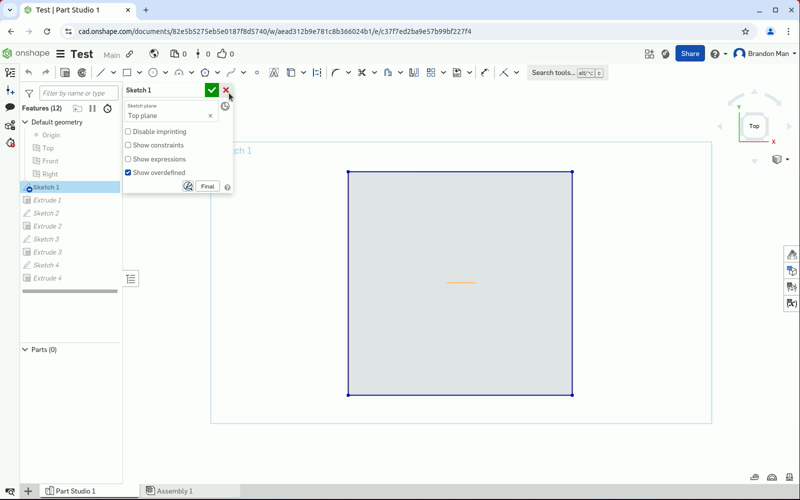
click(229, 92)
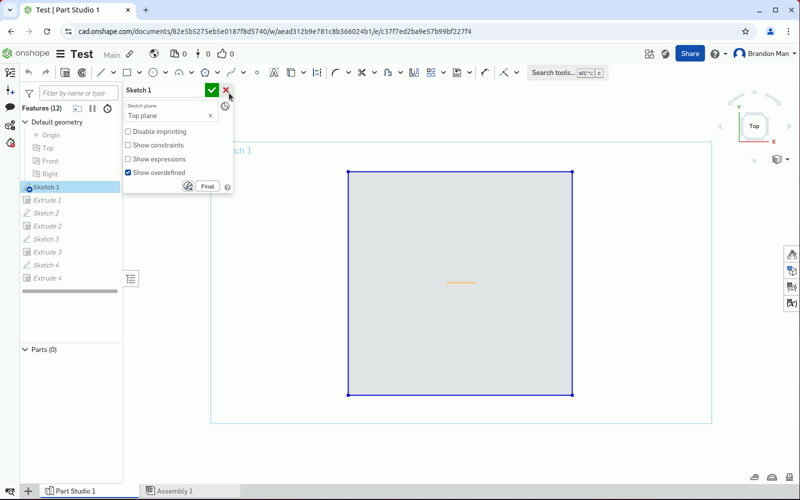
key(shift+s)
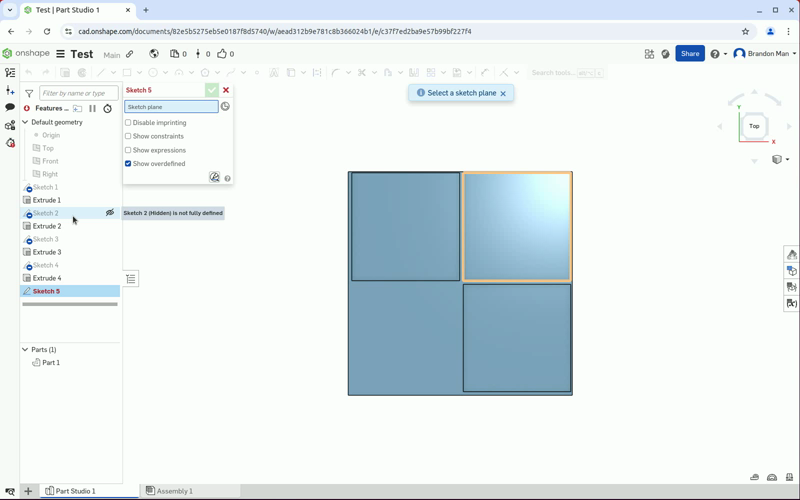
scroll(3)
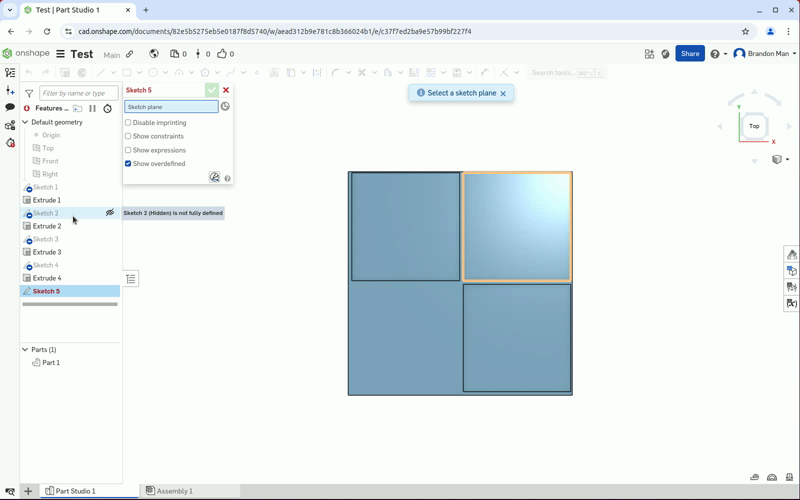
mouse_move(73, 150)
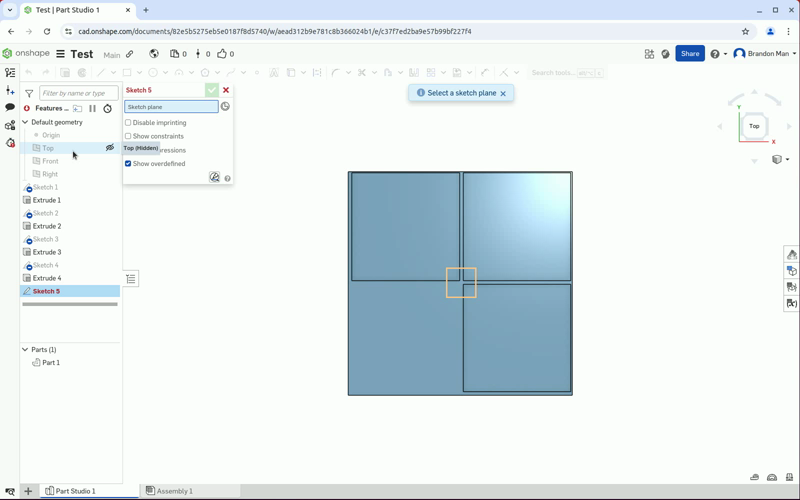
click(73, 150)
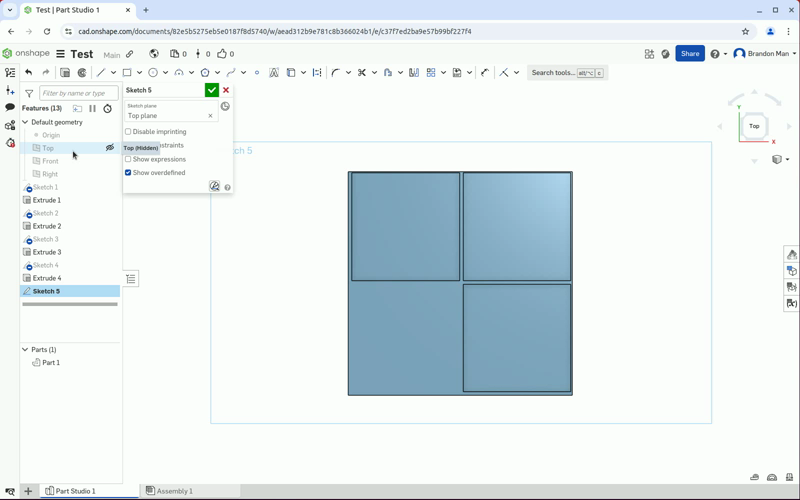
mouse_move(73, 352)
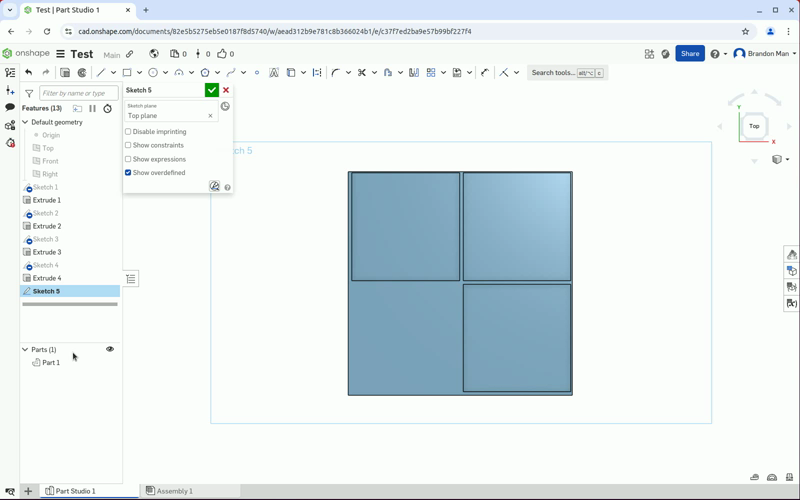
key(y)
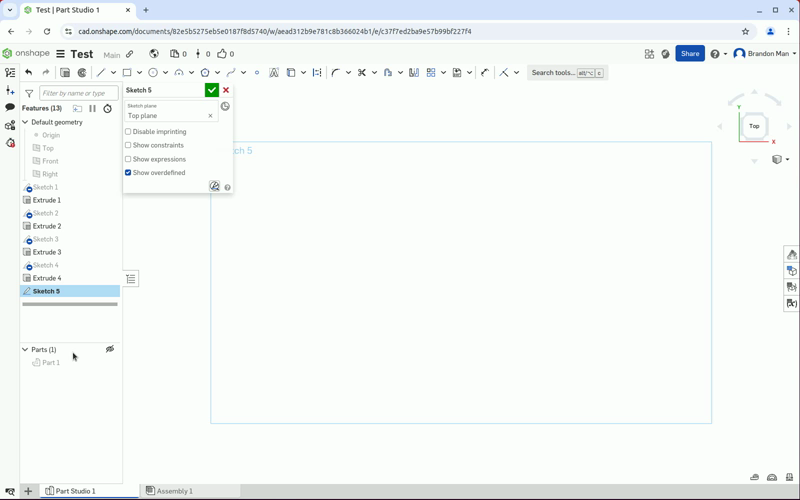
key(l)
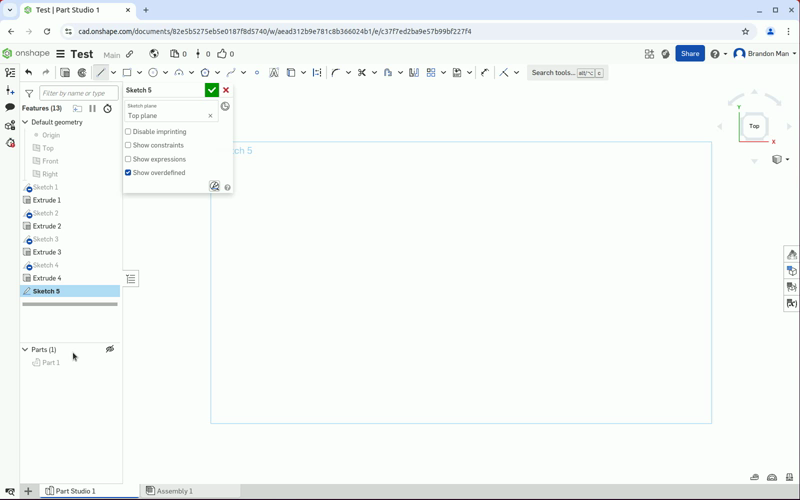
key_down(shift)
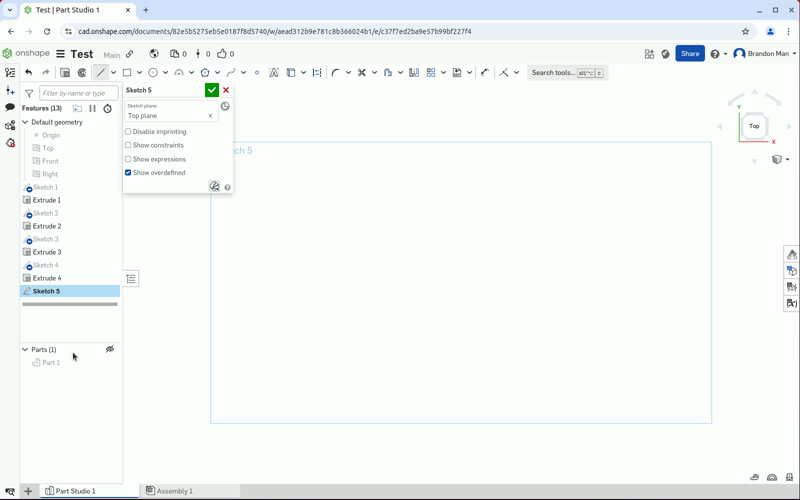
mouse_move(351, 391)
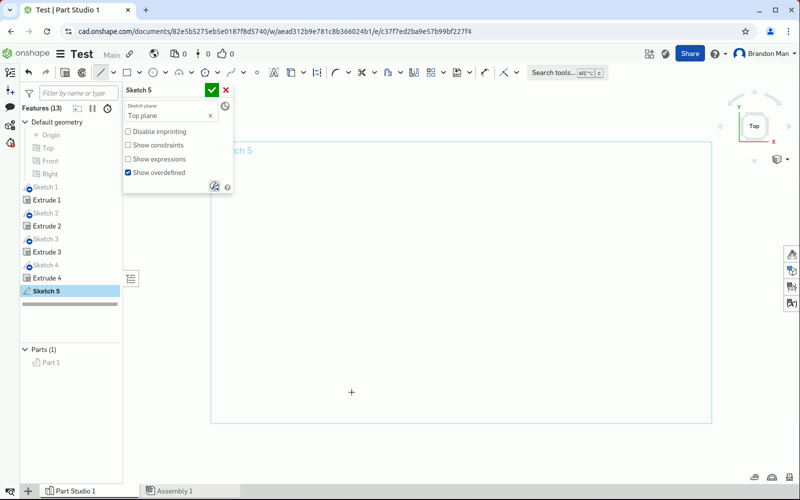
click(351, 391)
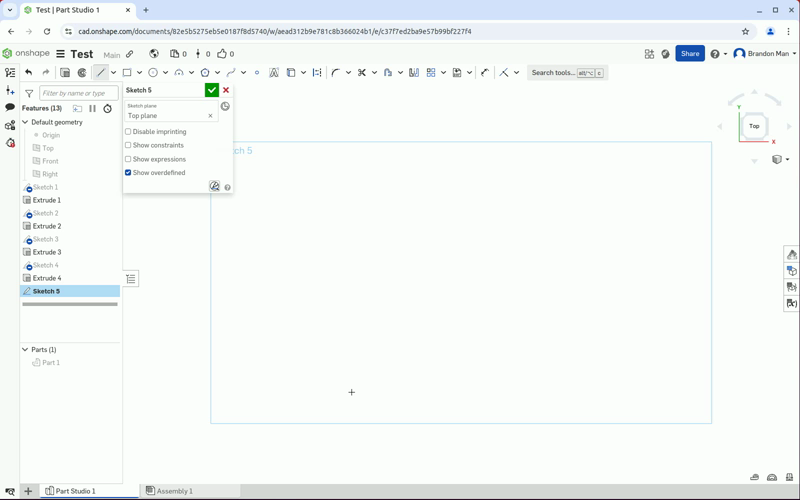
key_up(shift)
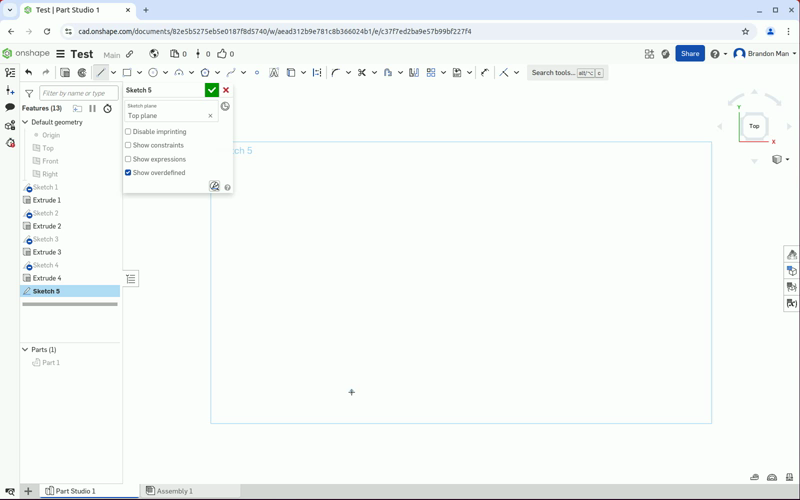
key_down(shift)
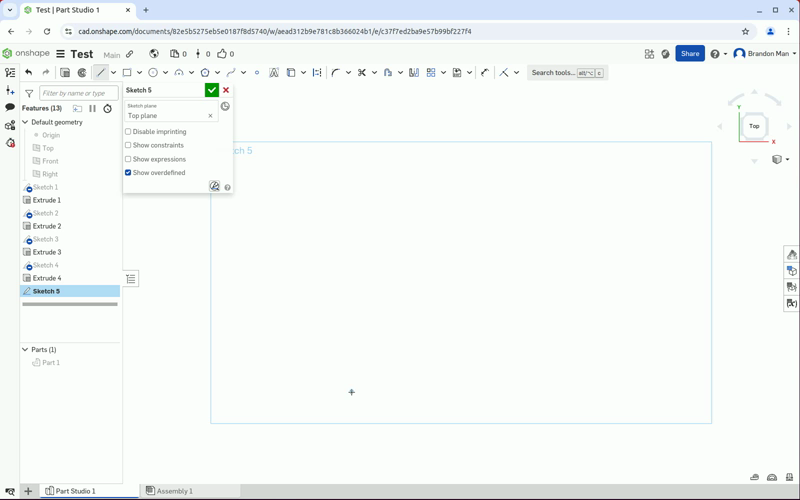
mouse_move(459, 391)
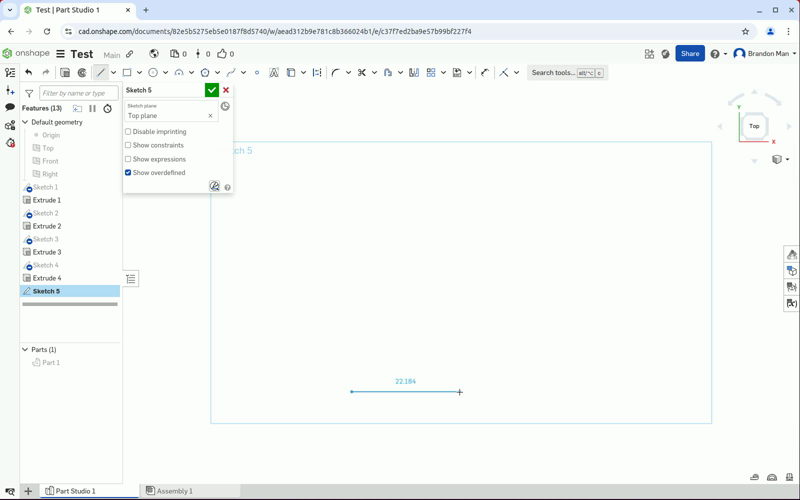
click(459, 391)
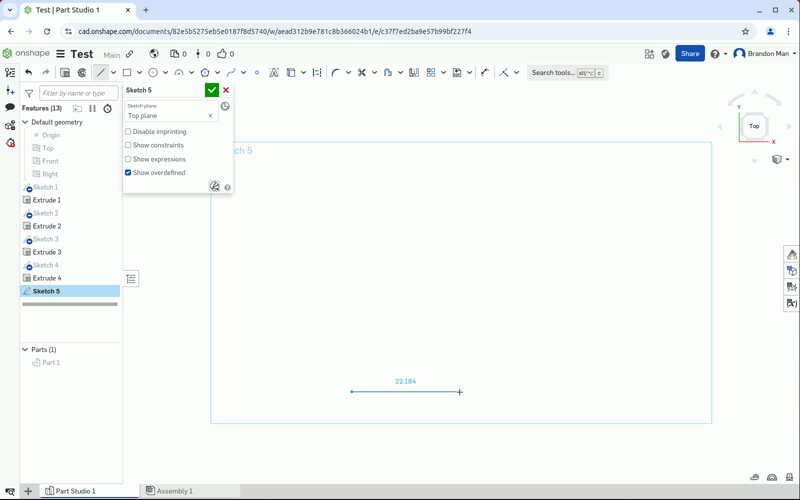
key_up(shift)
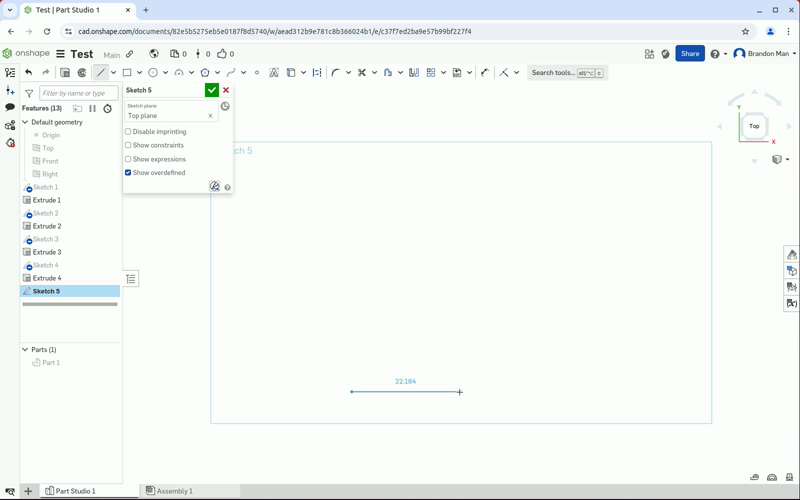
key_down(shift)
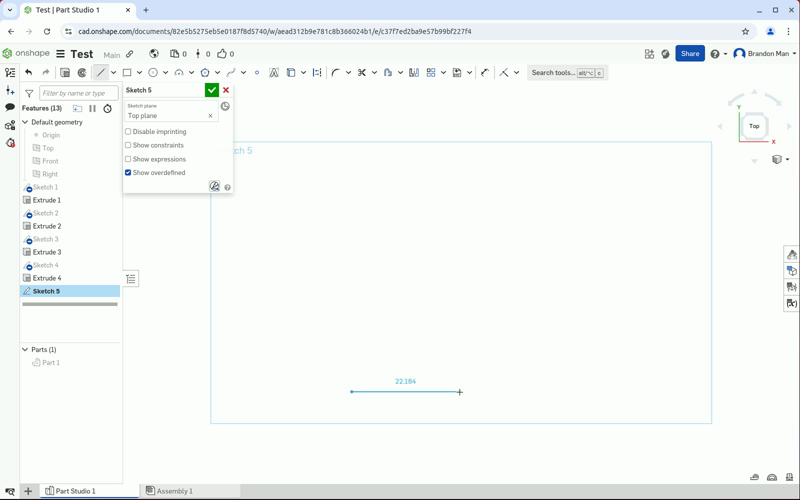
mouse_move(459, 284)
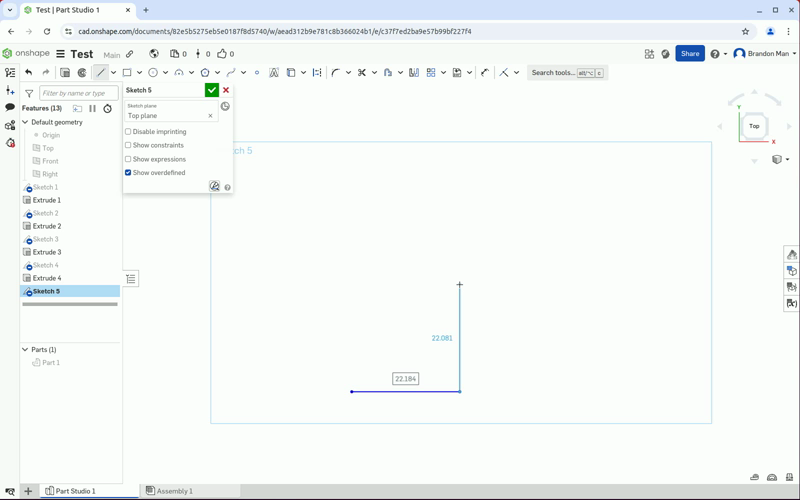
click(459, 284)
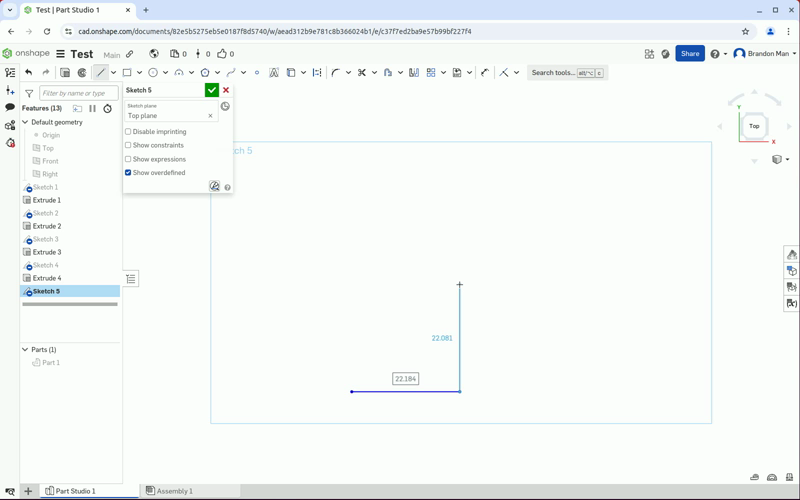
key_up(shift)
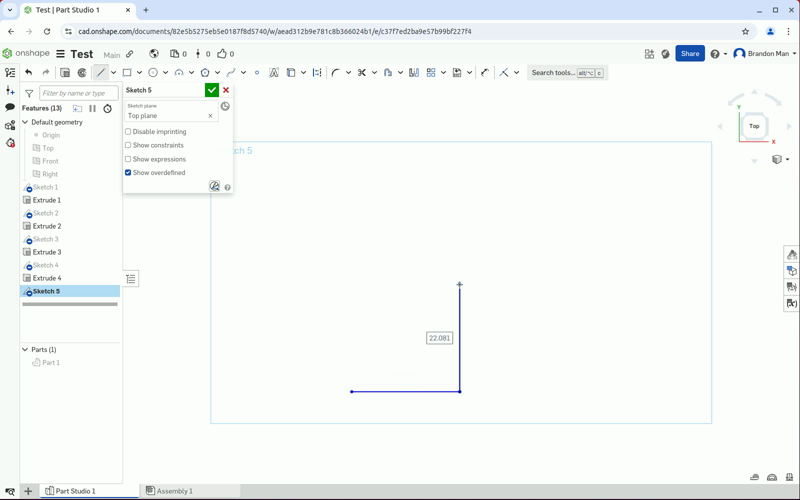
key_down(shift)
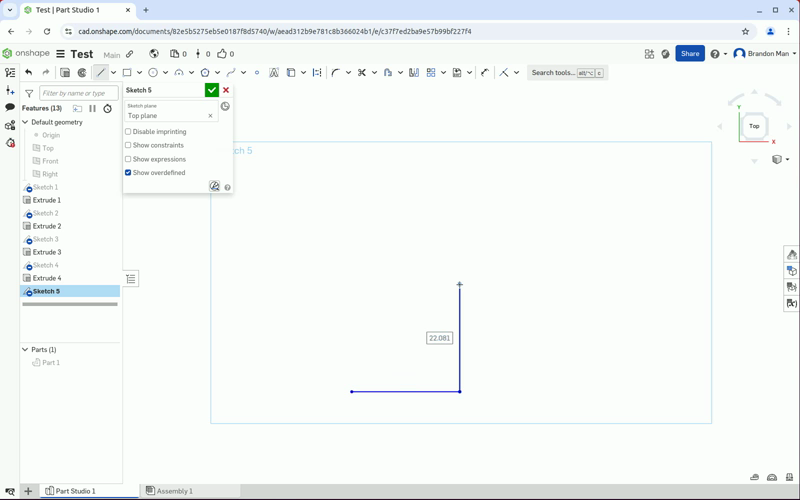
mouse_move(351, 284)
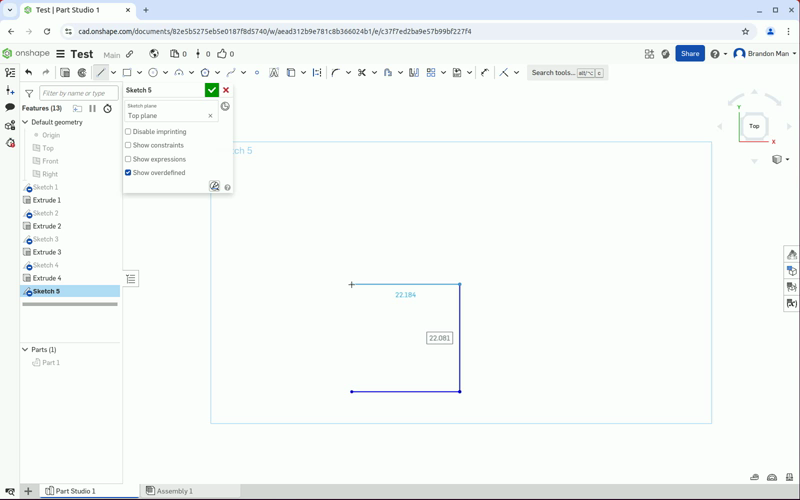
click(351, 284)
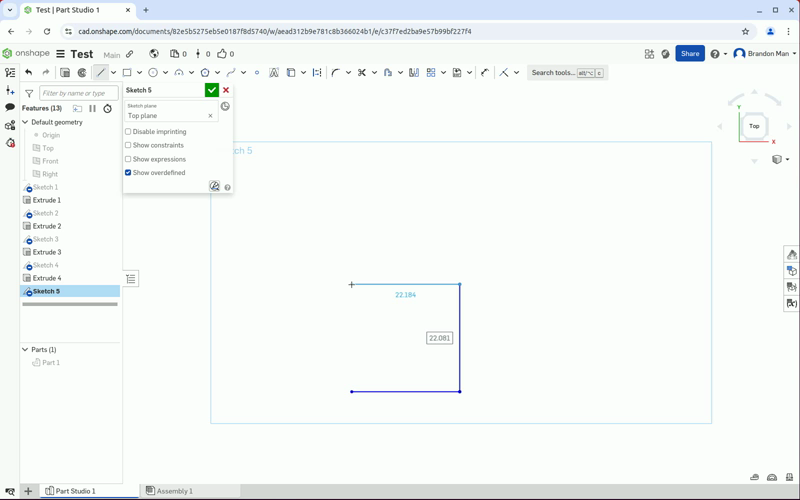
key_up(shift)
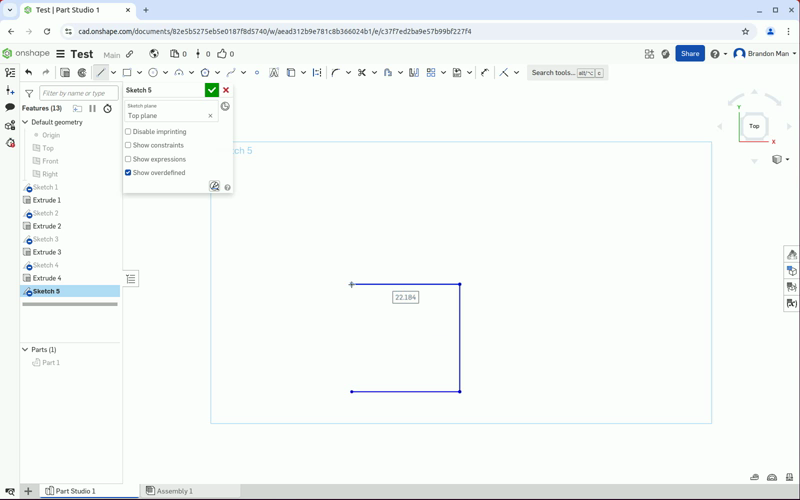
key_down(shift)
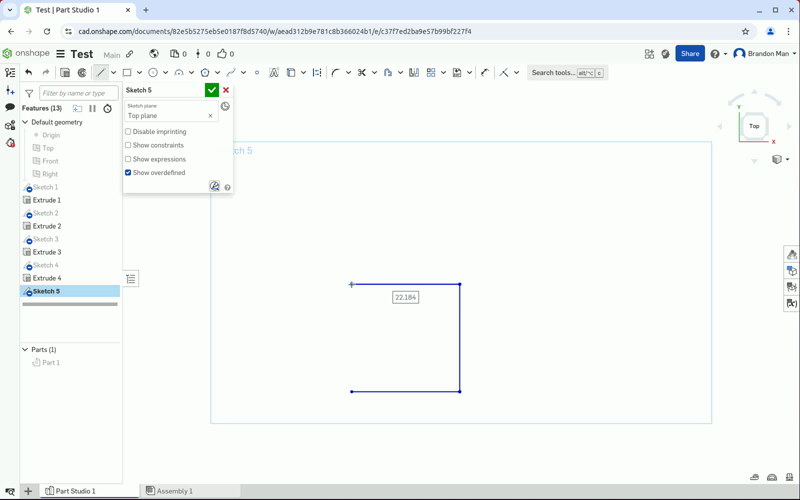
mouse_move(351, 391)
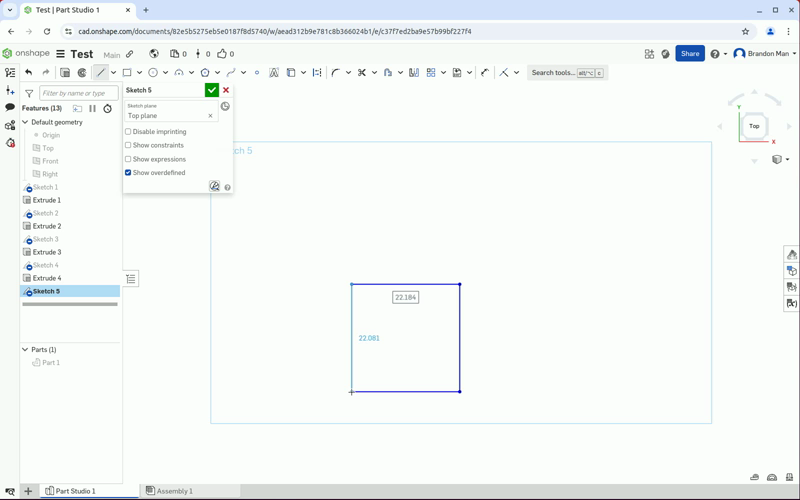
key_up(shift)
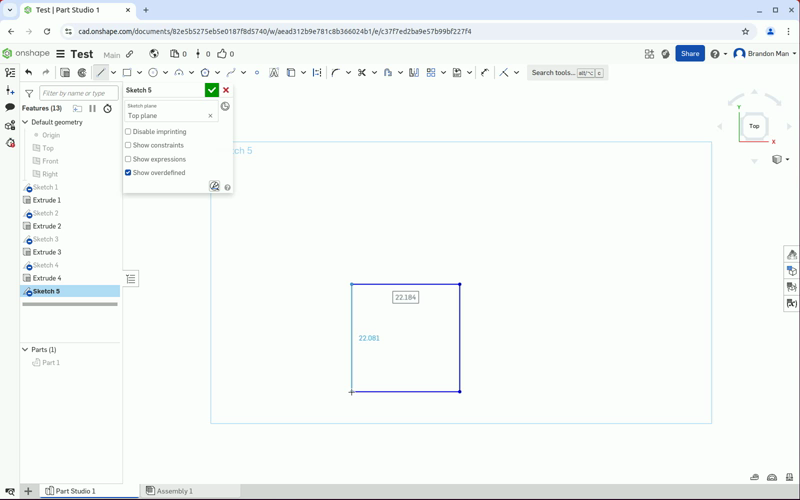
click(351, 391)
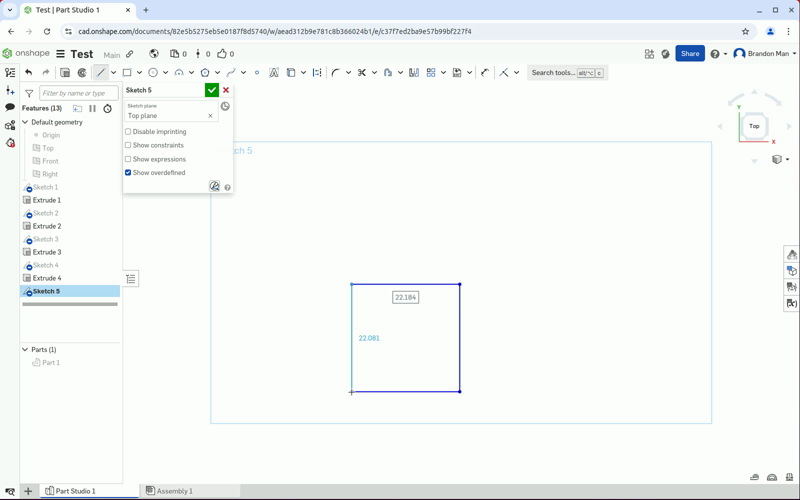
key(esc)
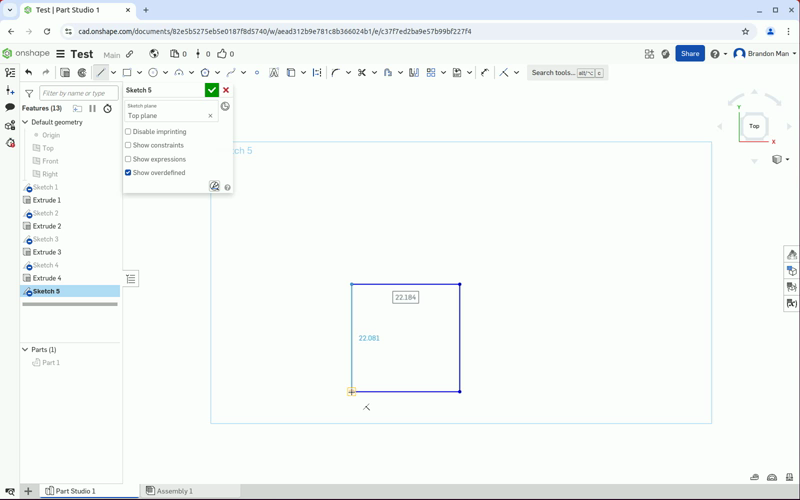
mouse_move(365, 335)
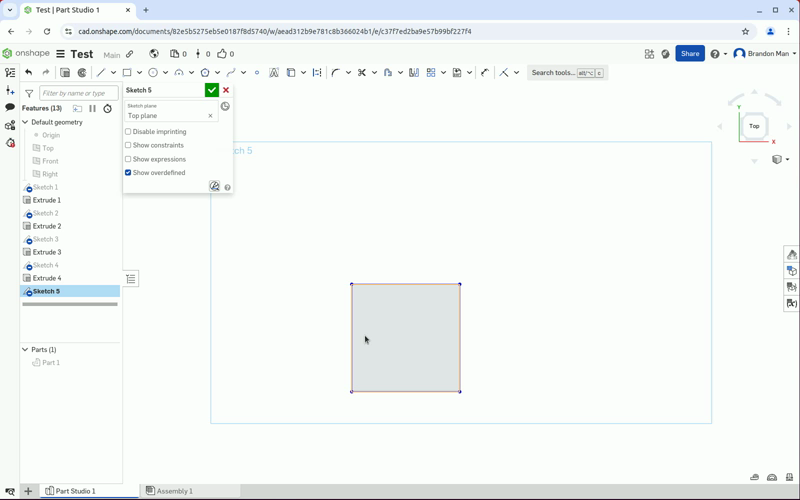
click(365, 335)
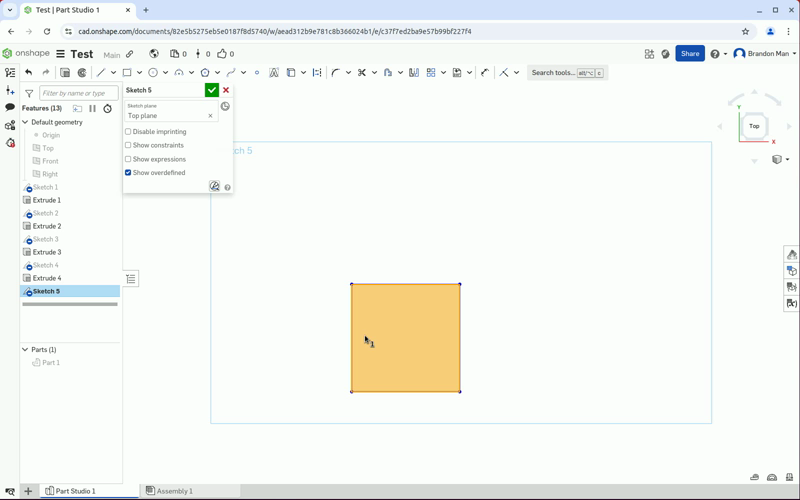
mouse_move(73, 352)
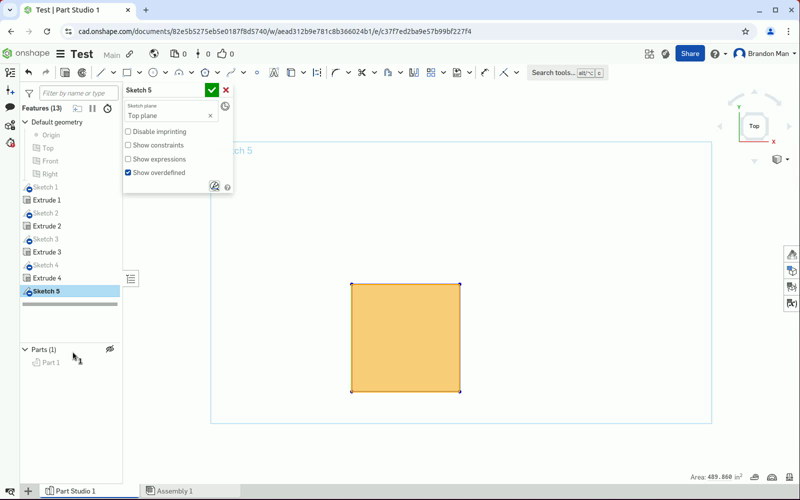
key(shift+y)
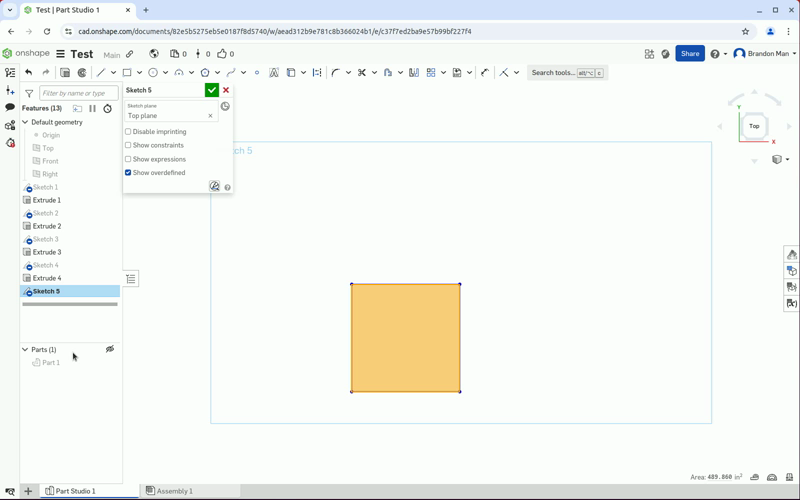
key(shift+e)
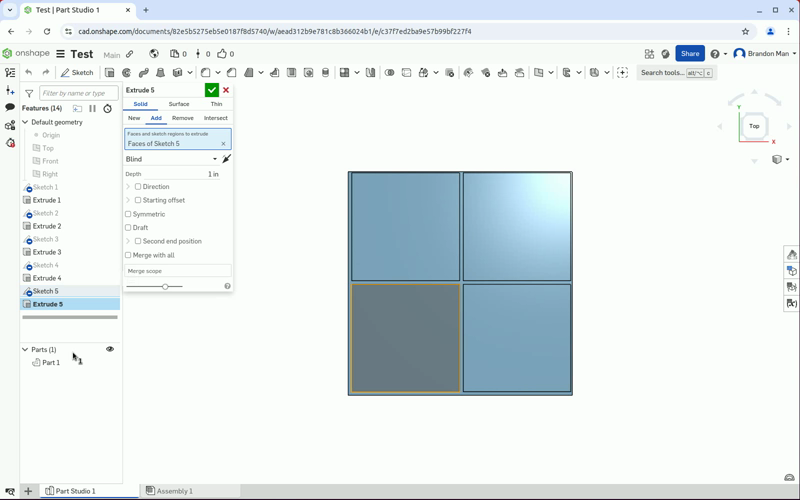
mouse_move(143, 106)
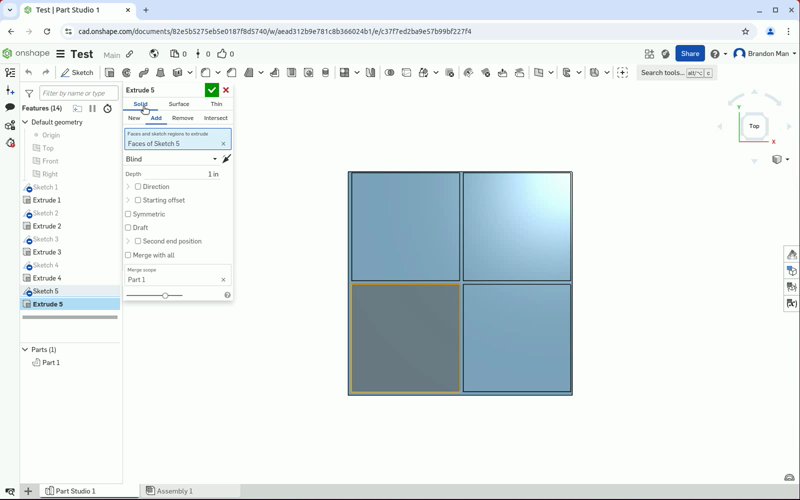
click(143, 106)
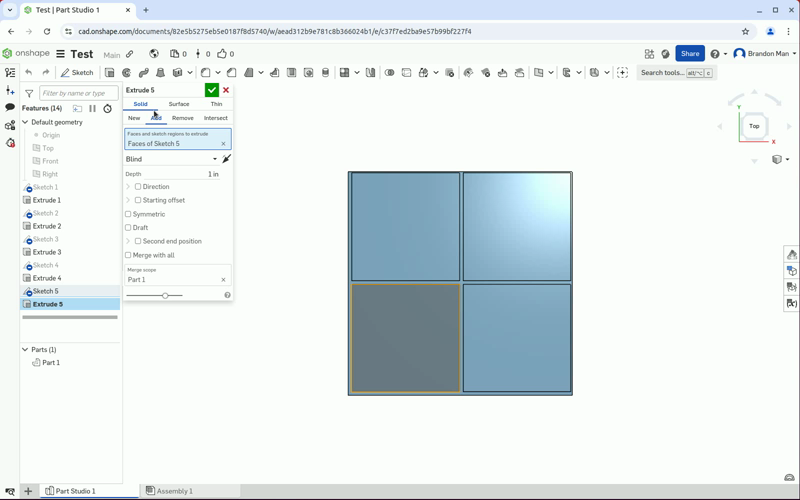
mouse_move(186, 120)
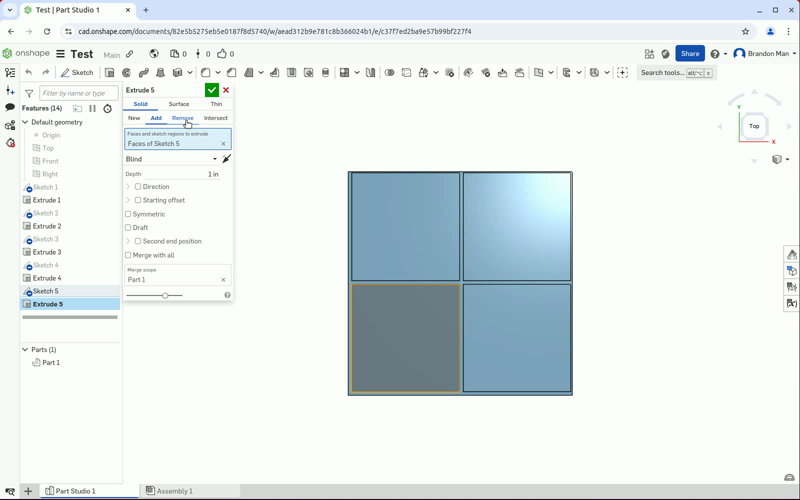
click(186, 120)
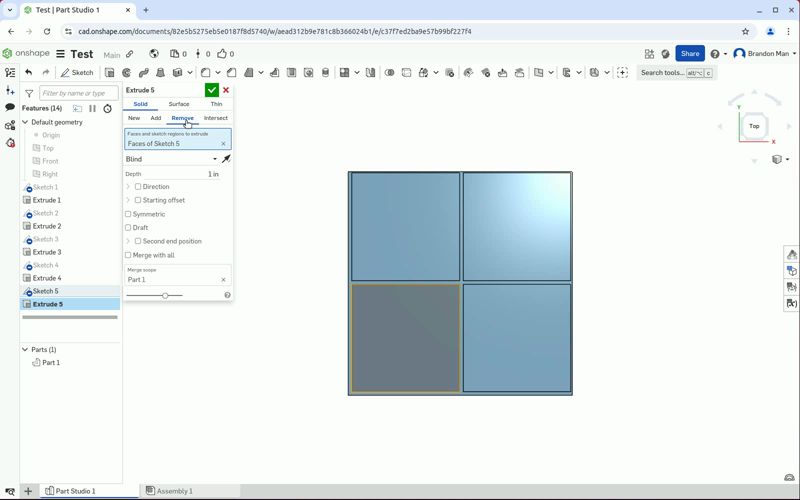
key(tab, 4)
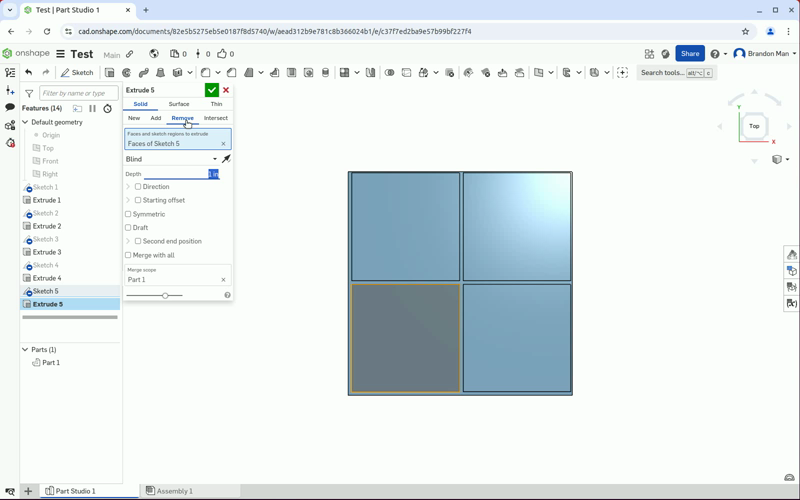
text(0.241)
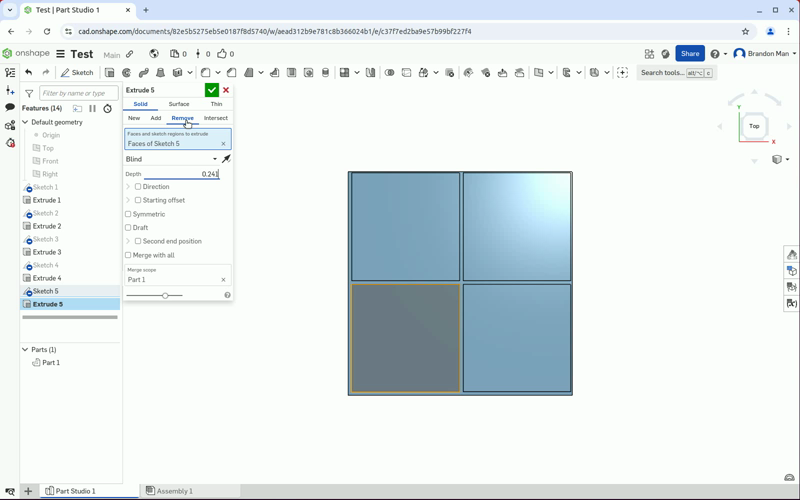
key(tab, 6)
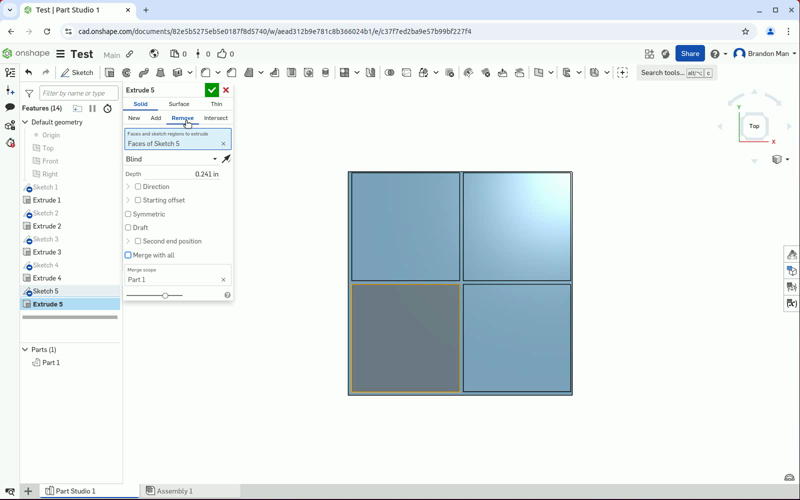
key(space)
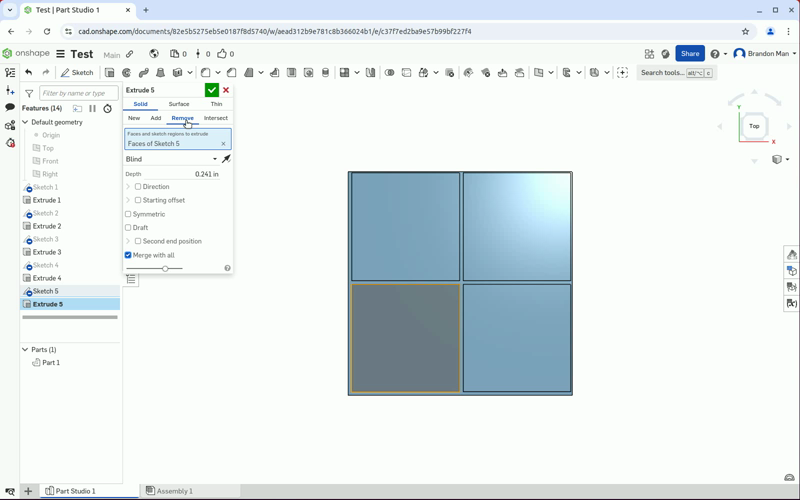
key(enter)
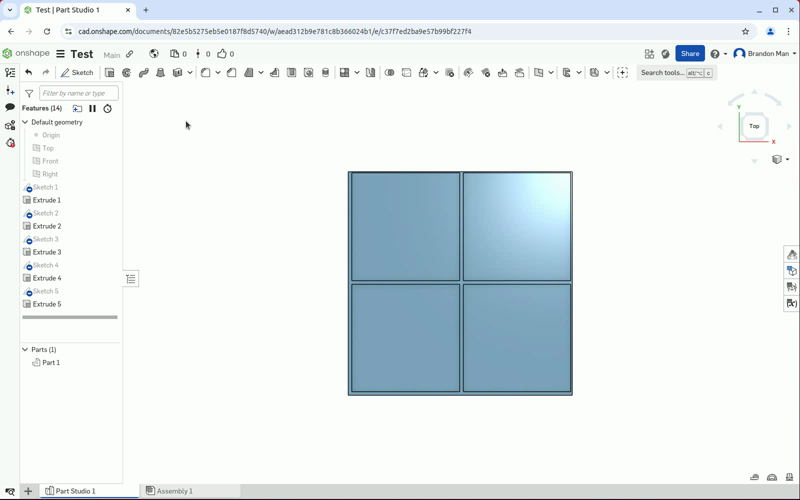
key(shift+h)
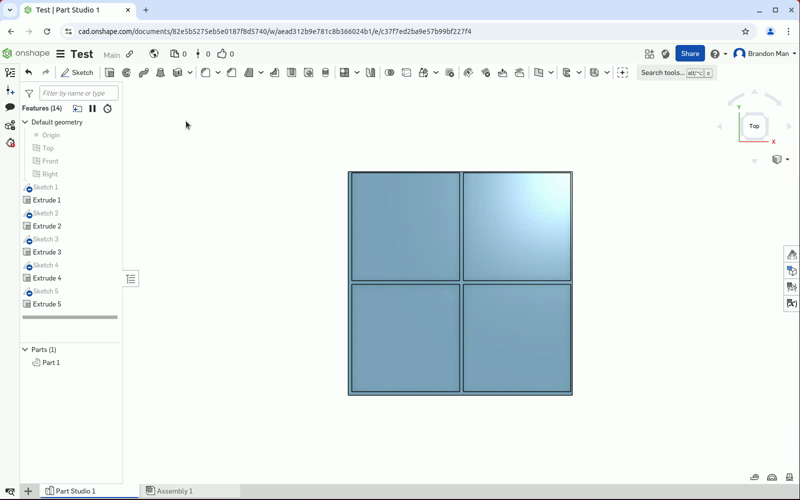
key(shift+h)
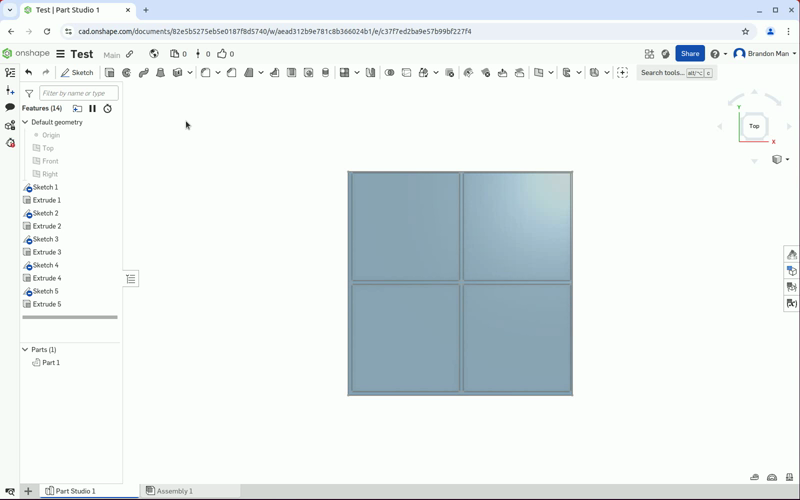
key(shift+7)
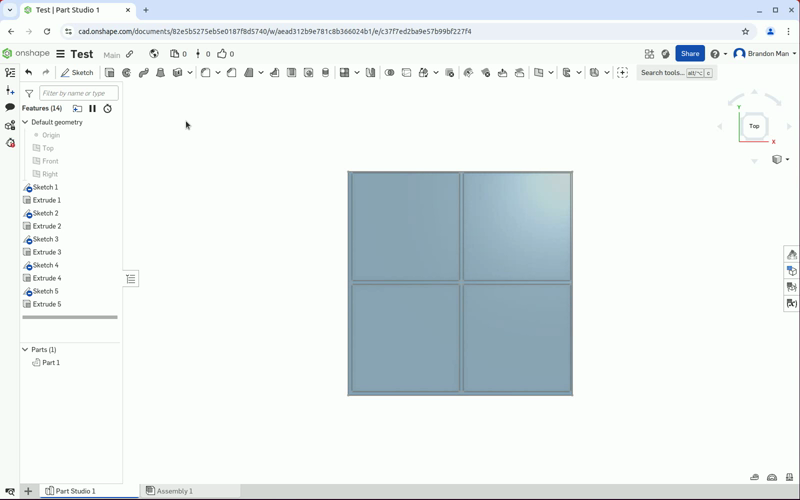
key(up, 3)
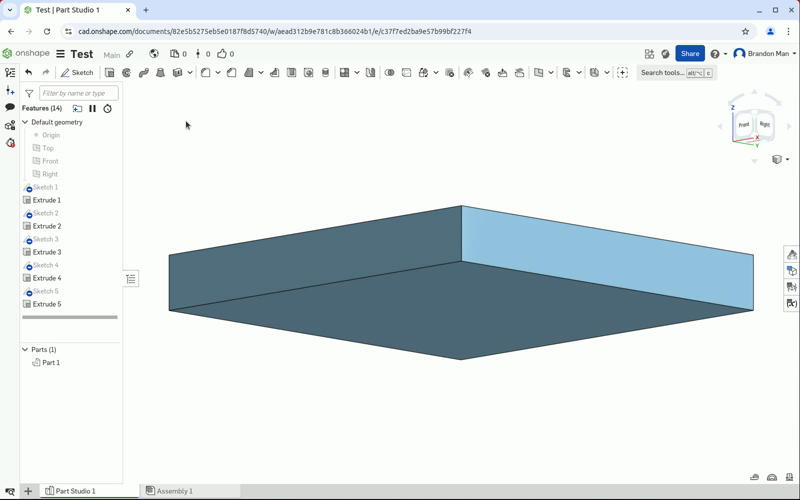
key(left, 3)
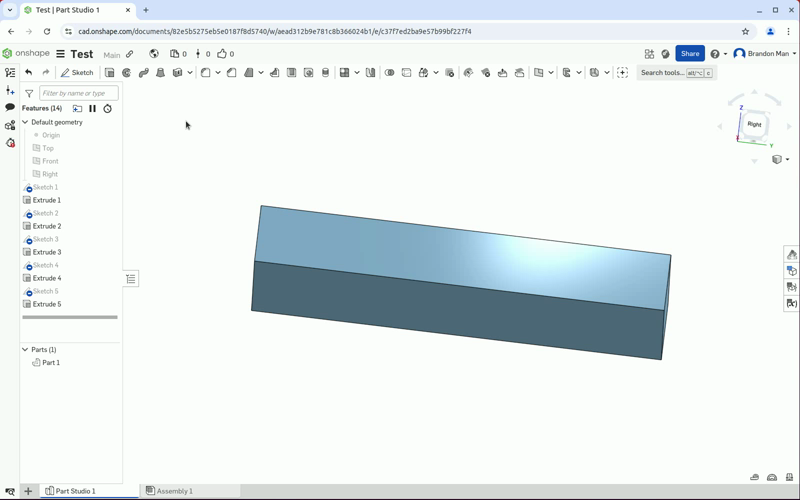
key(right, 3)
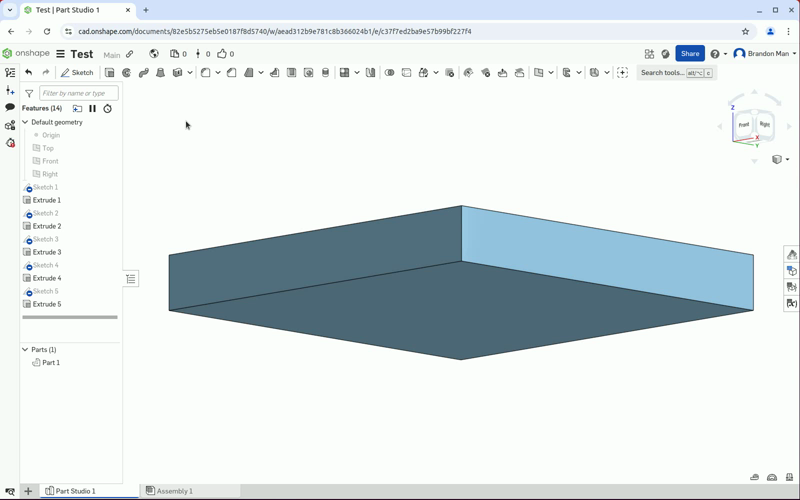
key(down, 3)
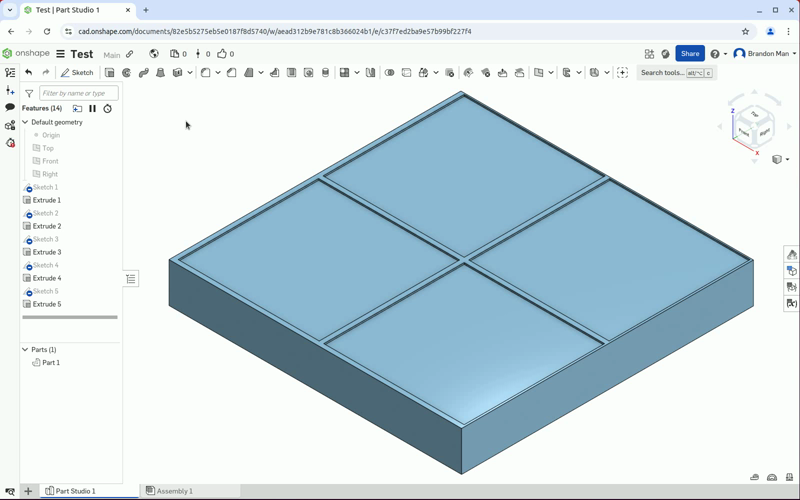
mouse_move(73, 189)
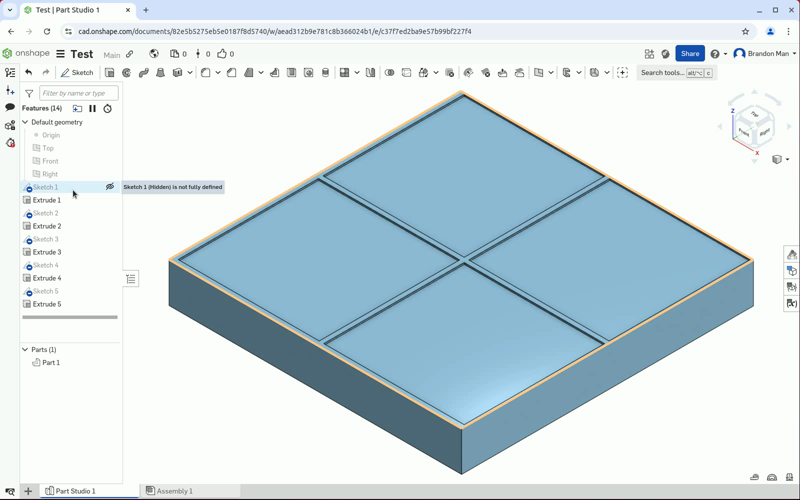
click(73, 189)